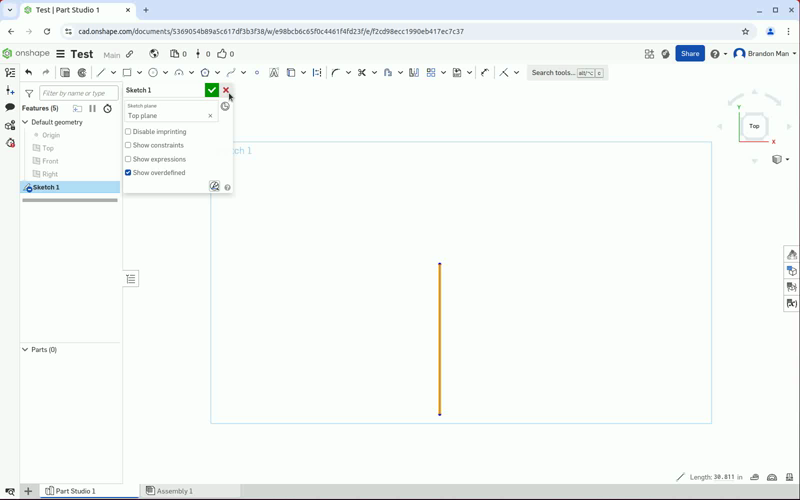
key(shift+h)
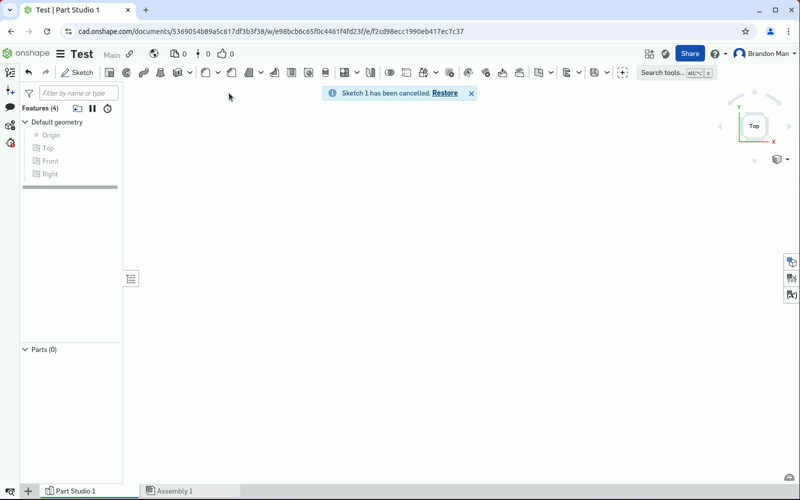
mouse_move(73, 352)
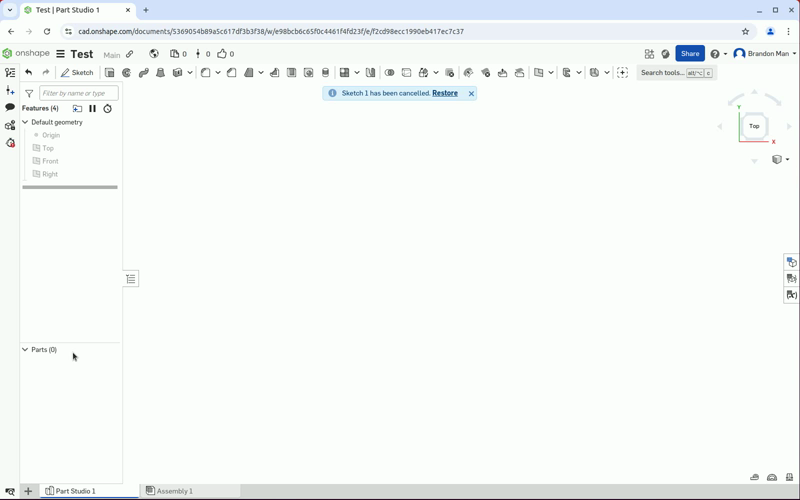
key(y)
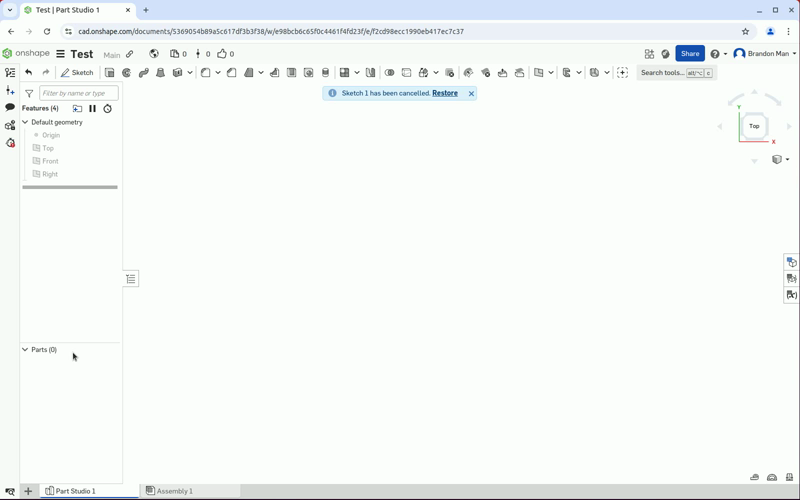
key(shift+p)
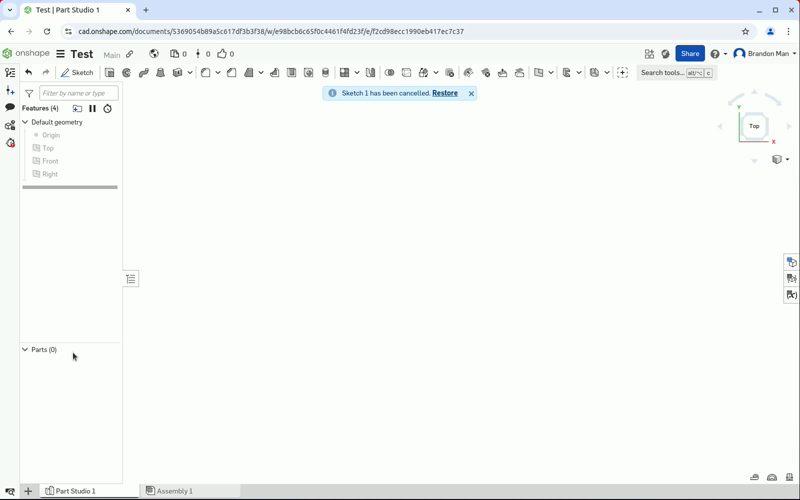
key(space)
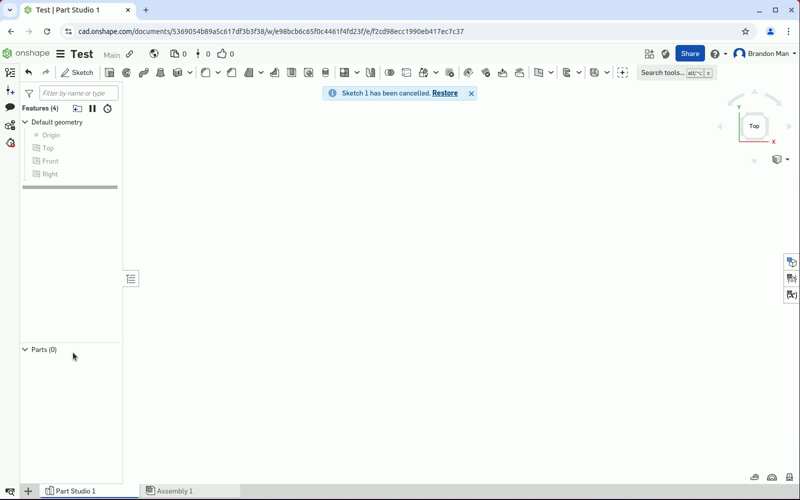
key_down(shift)
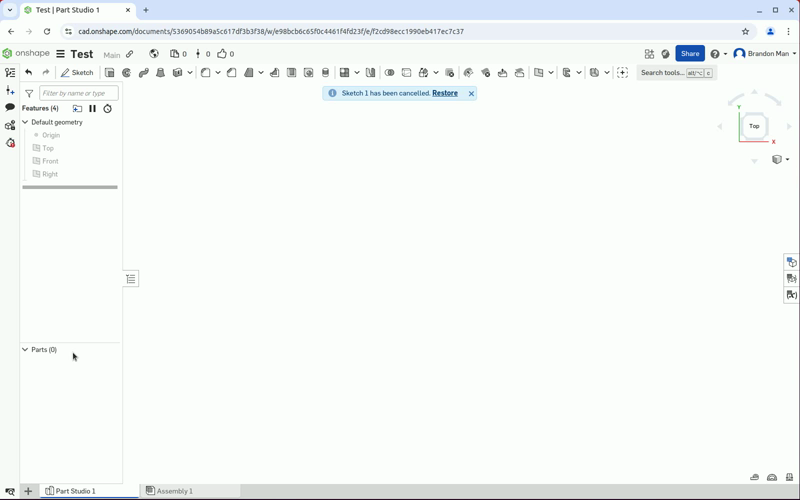
key(up)
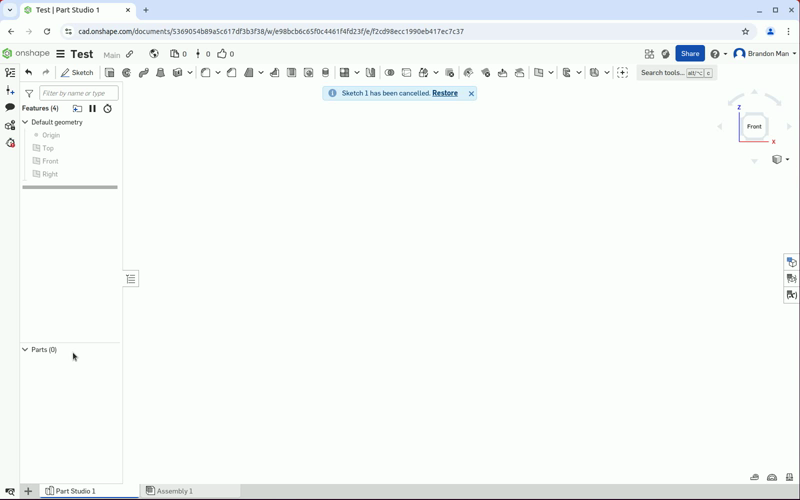
key_up(shift)
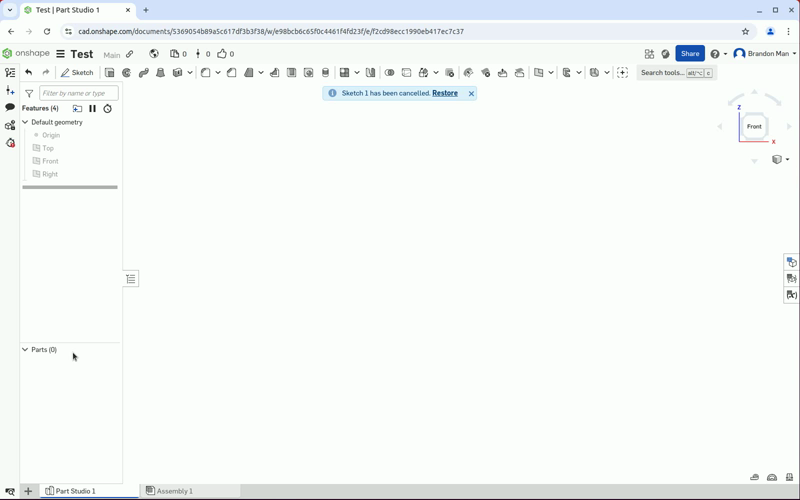
mouse_move(73, 352)
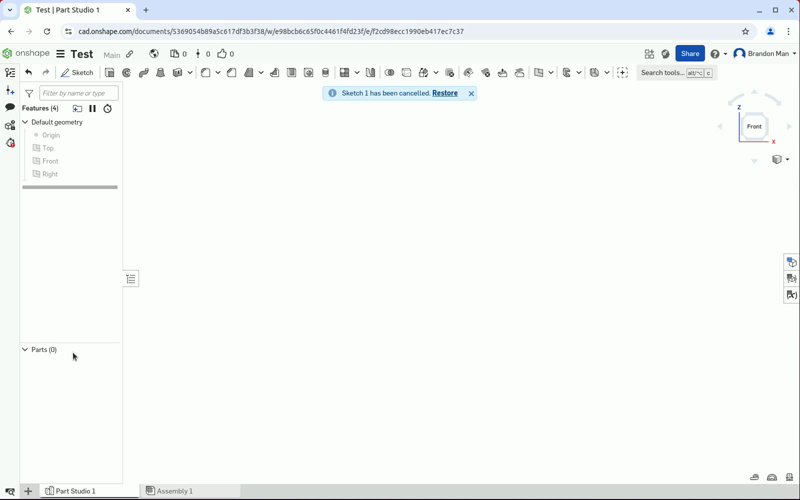
key(shift+y)
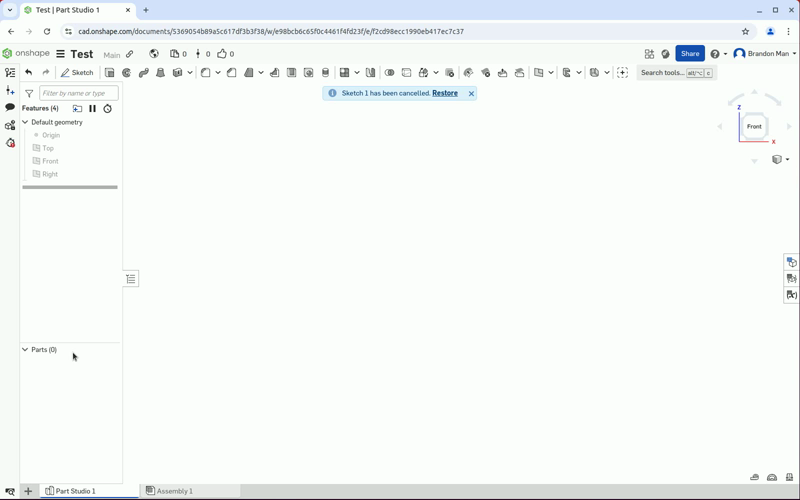
key(shift+s)
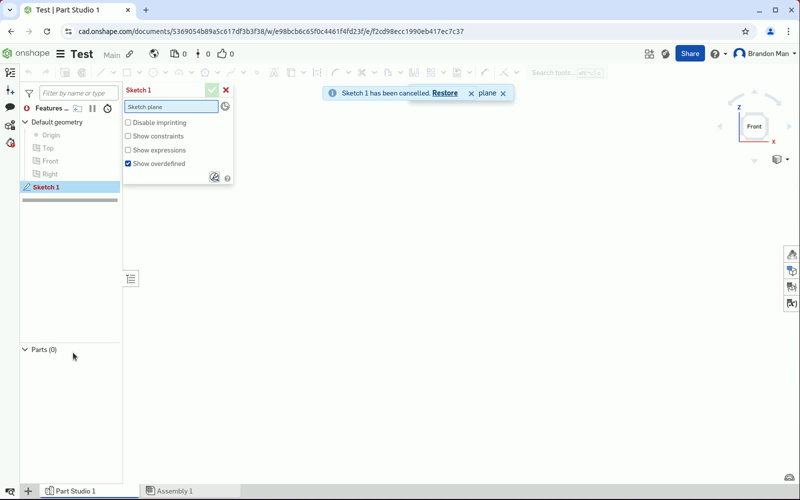
mouse_move(73, 163)
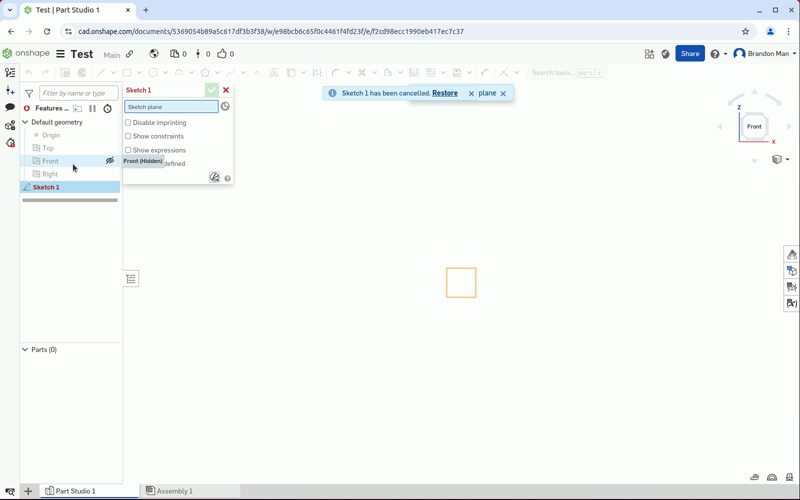
click(73, 163)
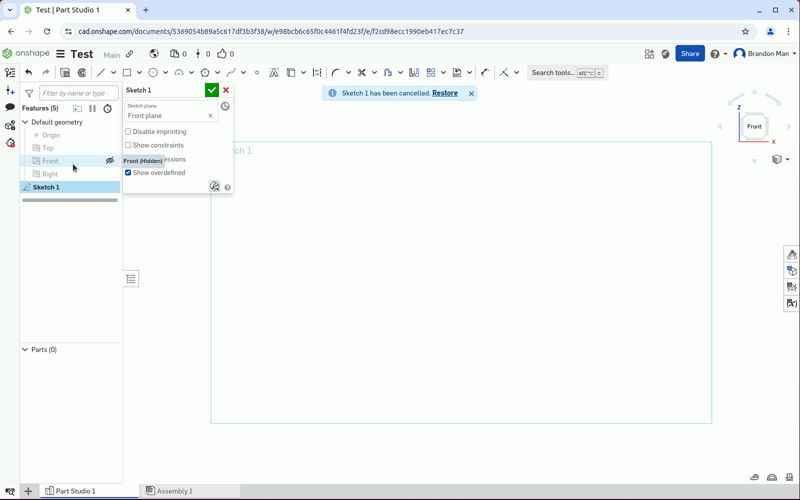
mouse_move(73, 352)
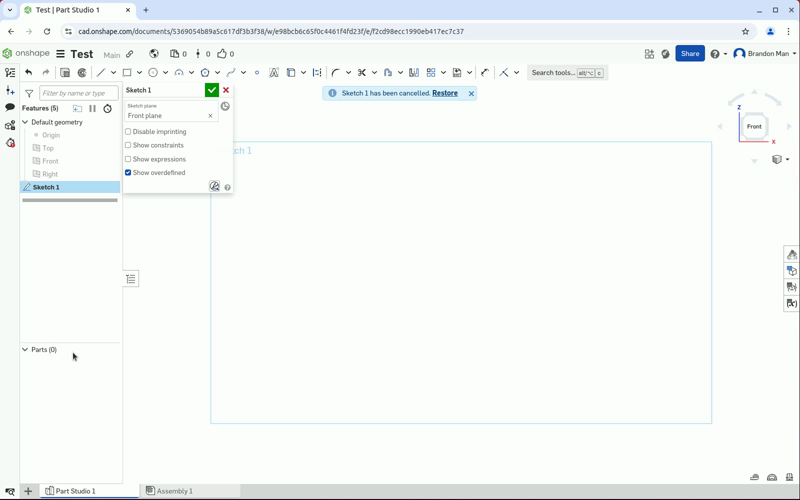
key(y)
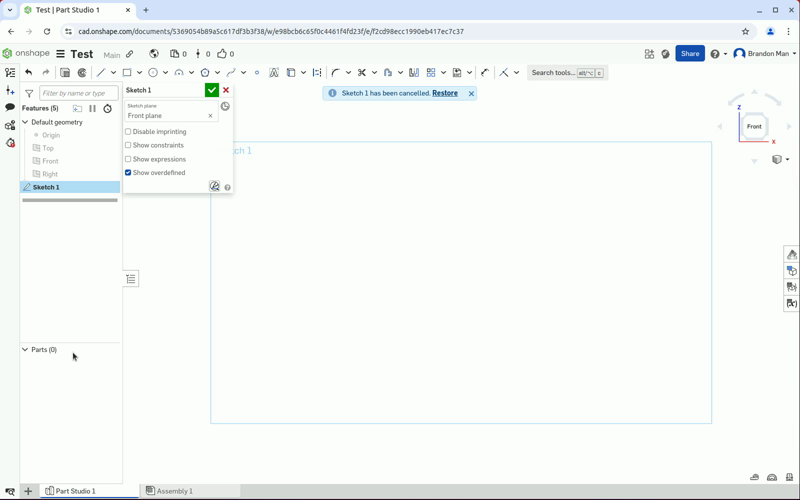
key(l)
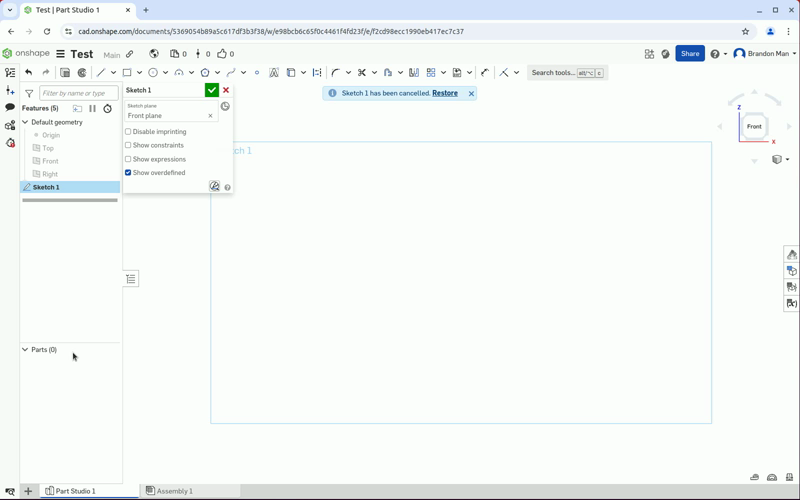
key_down(shift)
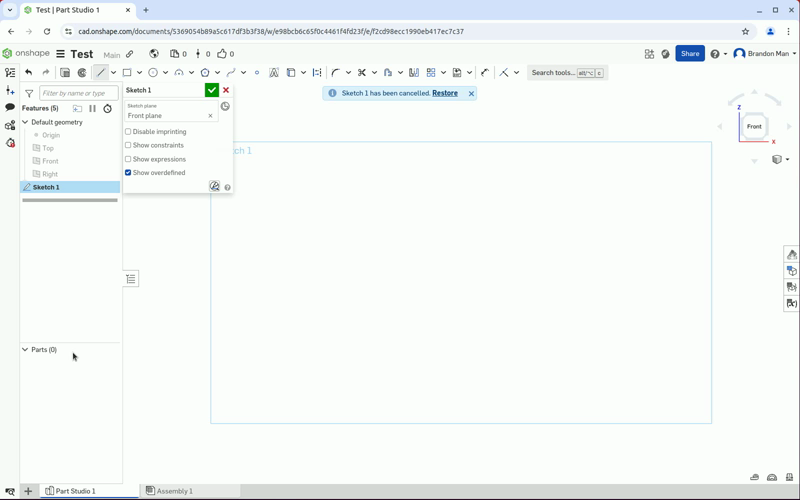
mouse_move(460, 282)
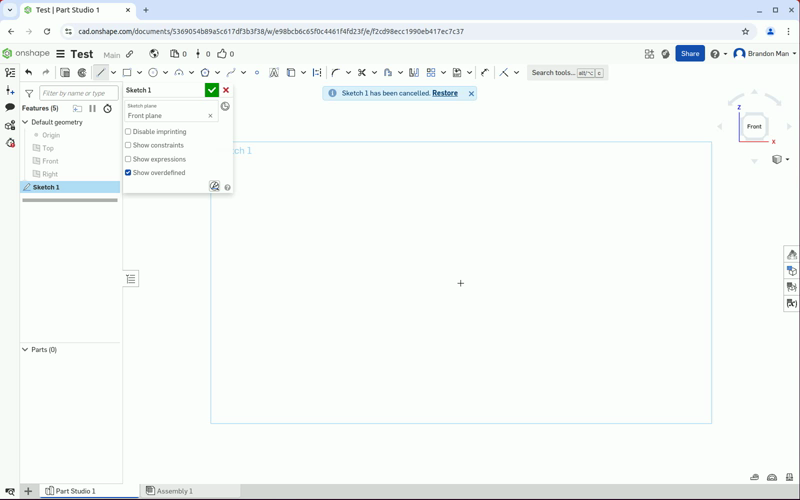
click(460, 282)
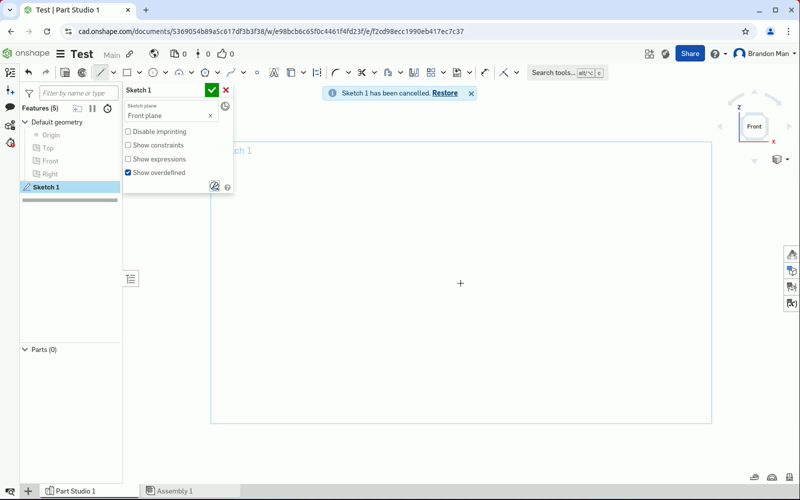
key_up(shift)
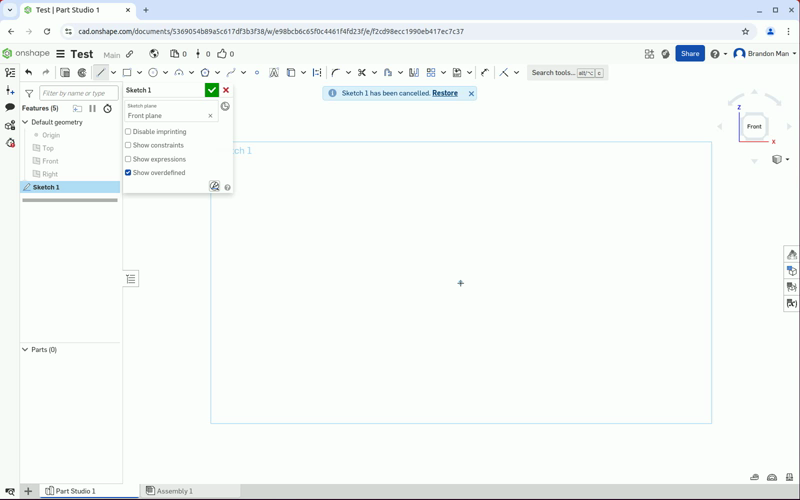
key_down(shift)
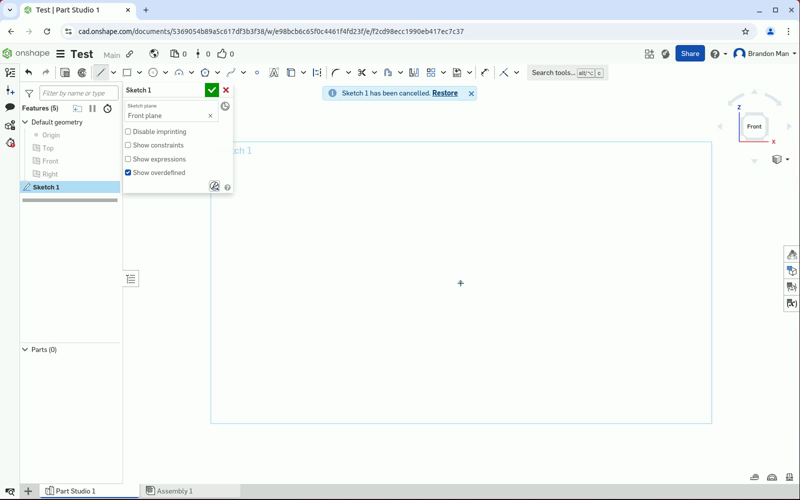
mouse_move(536, 282)
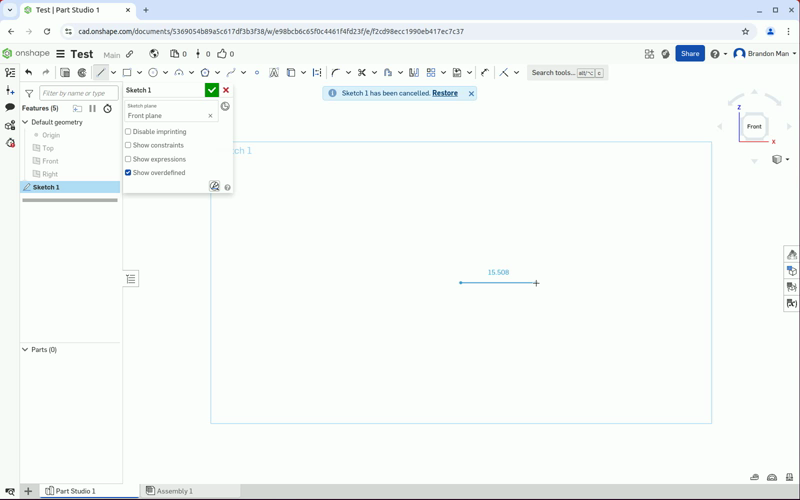
click(536, 282)
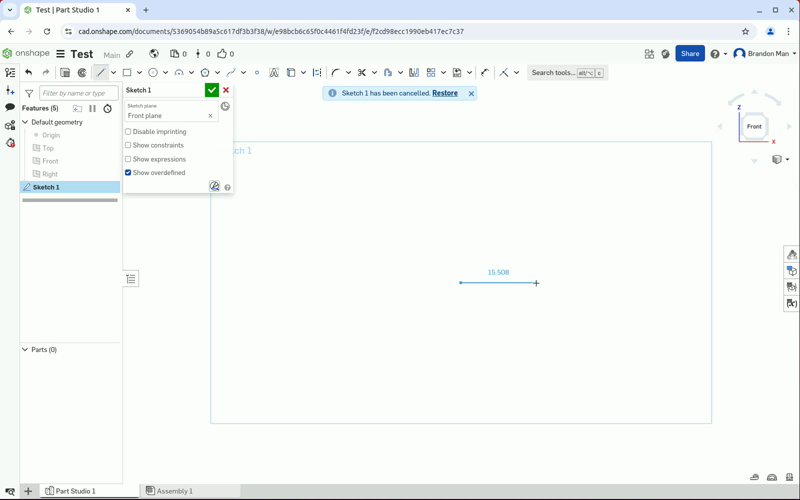
key_up(shift)
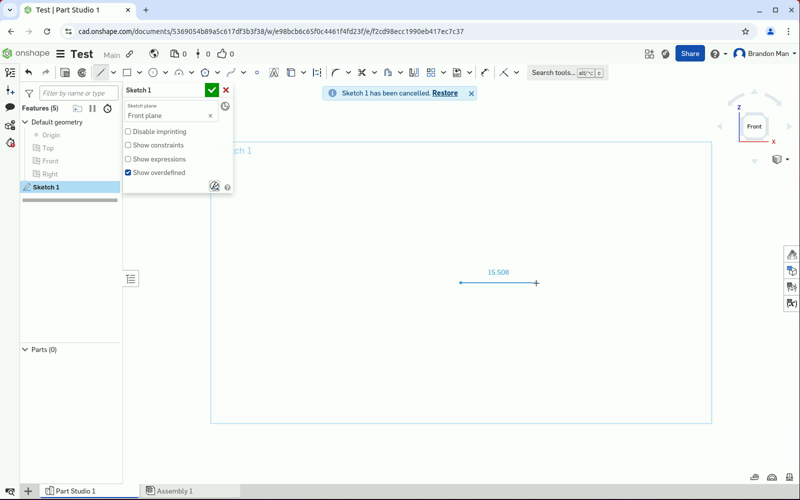
key_down(shift)
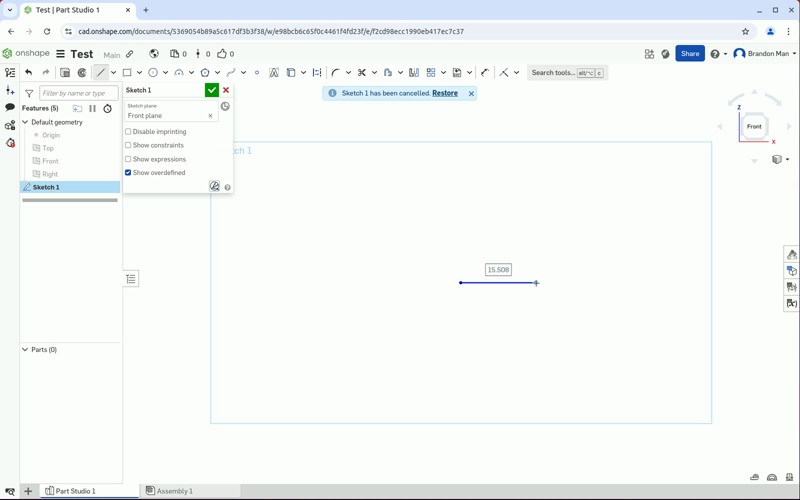
mouse_move(566, 282)
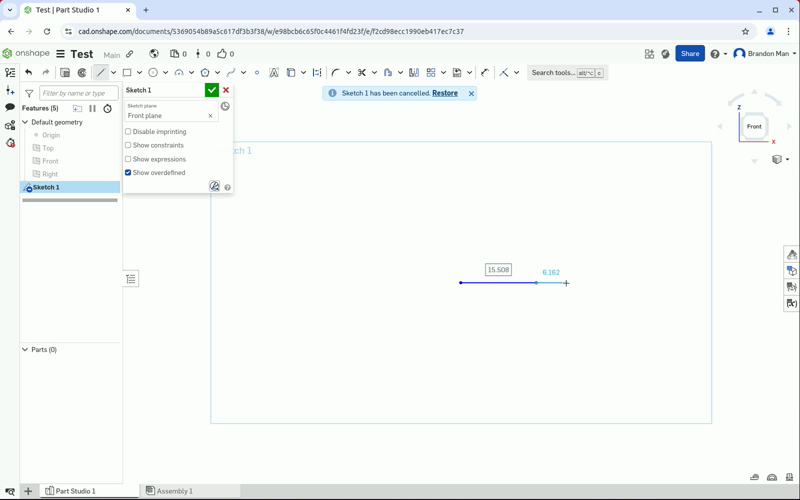
mouse_move(536, 282)
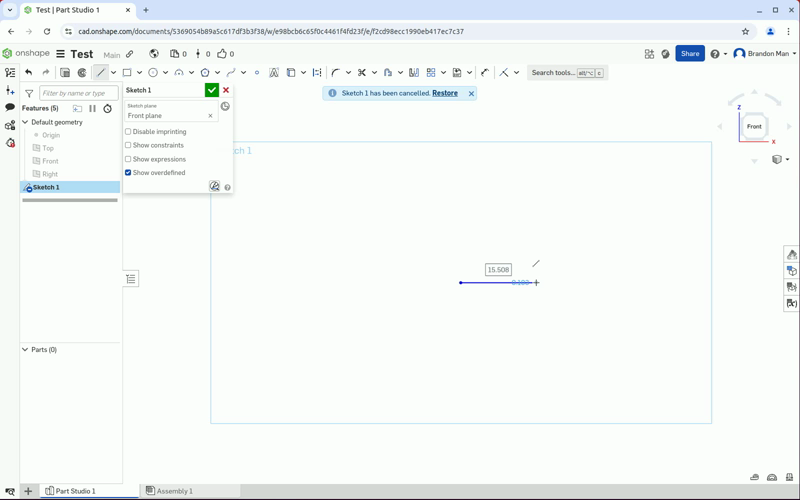
scroll(6)
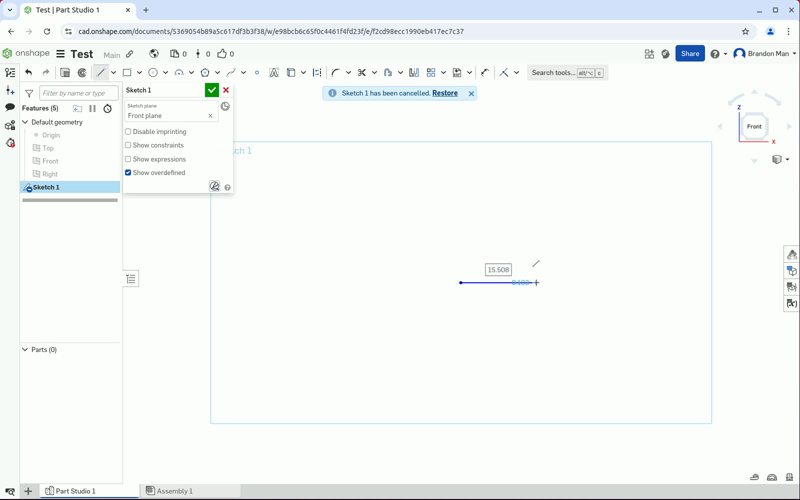
scroll(6)
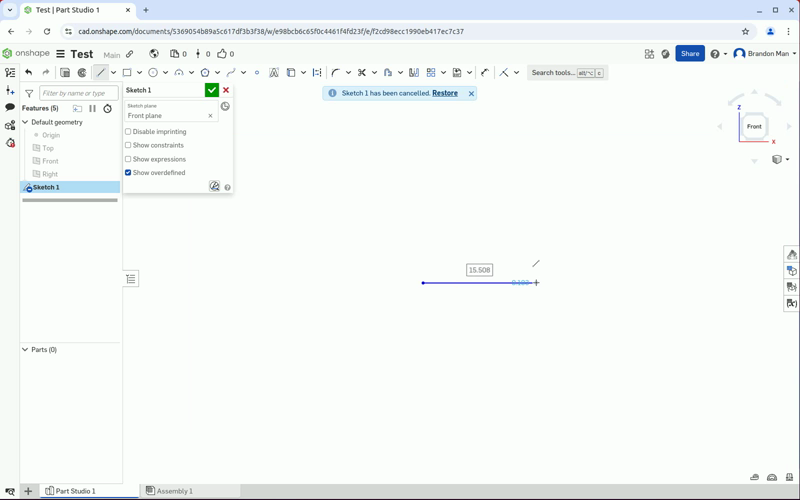
scroll(6)
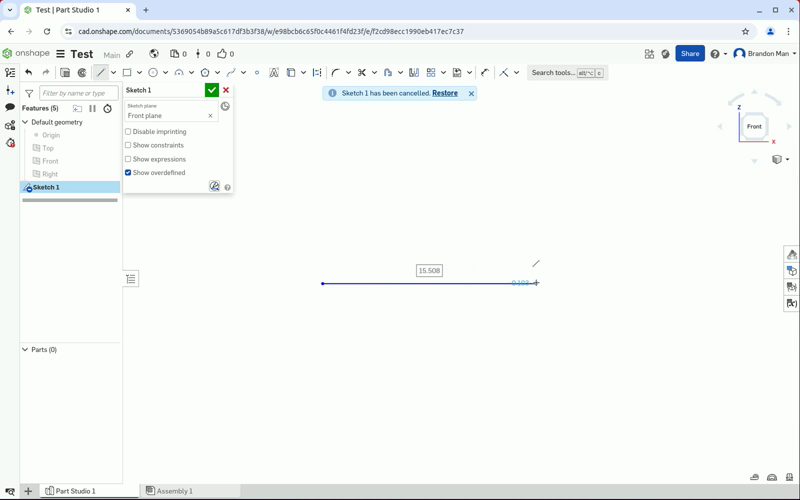
scroll(6)
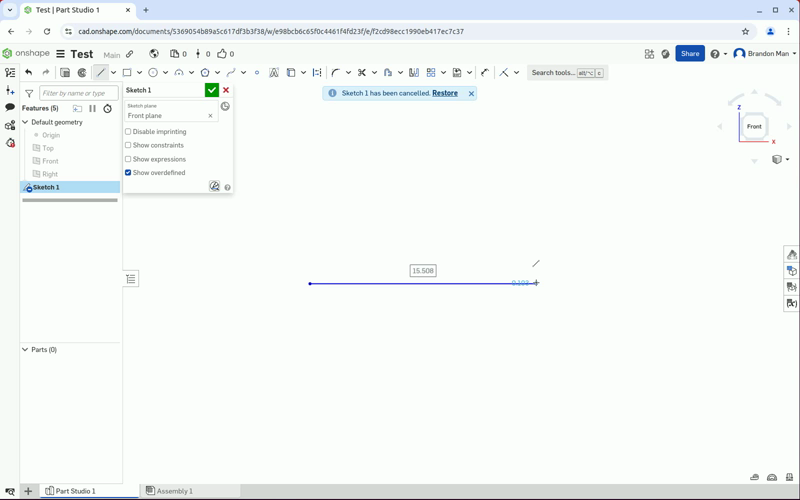
scroll(6)
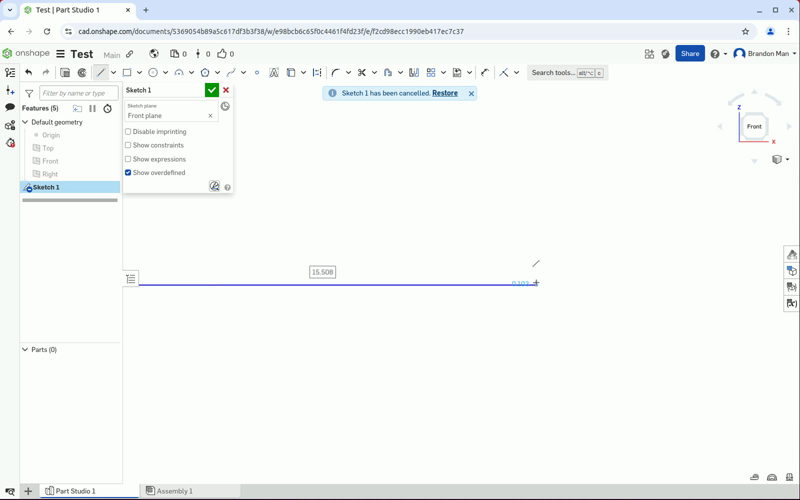
scroll(6)
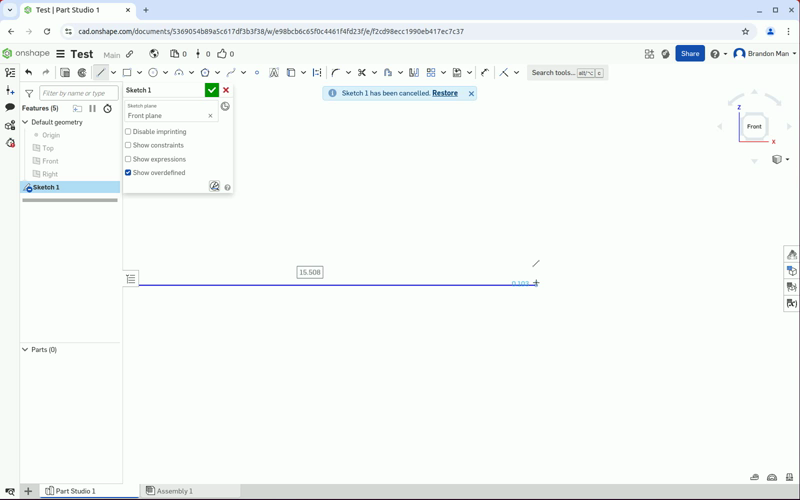
scroll(6)
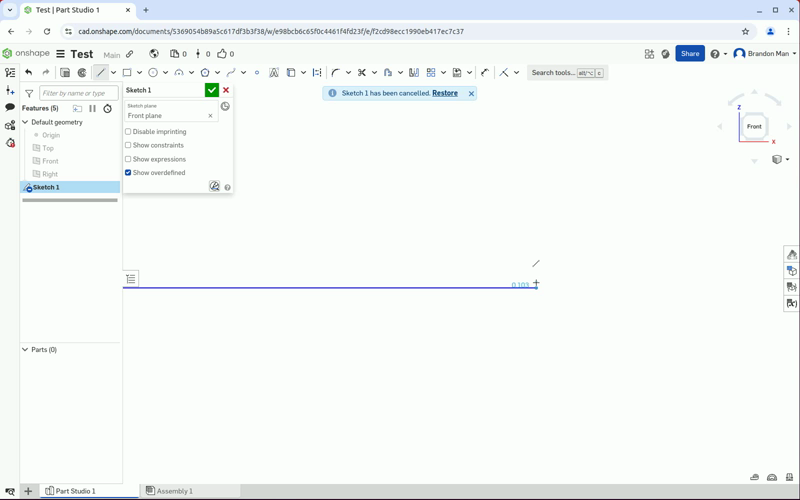
click(536, 282)
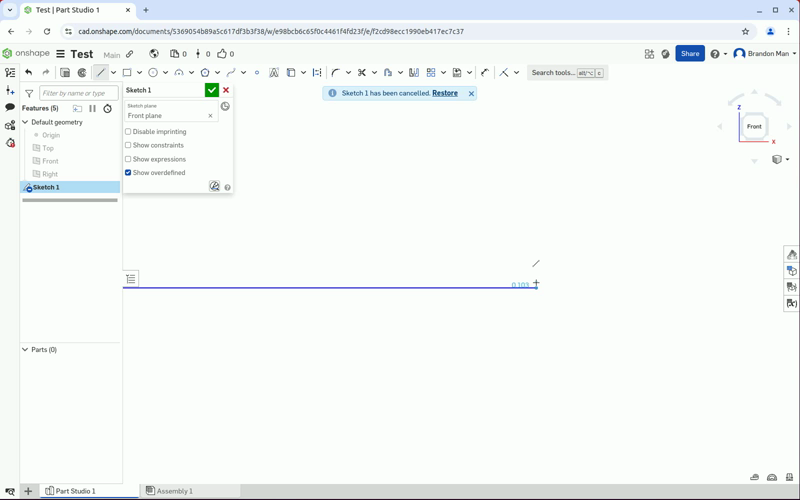
scroll(-6)
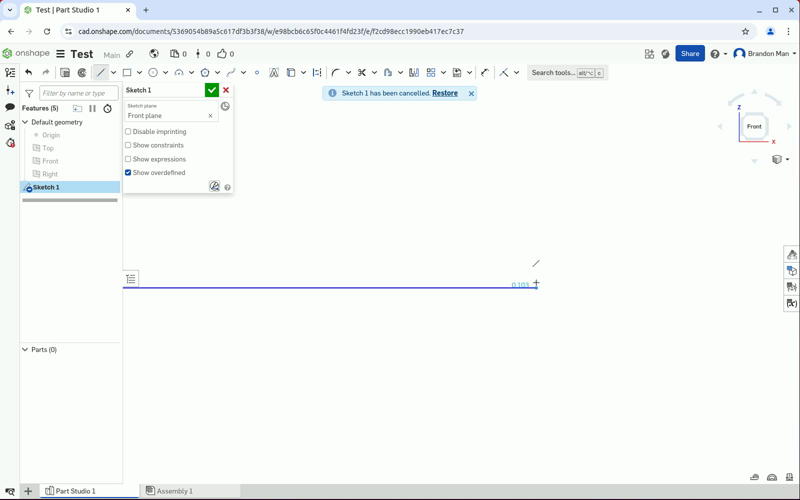
scroll(-6)
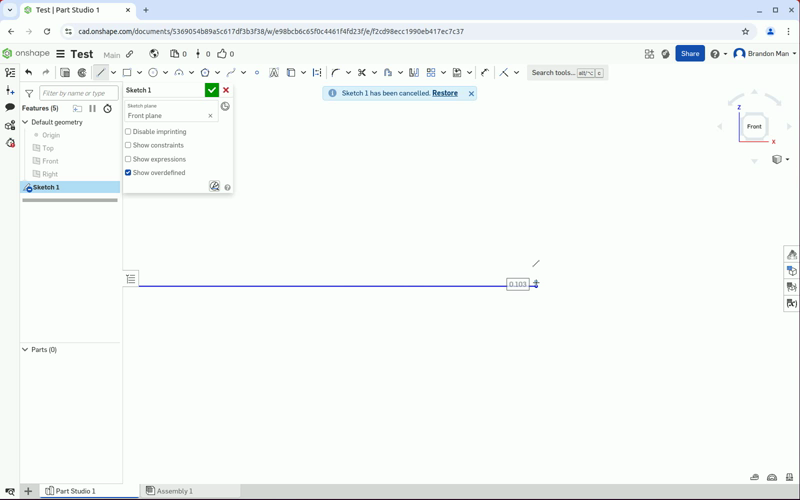
scroll(-6)
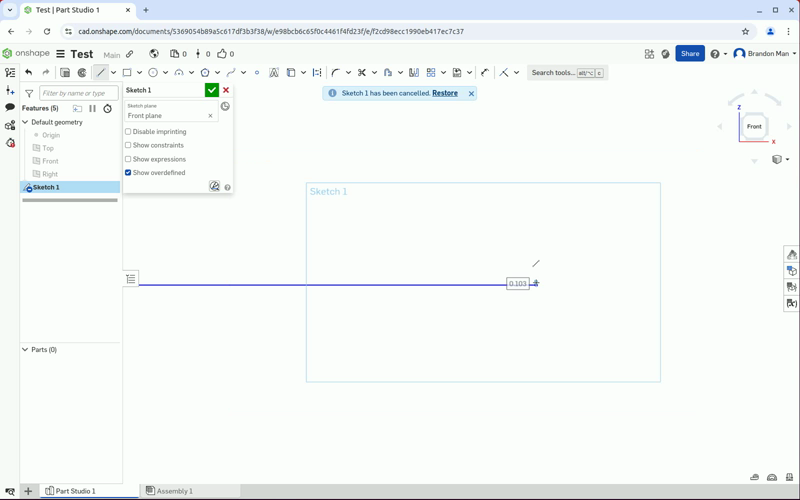
scroll(-6)
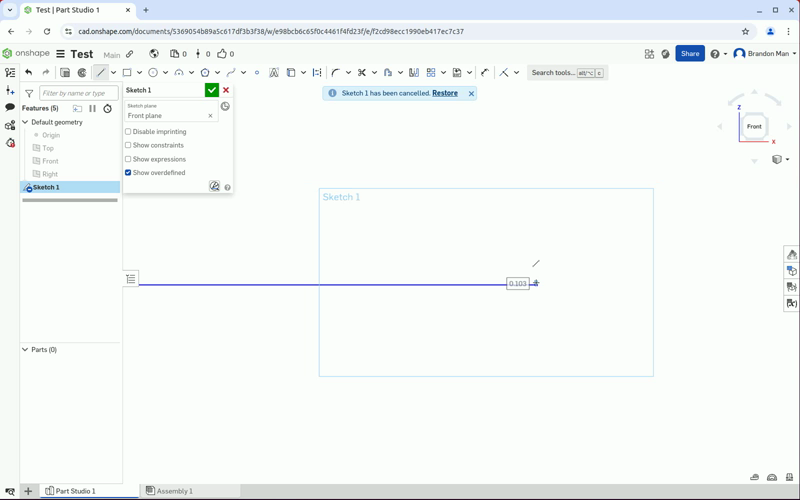
scroll(-6)
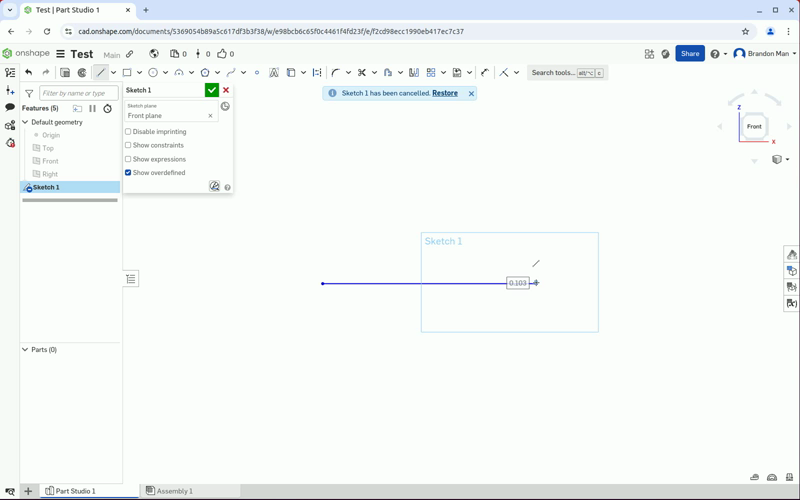
scroll(-6)
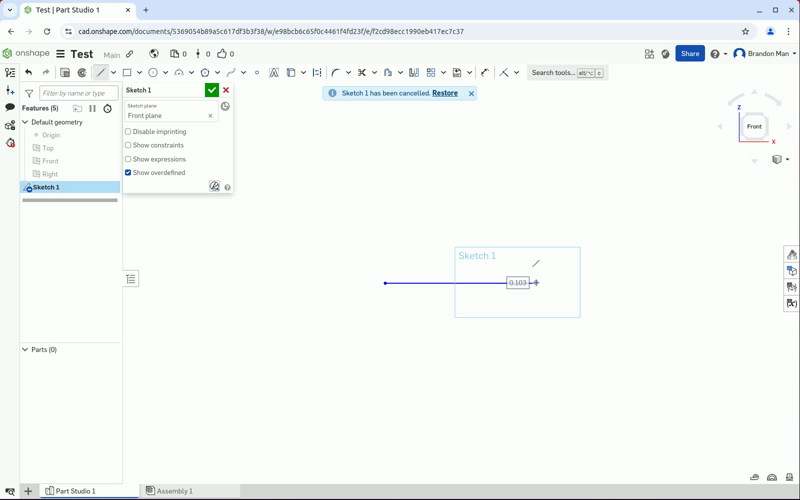
scroll(-6)
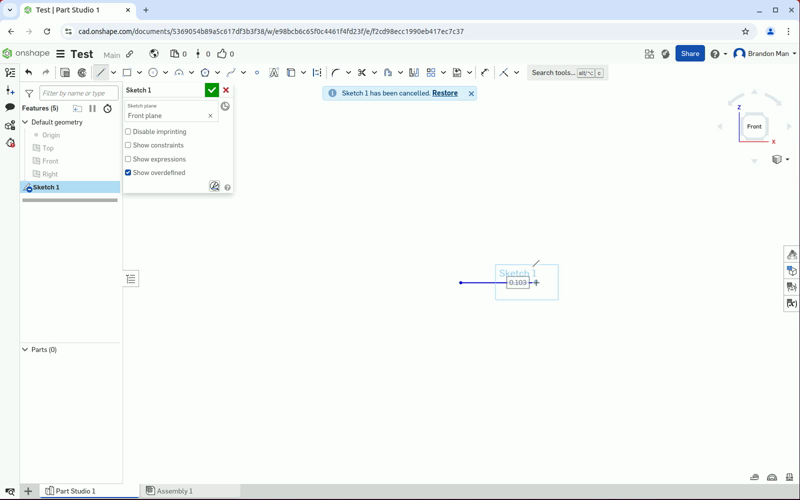
key_up(shift)
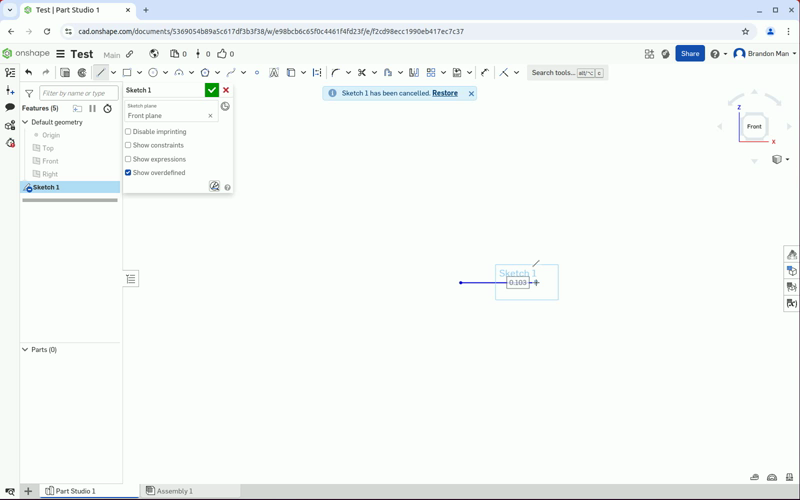
key_down(shift)
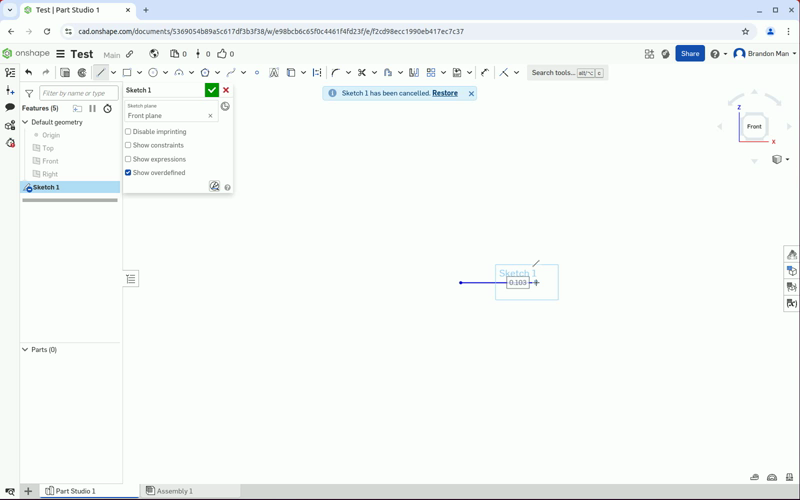
mouse_move(461, 282)
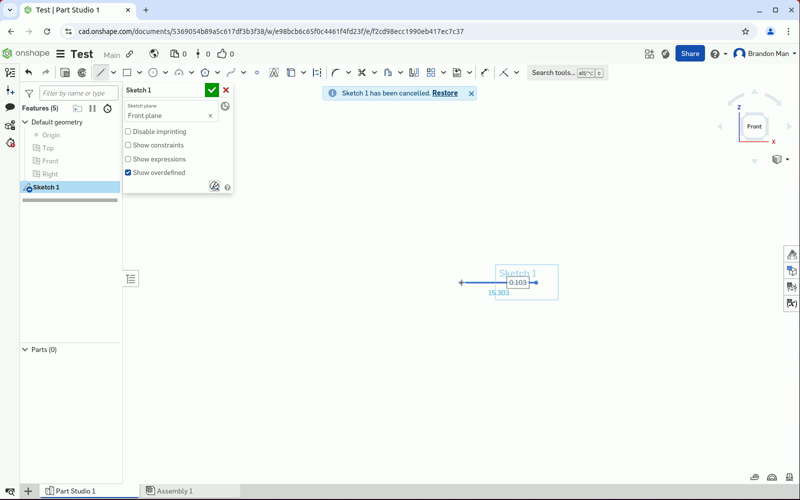
scroll(6)
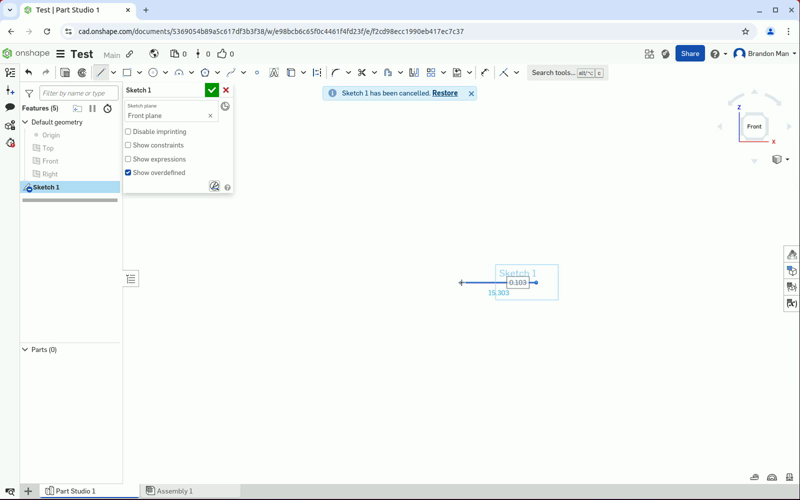
scroll(6)
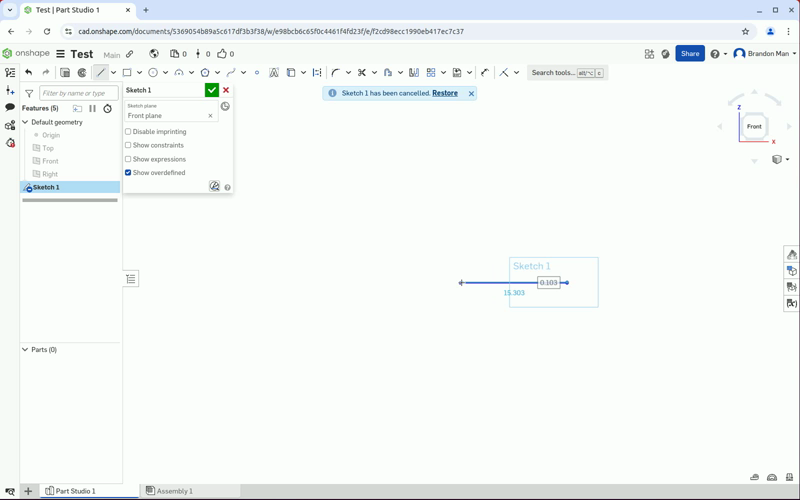
scroll(6)
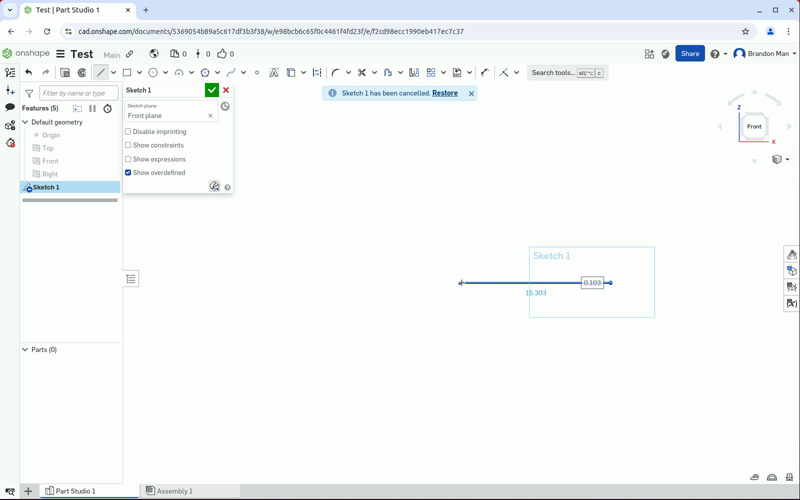
scroll(6)
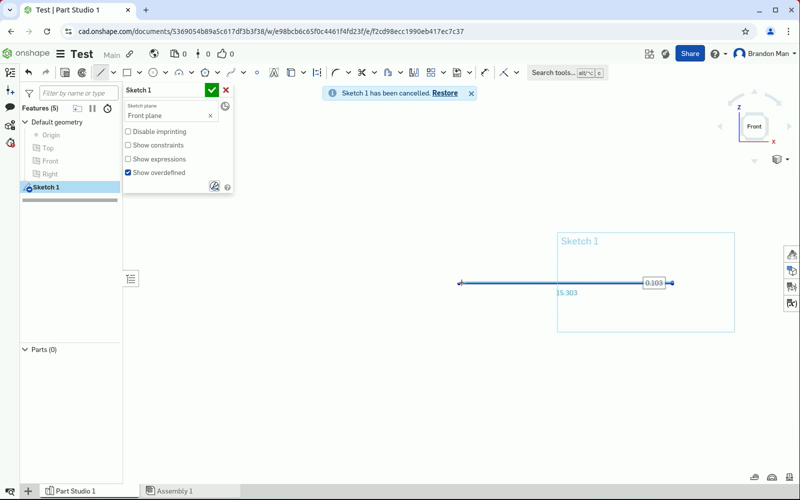
scroll(6)
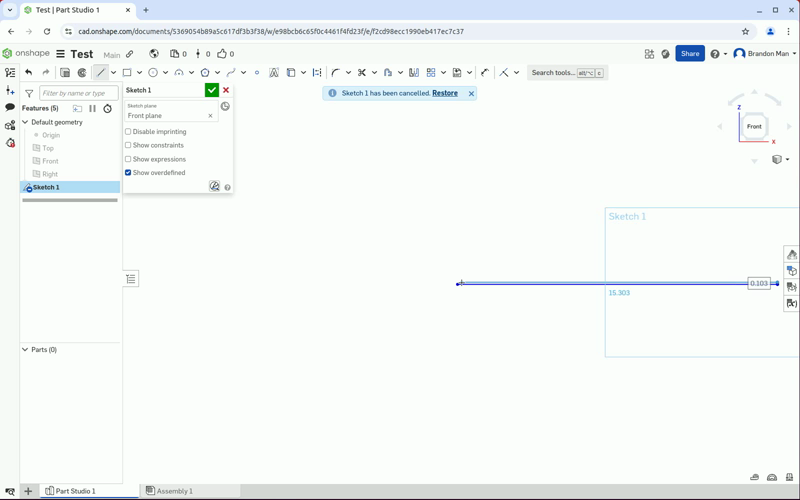
scroll(6)
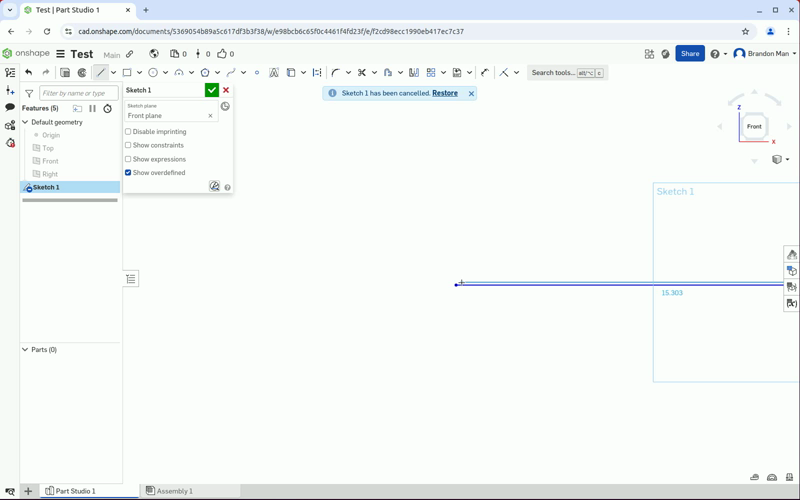
scroll(6)
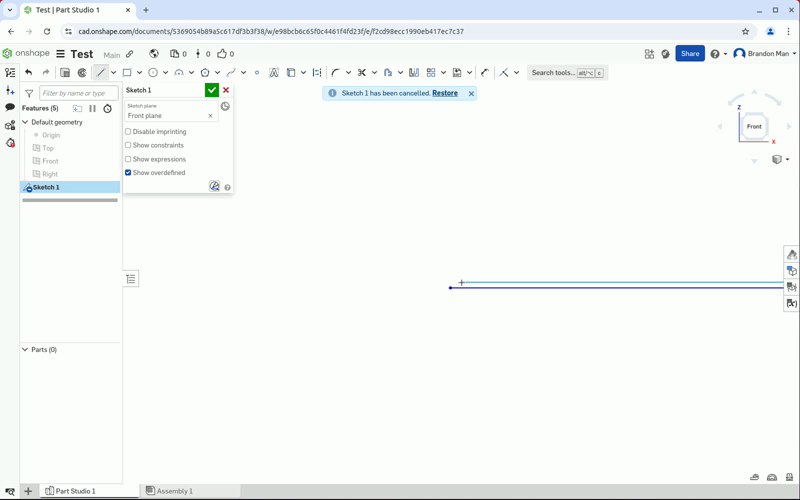
click(461, 282)
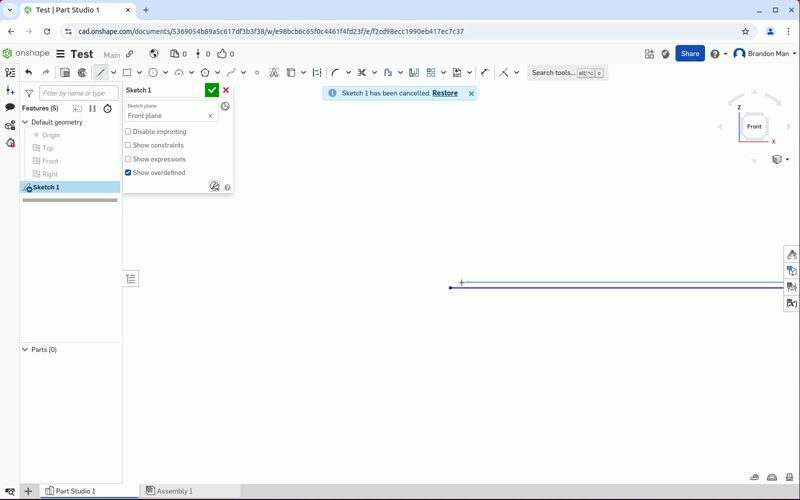
scroll(-6)
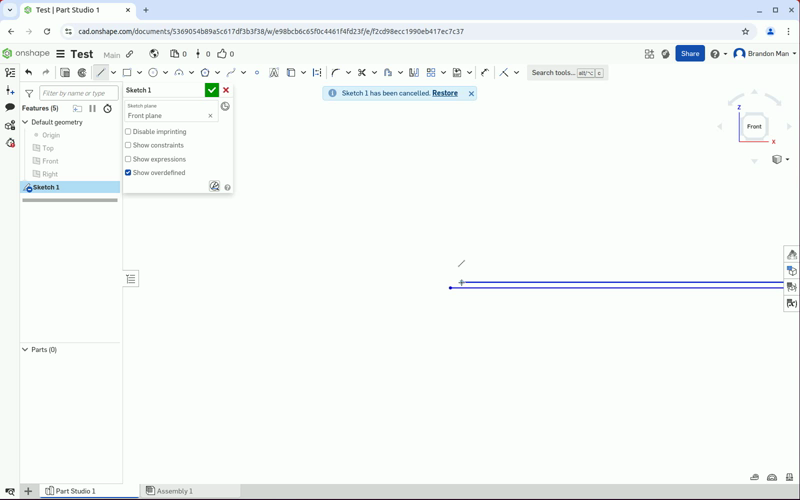
scroll(-6)
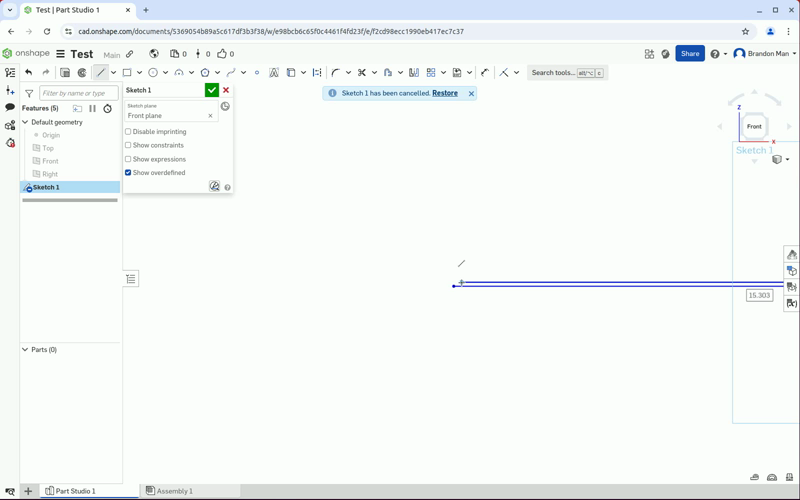
scroll(-6)
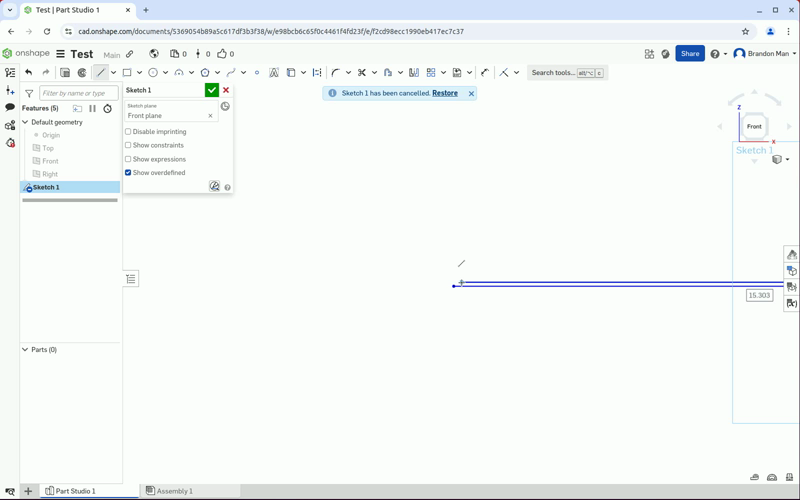
scroll(-6)
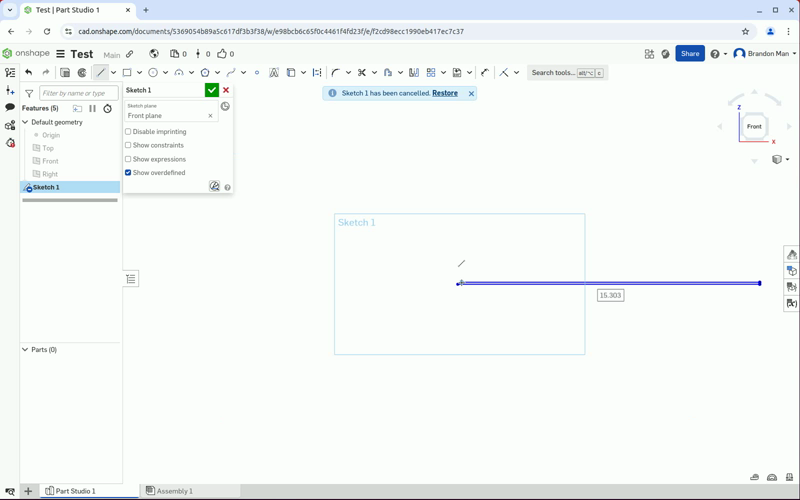
scroll(-6)
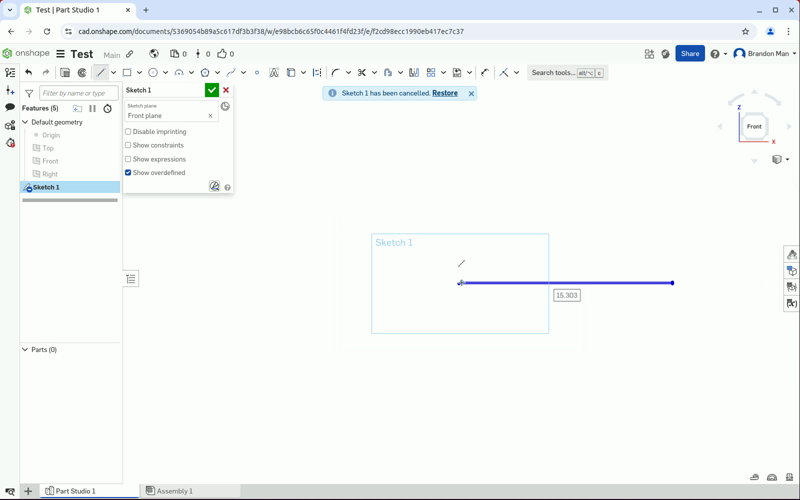
scroll(-6)
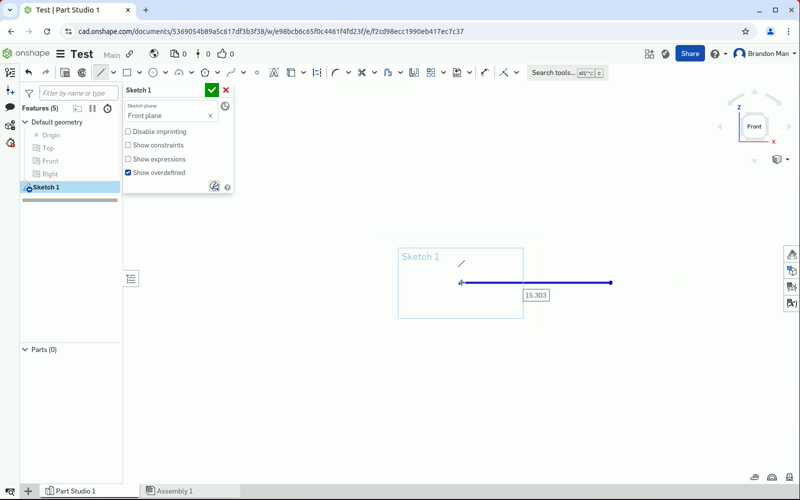
scroll(-6)
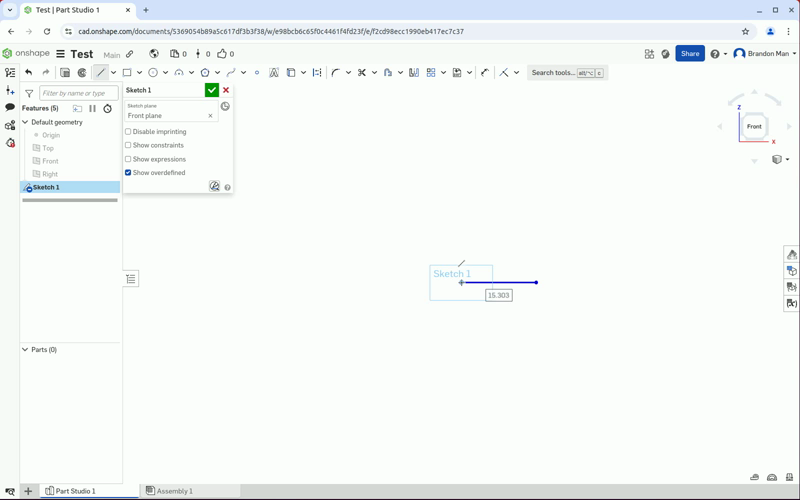
key_up(shift)
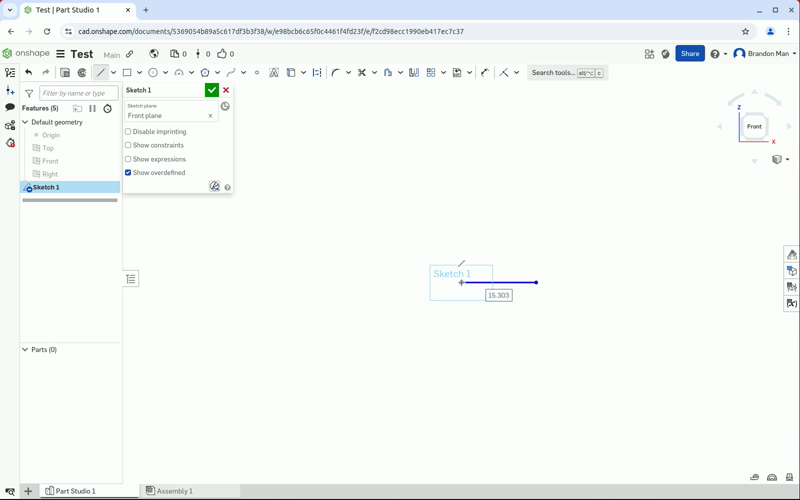
key_down(shift)
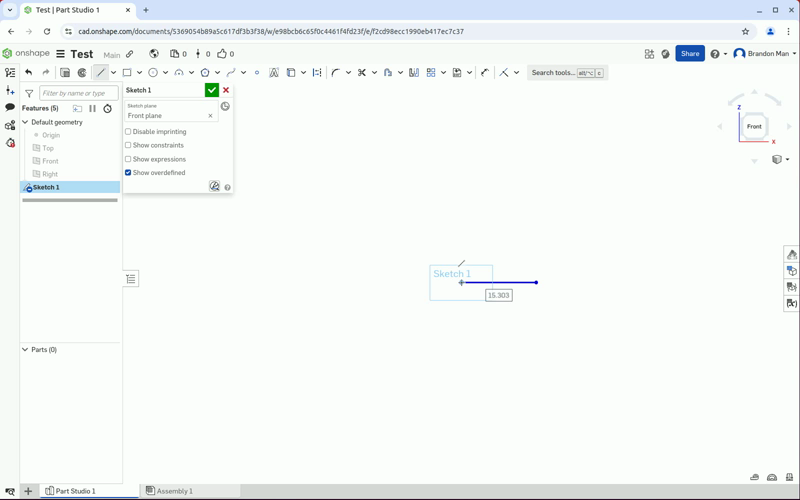
mouse_move(491, 282)
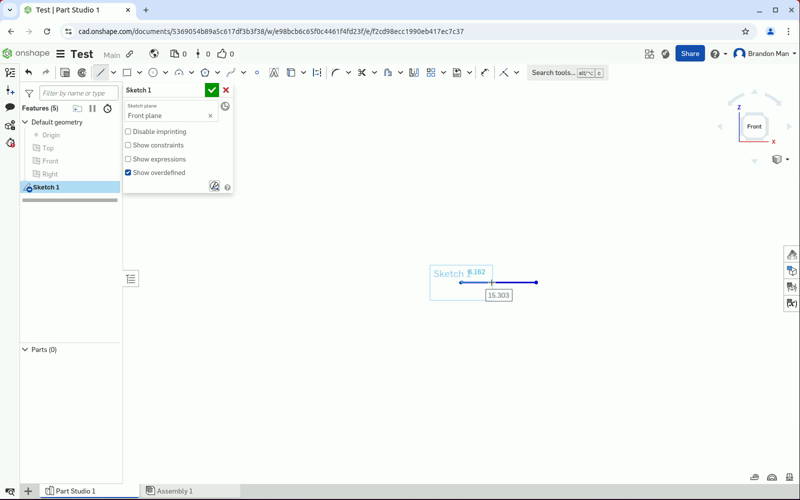
mouse_move(461, 264)
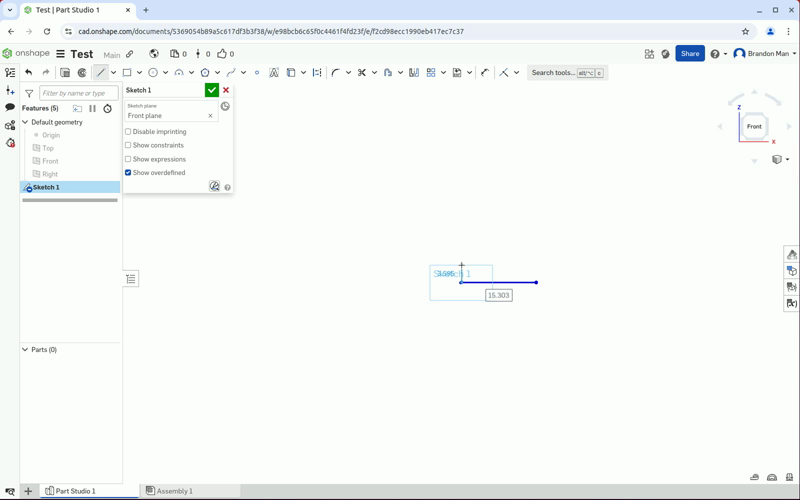
click(461, 264)
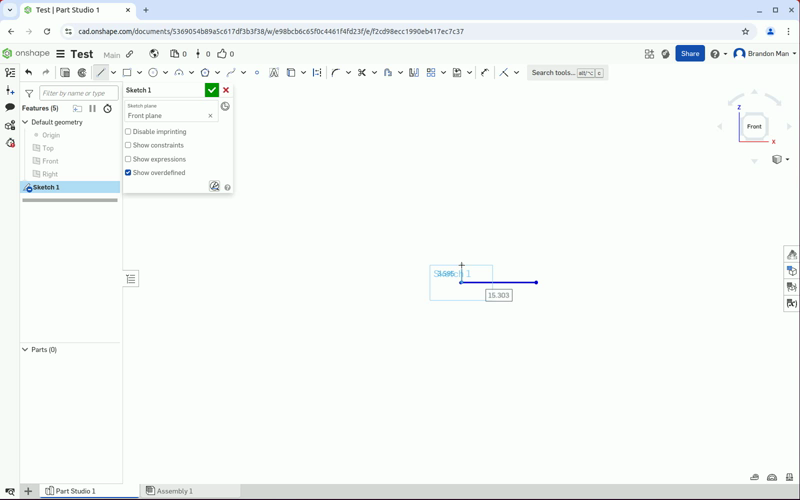
key_up(shift)
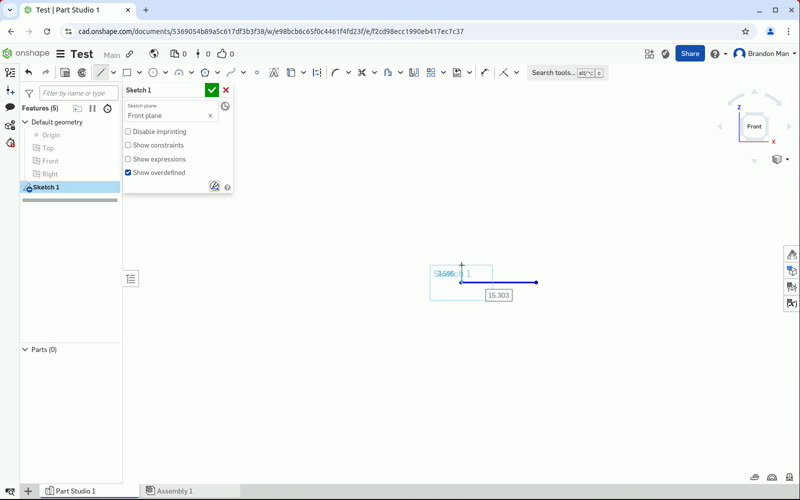
key_down(shift)
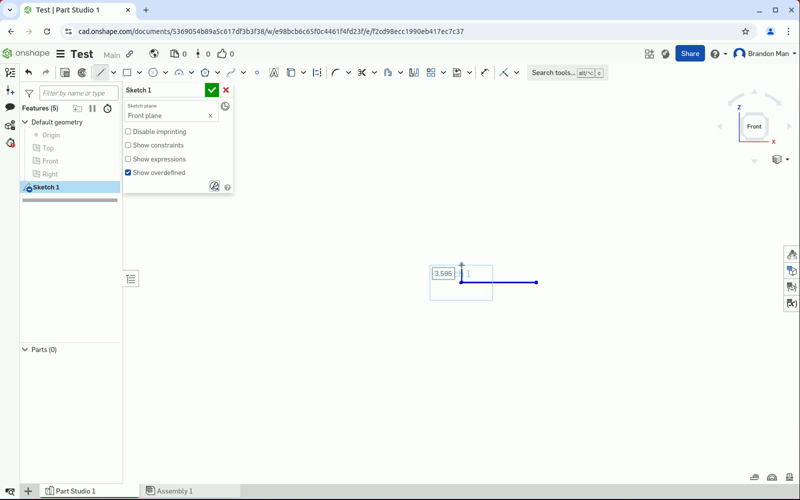
mouse_move(536, 264)
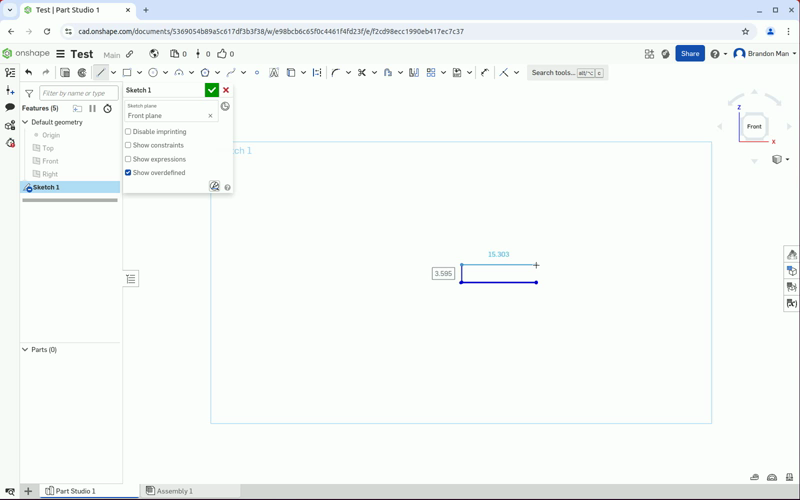
click(536, 264)
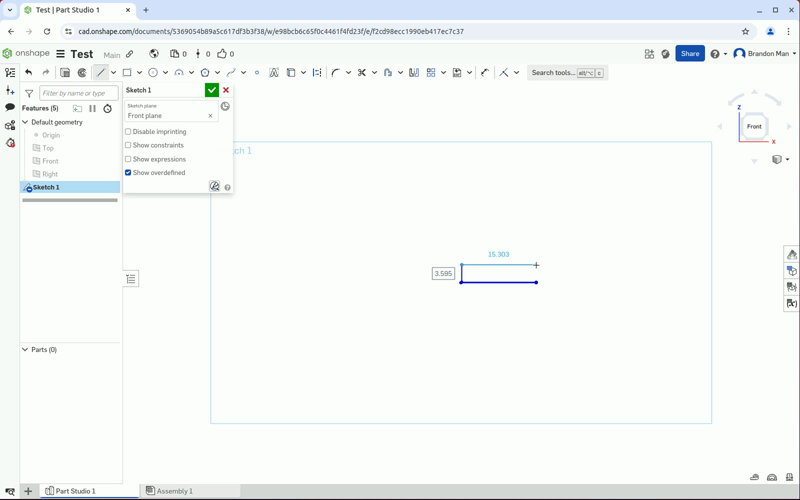
key_up(shift)
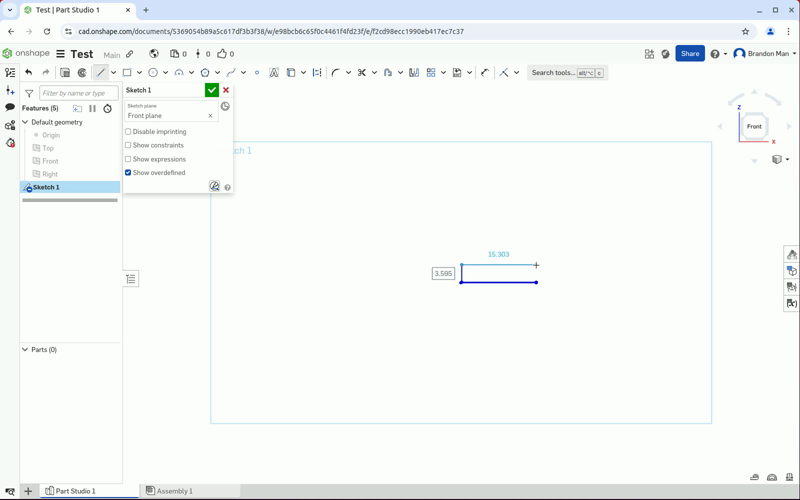
key_down(shift)
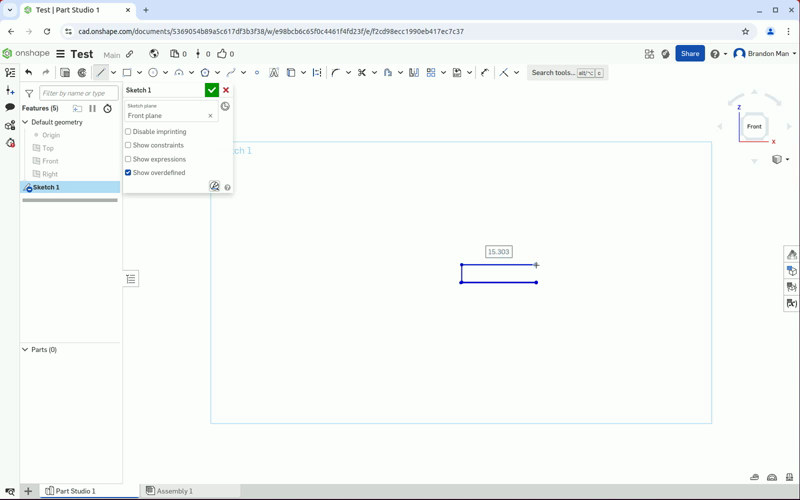
mouse_move(566, 264)
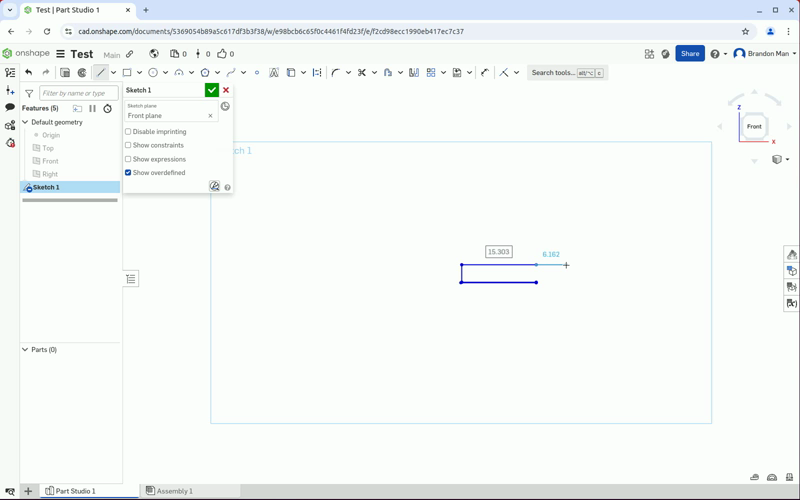
mouse_move(536, 264)
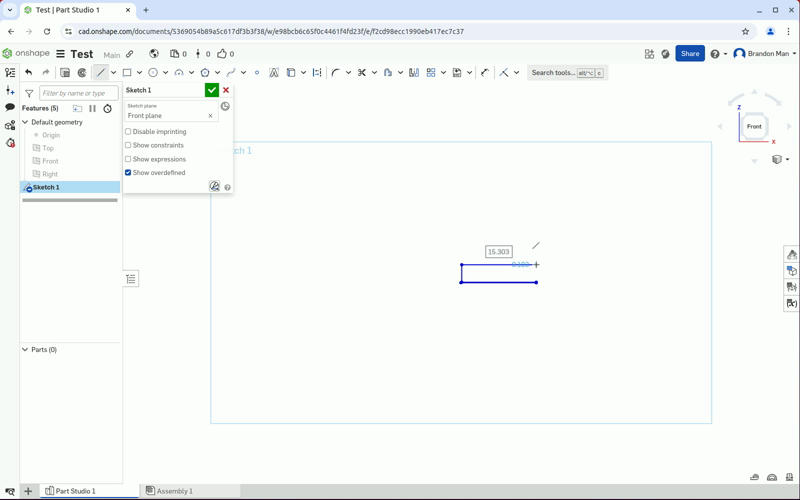
scroll(6)
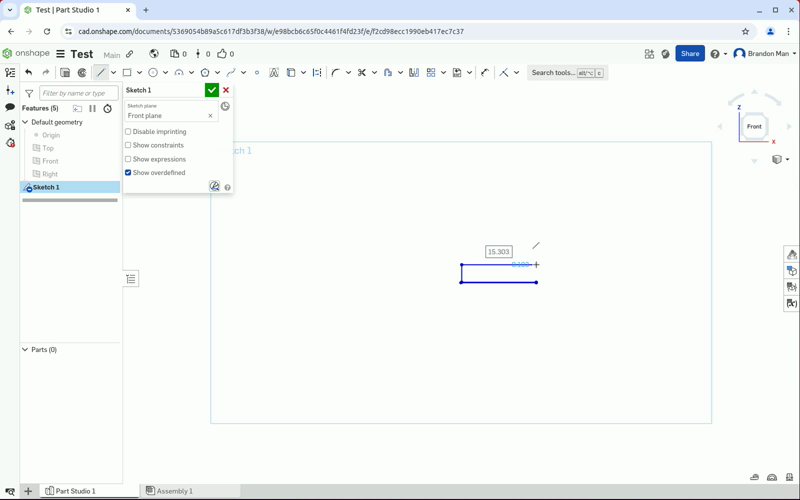
scroll(6)
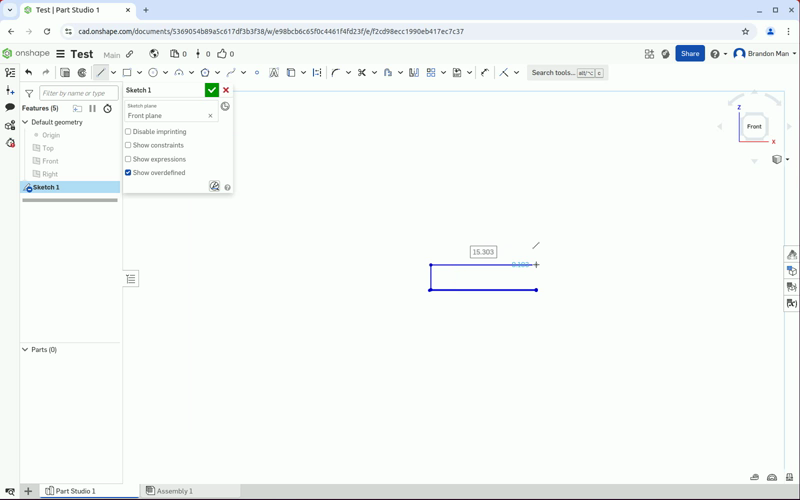
scroll(6)
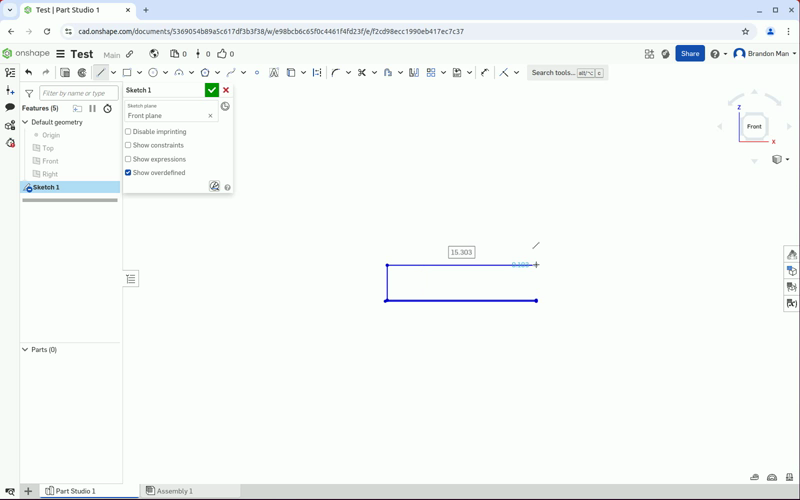
scroll(6)
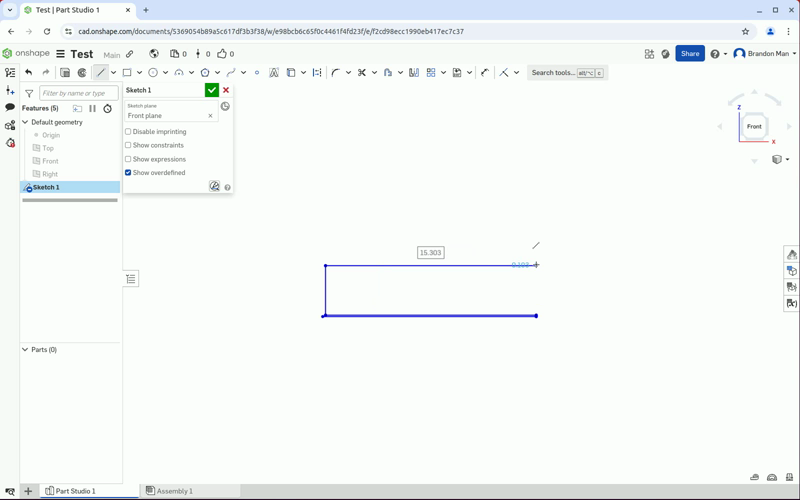
scroll(6)
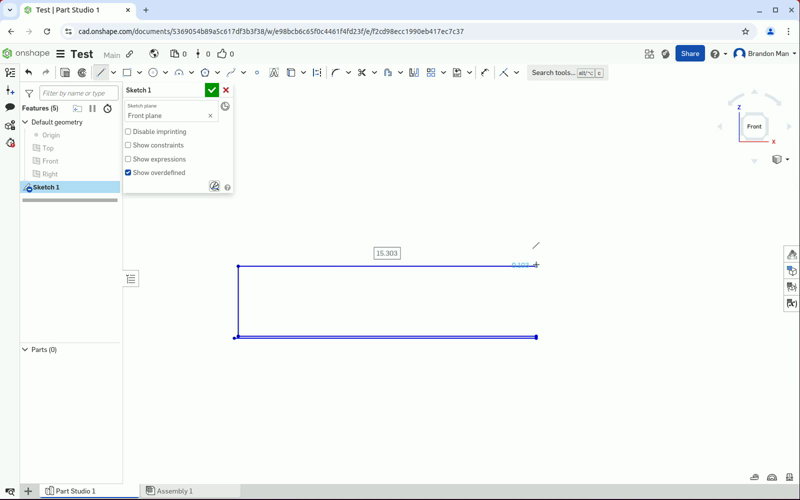
scroll(6)
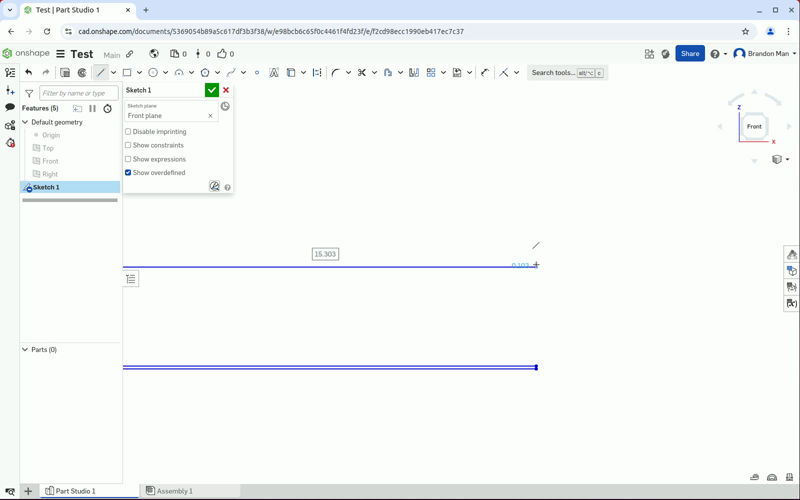
scroll(6)
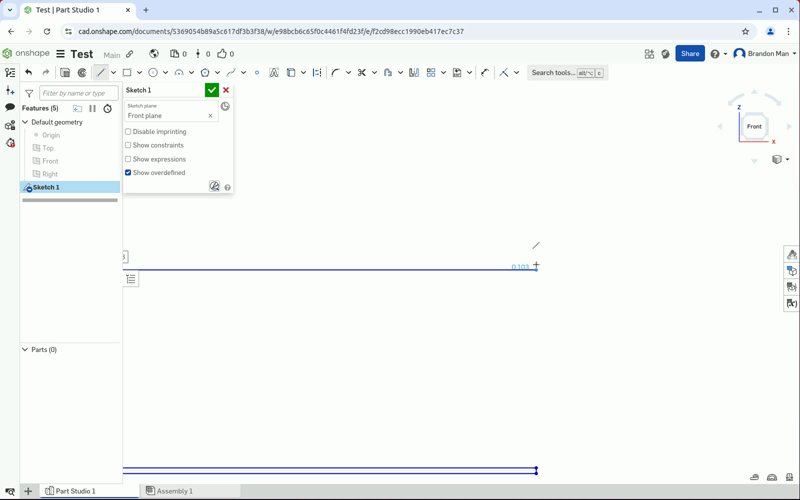
click(536, 264)
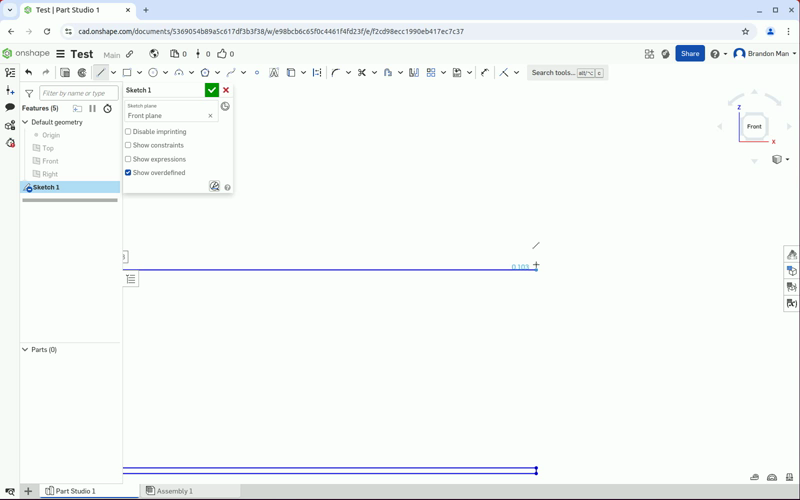
scroll(-6)
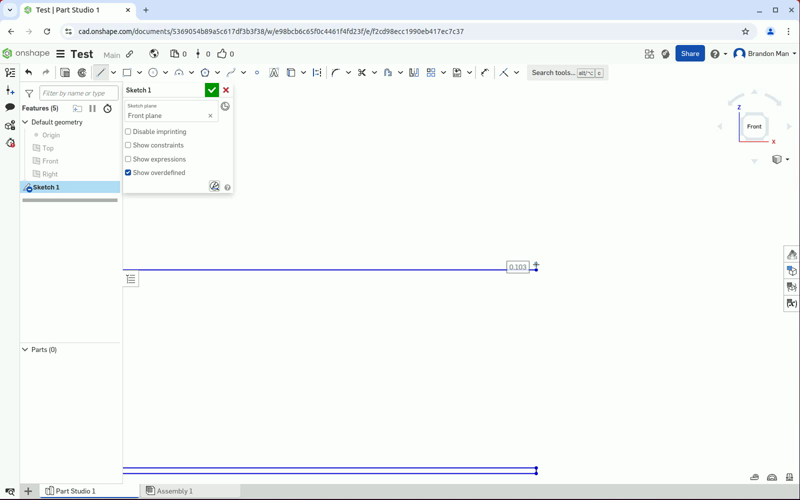
scroll(-6)
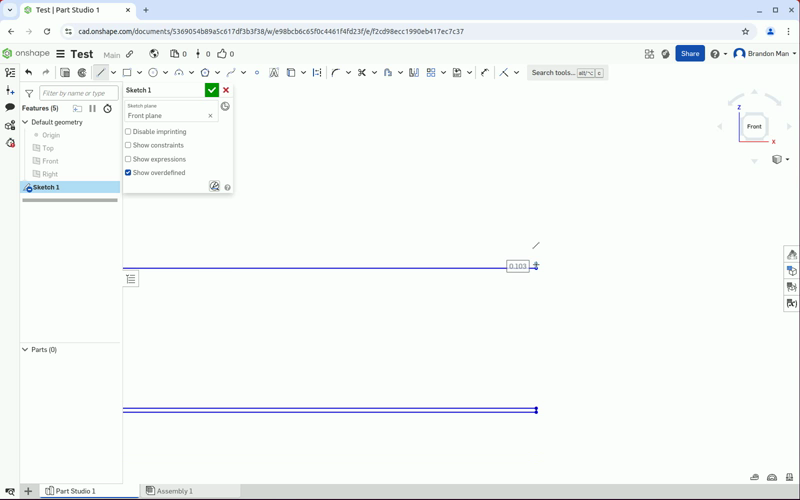
scroll(-6)
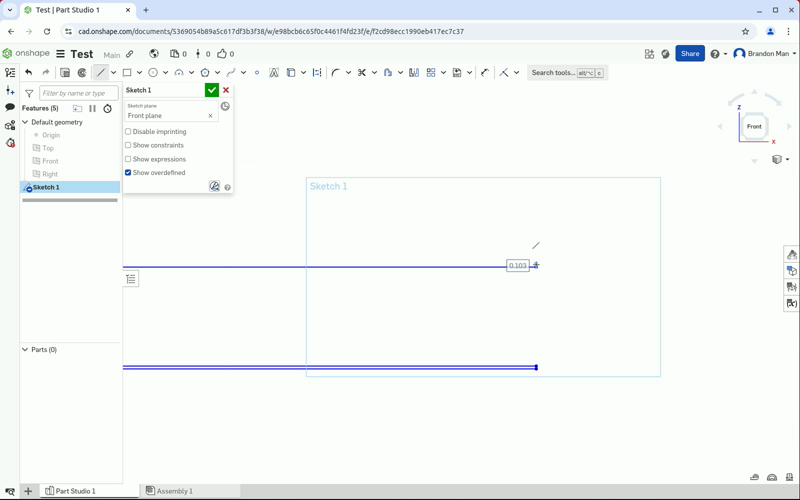
scroll(-6)
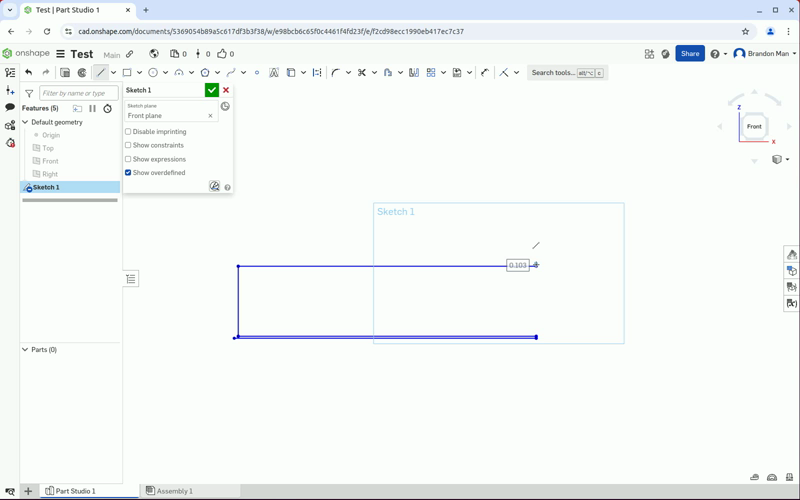
scroll(-6)
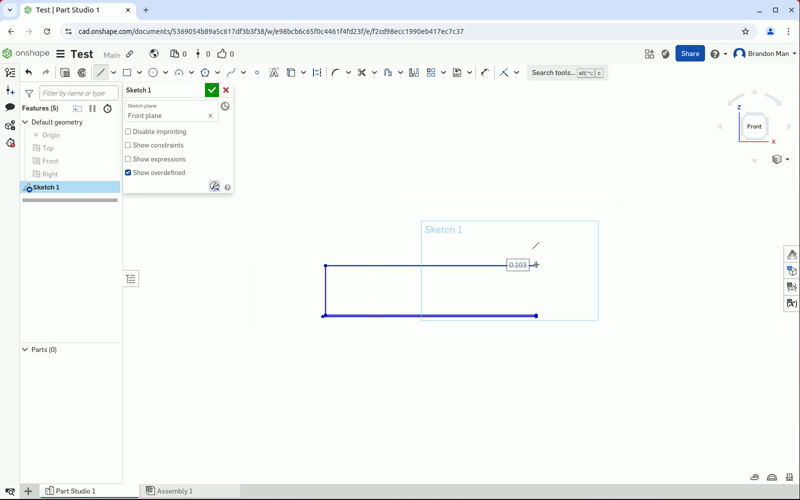
scroll(-6)
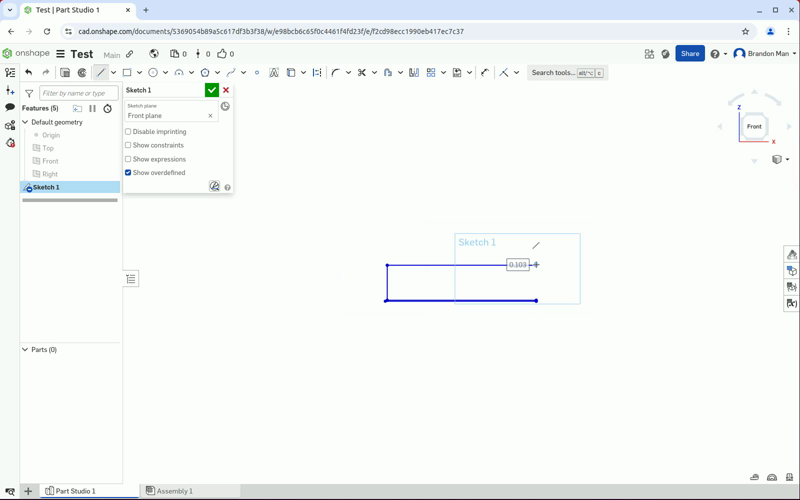
scroll(-6)
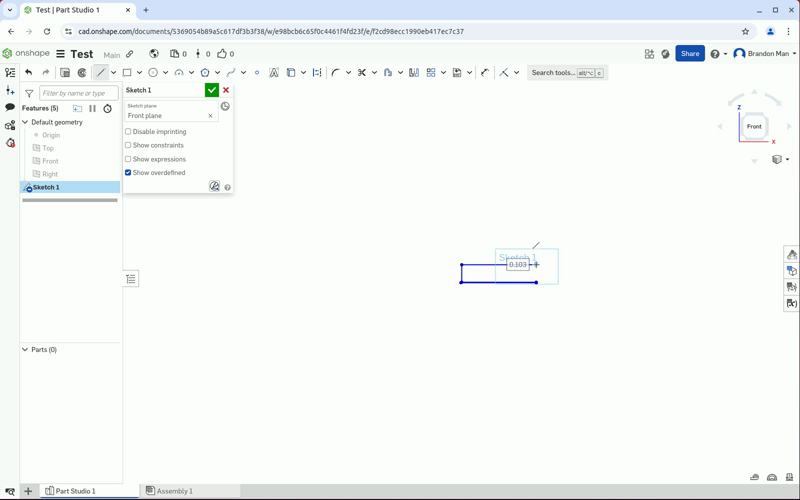
key_up(shift)
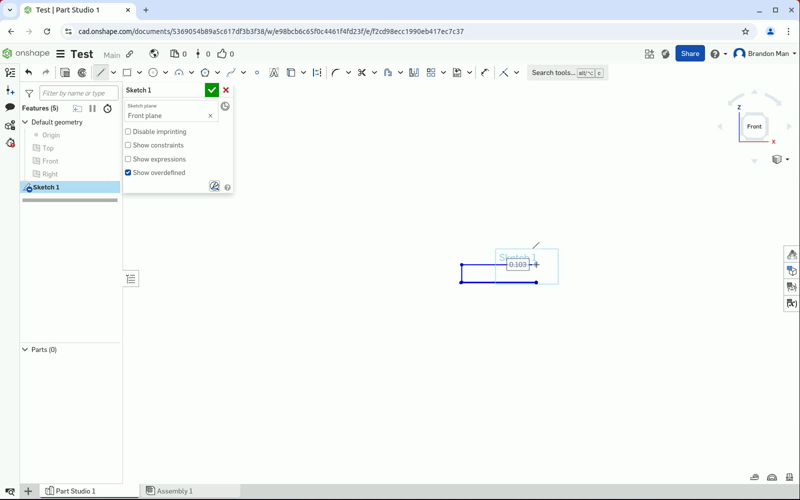
key_down(shift)
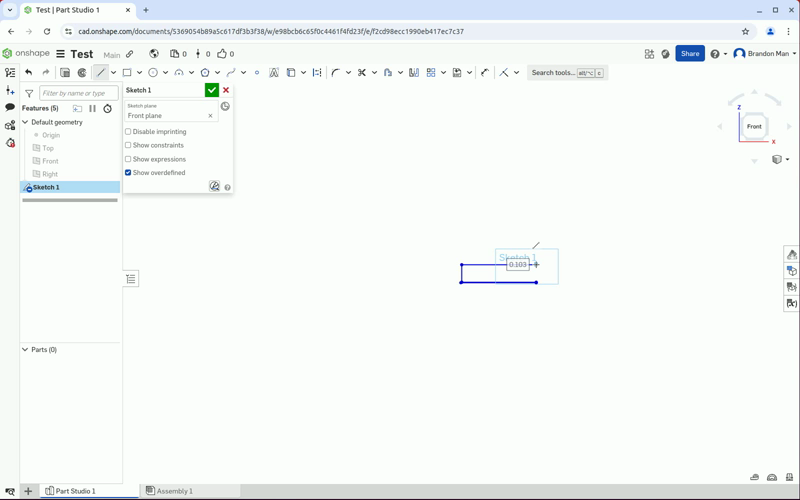
mouse_move(460, 264)
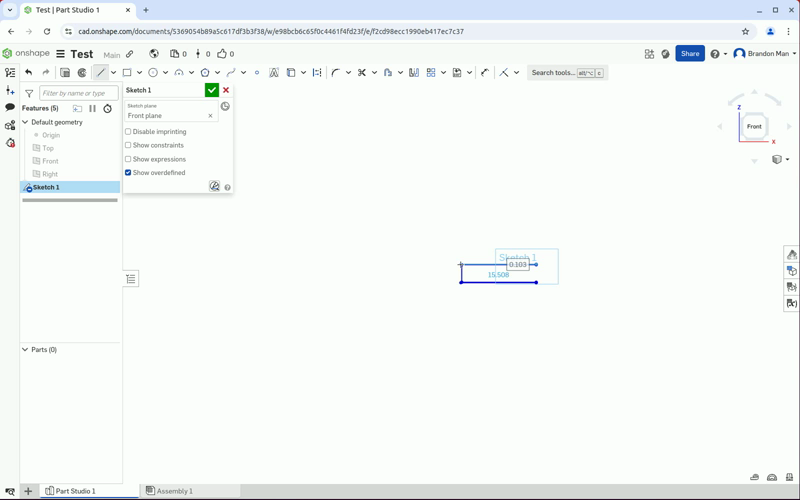
scroll(6)
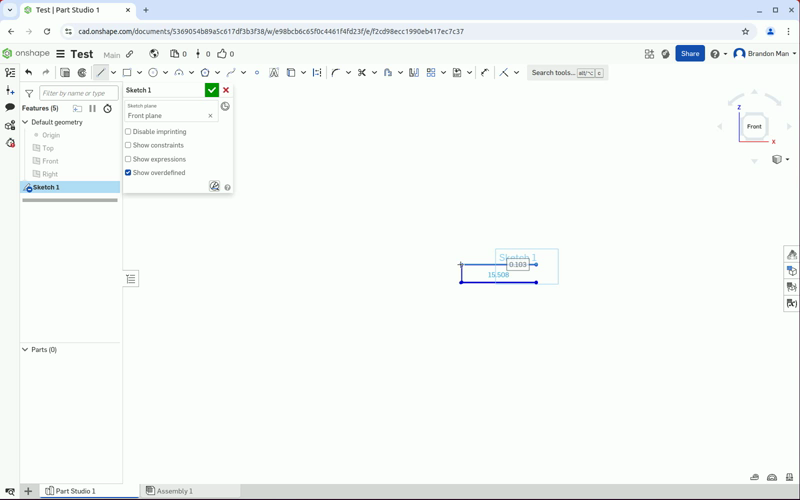
scroll(6)
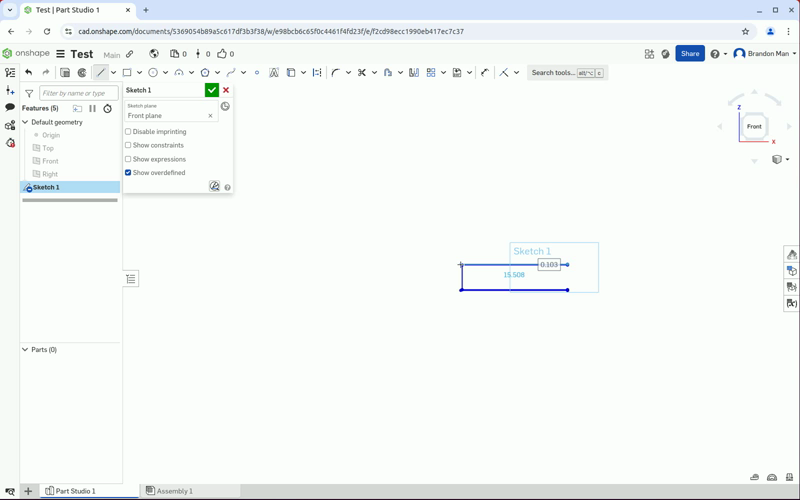
scroll(6)
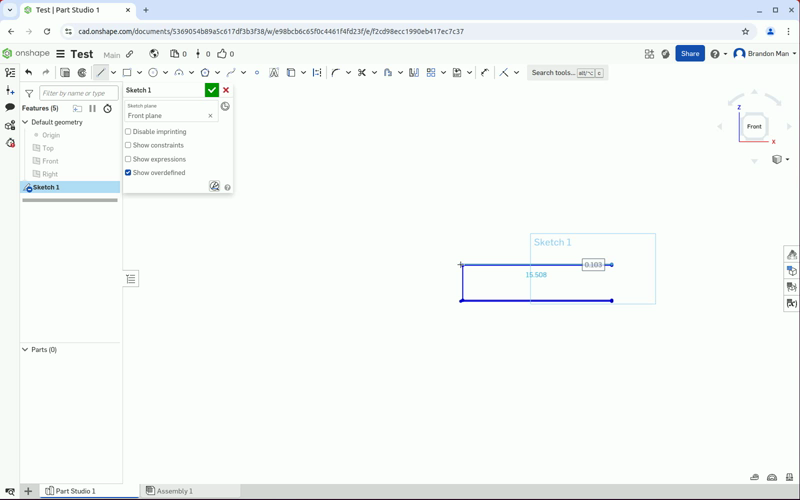
scroll(6)
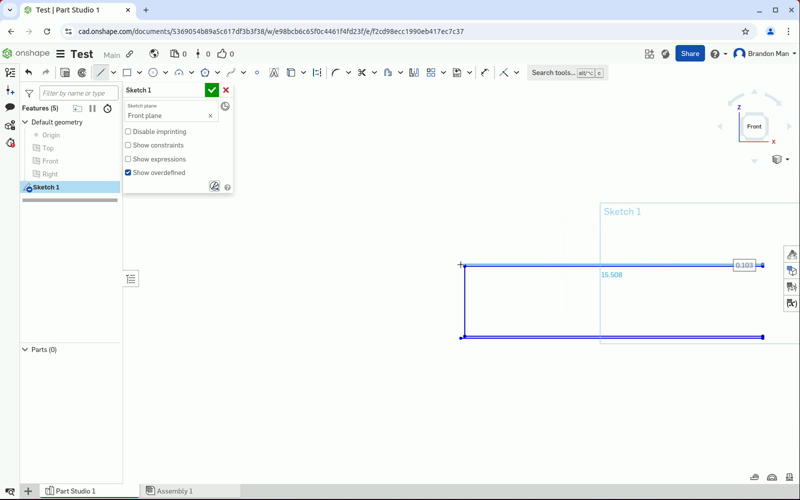
scroll(6)
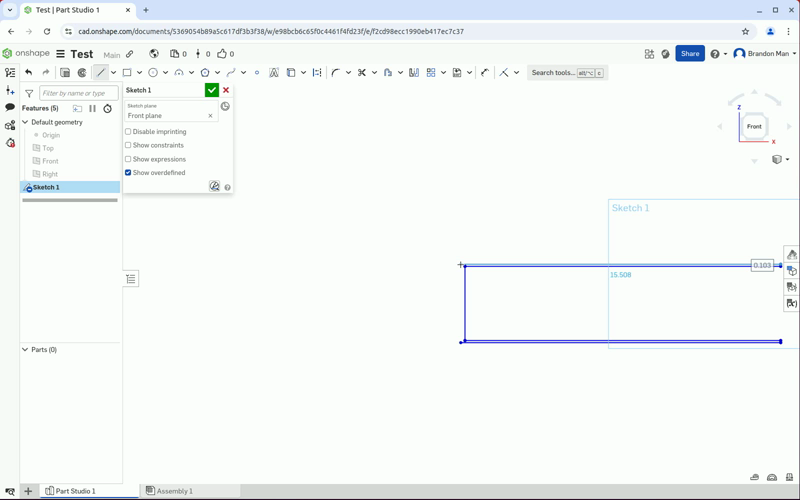
scroll(6)
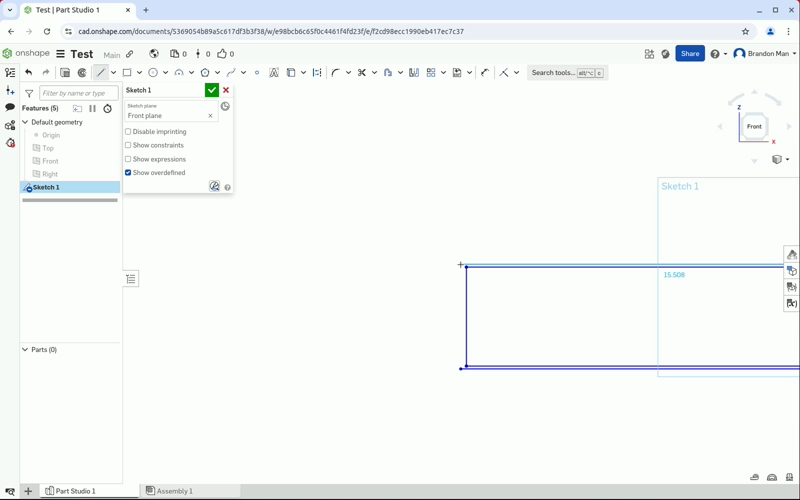
scroll(6)
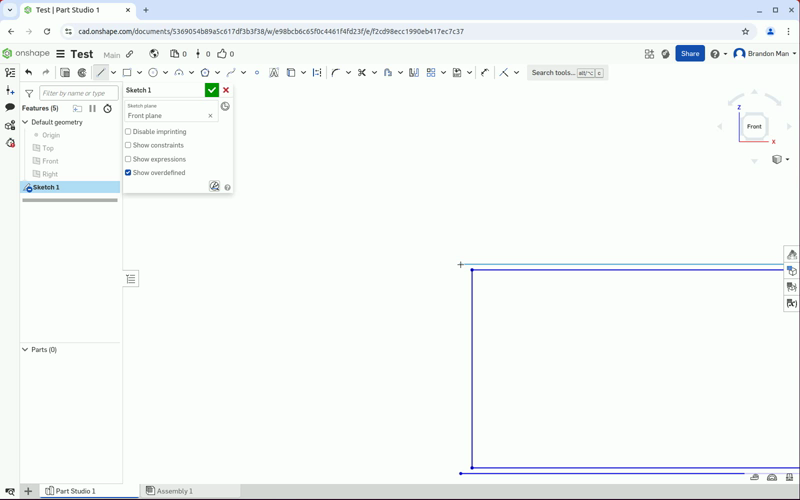
click(460, 264)
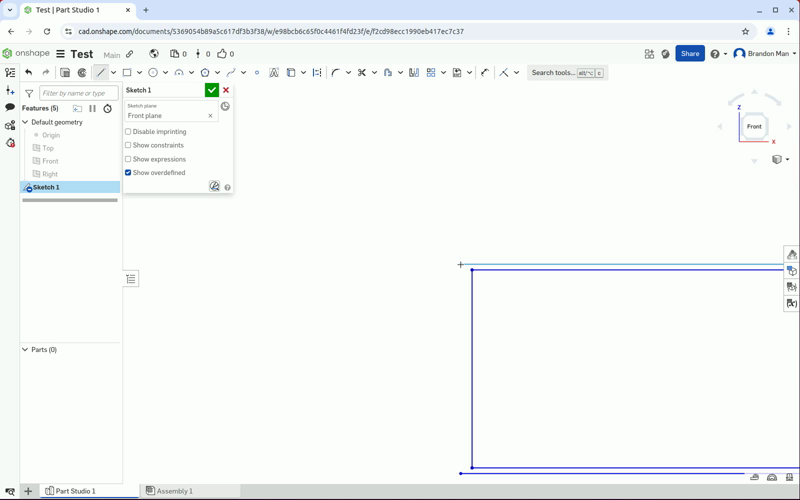
scroll(-6)
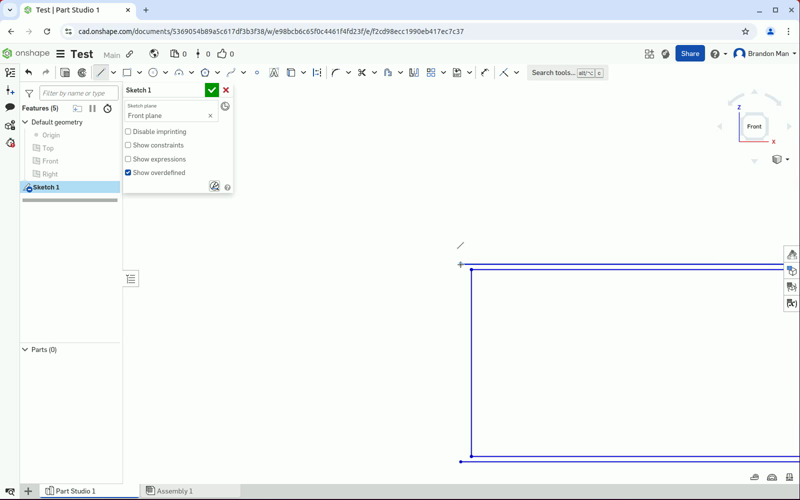
scroll(-6)
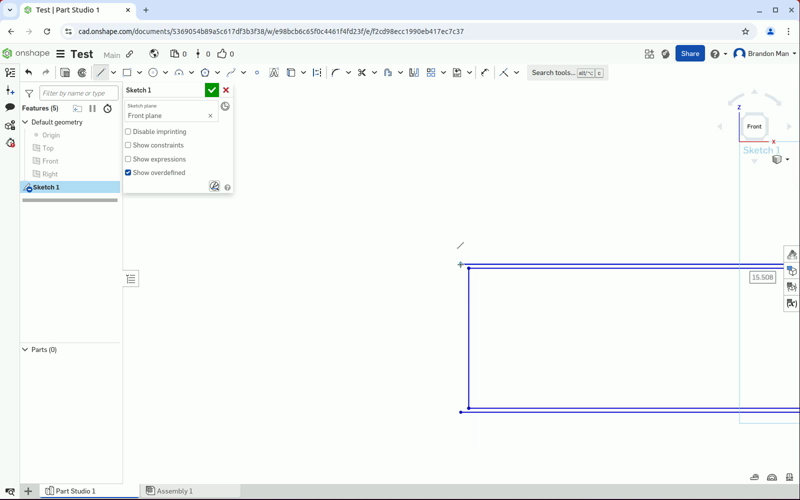
scroll(-6)
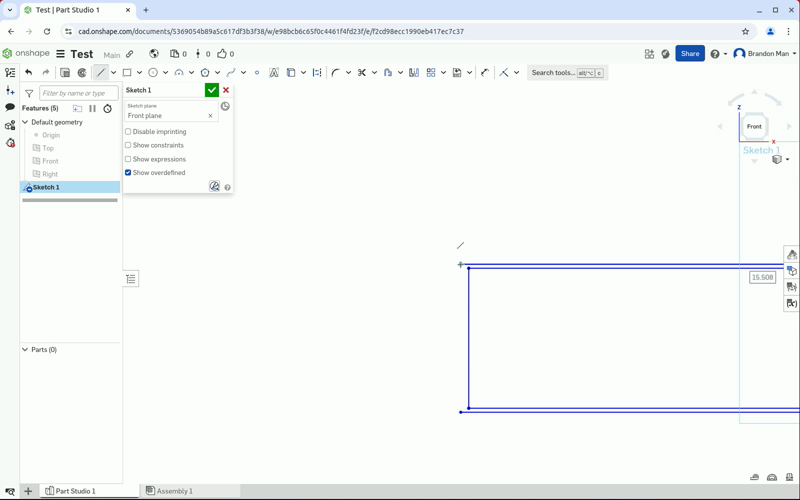
scroll(-6)
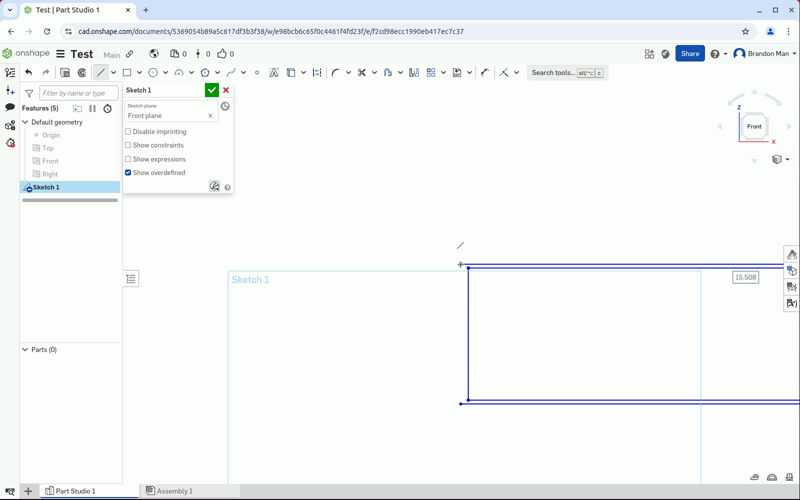
scroll(-6)
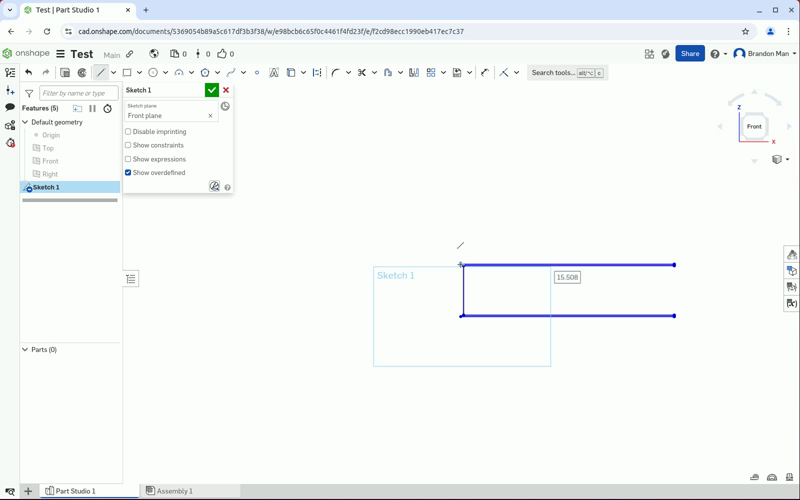
scroll(-6)
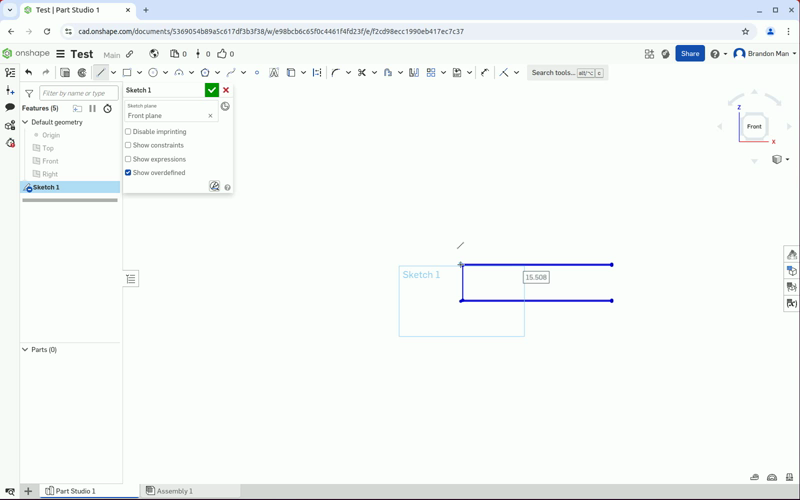
scroll(-6)
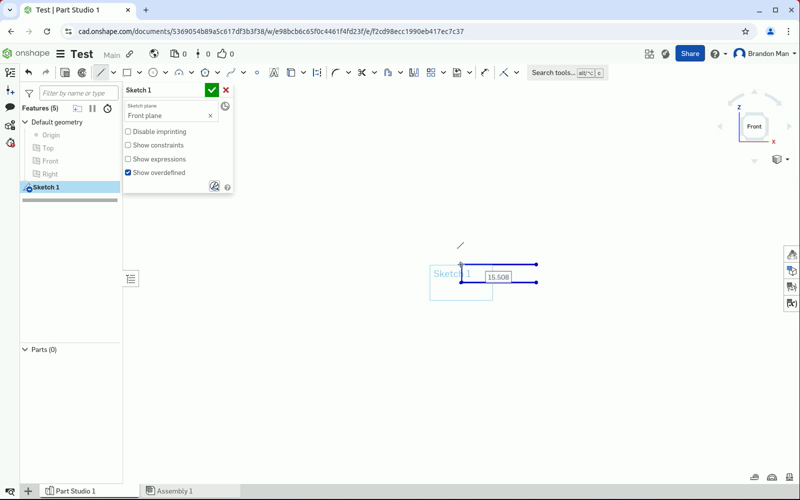
key_up(shift)
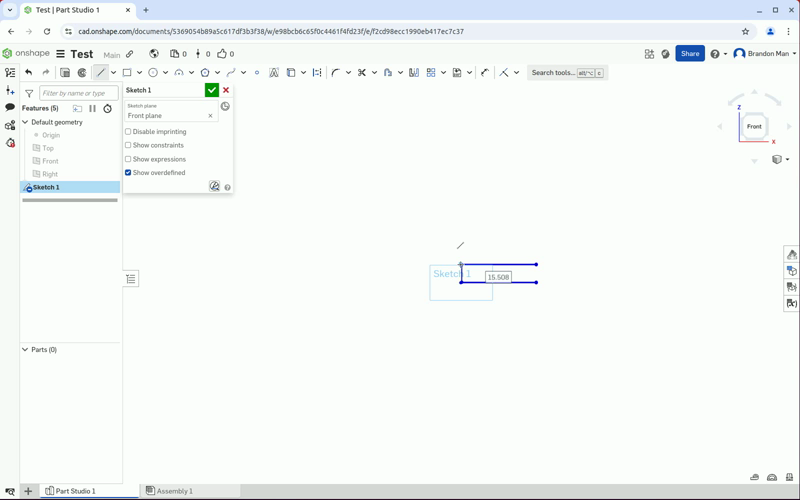
mouse_move(490, 264)
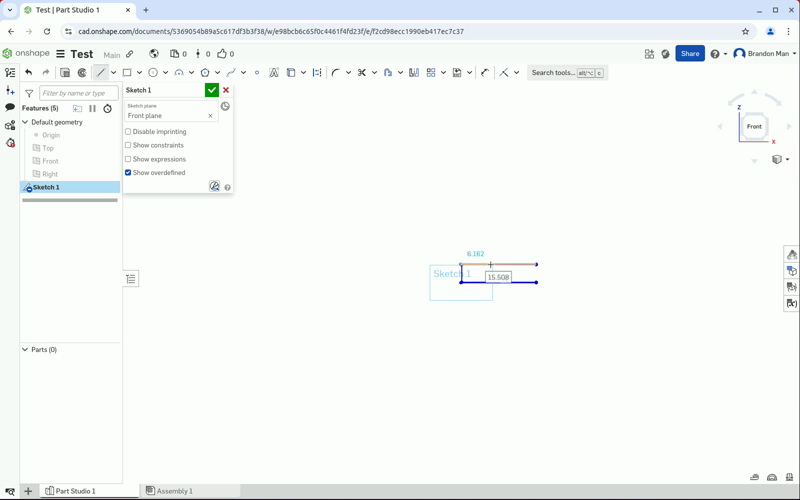
key_down(shift)
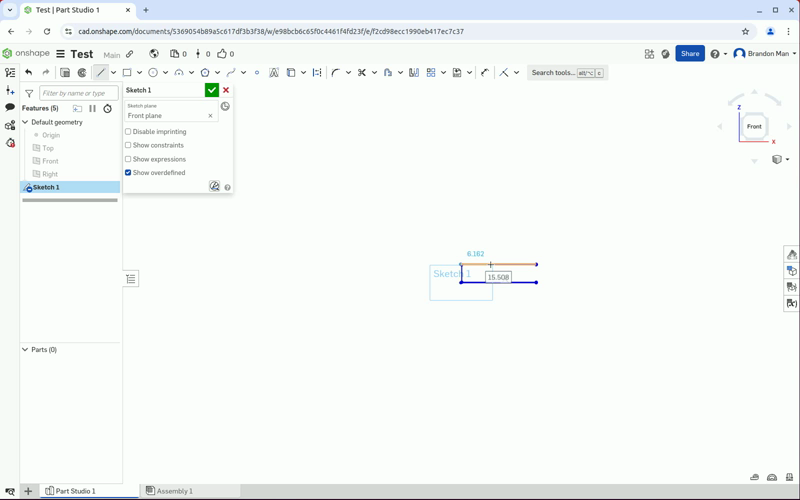
mouse_move(460, 282)
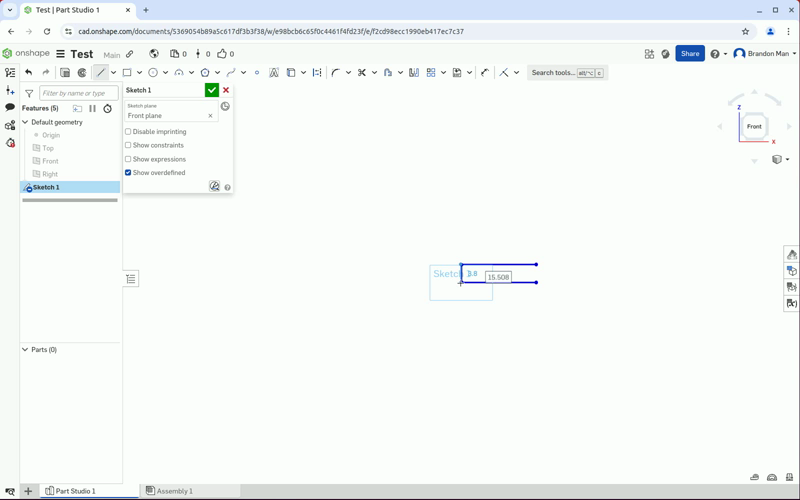
scroll(6)
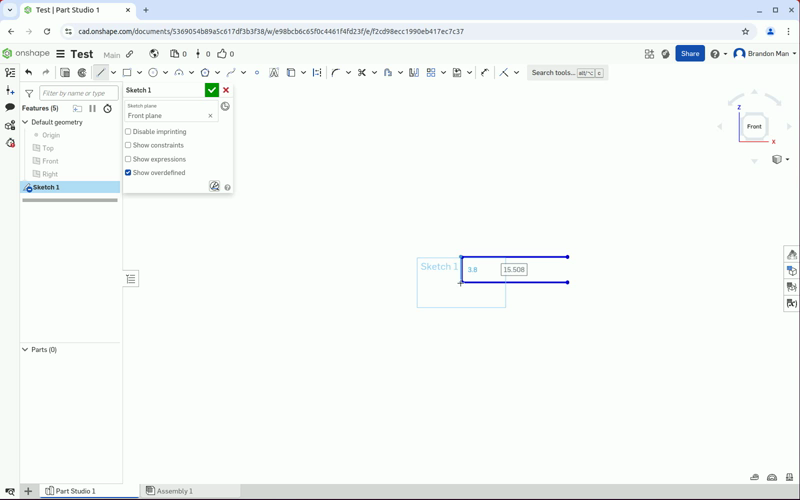
scroll(6)
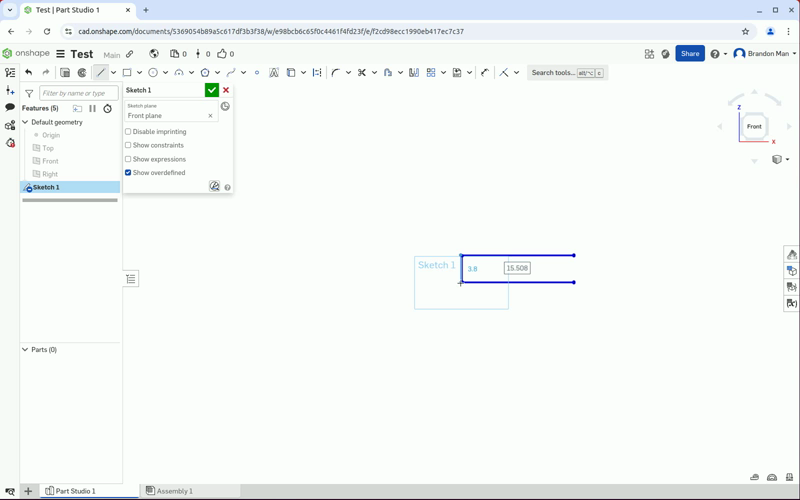
scroll(6)
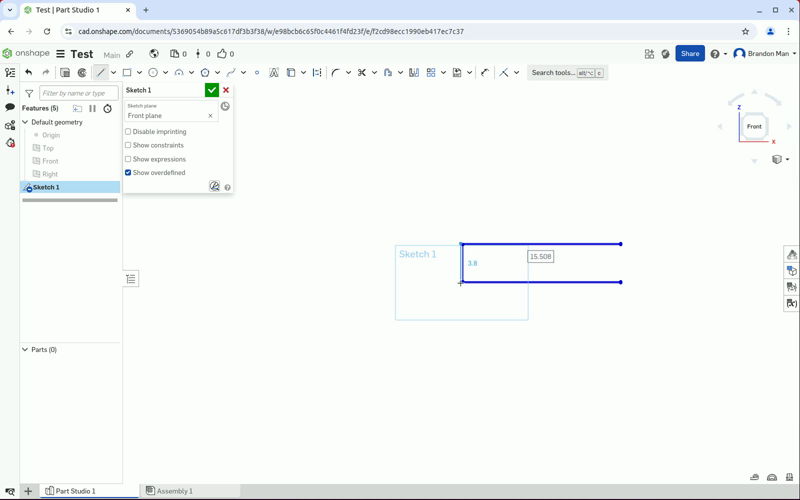
scroll(6)
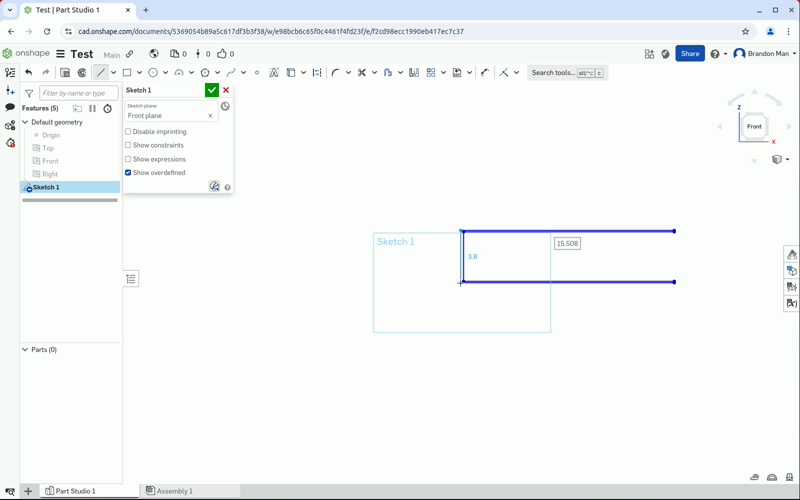
scroll(6)
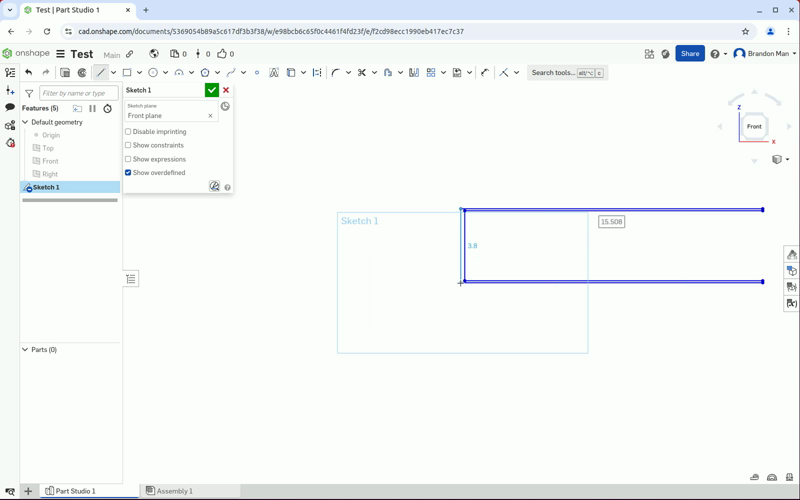
scroll(6)
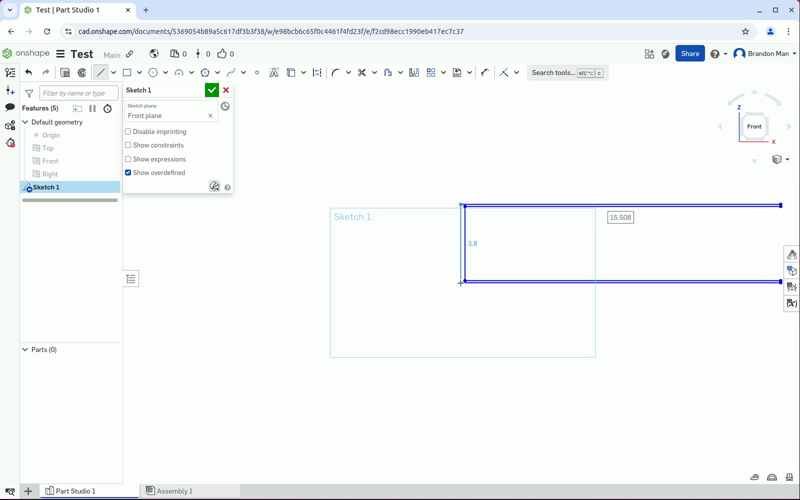
scroll(6)
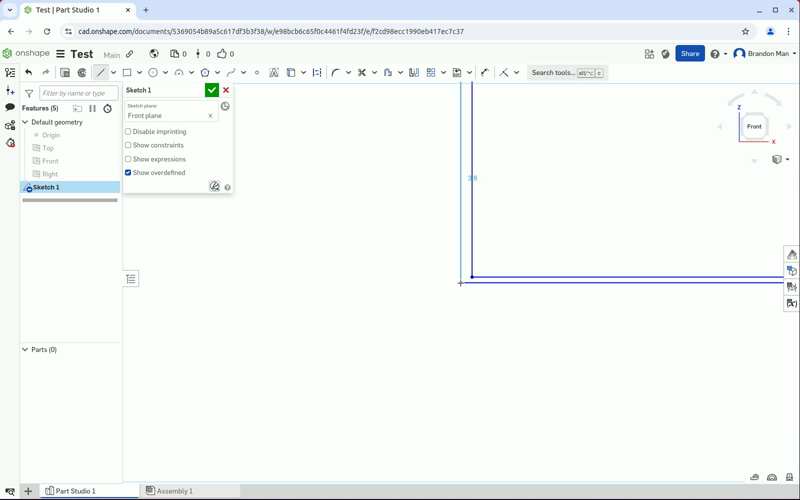
key_up(shift)
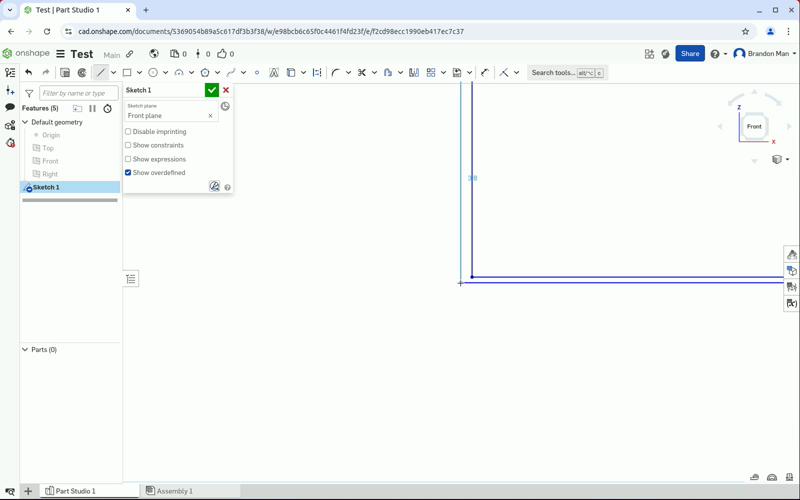
click(460, 282)
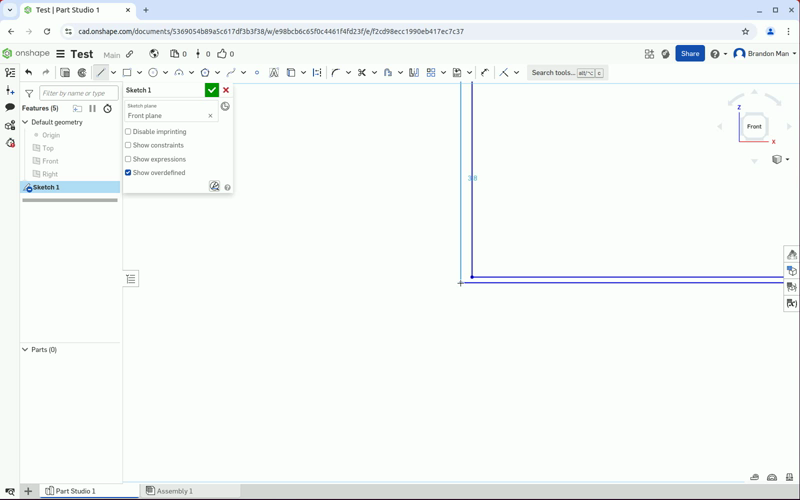
scroll(-6)
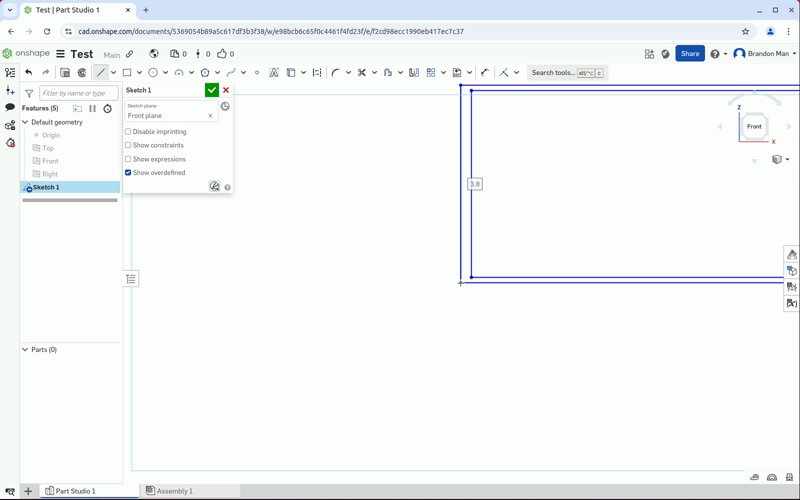
scroll(-6)
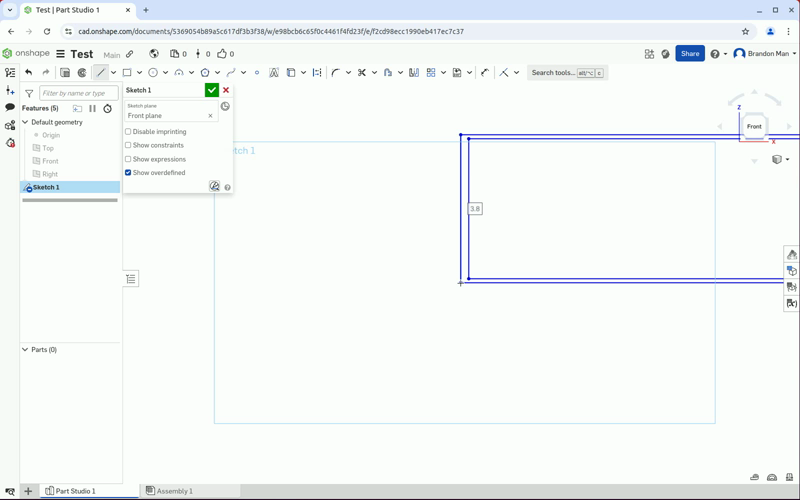
scroll(-6)
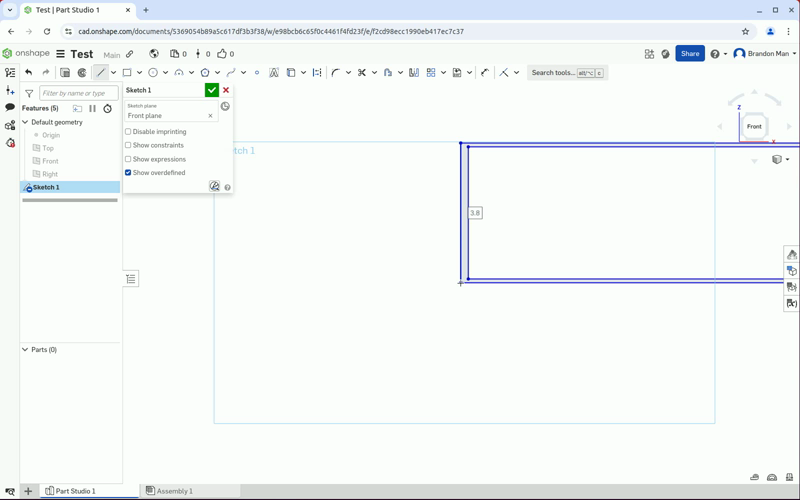
scroll(-6)
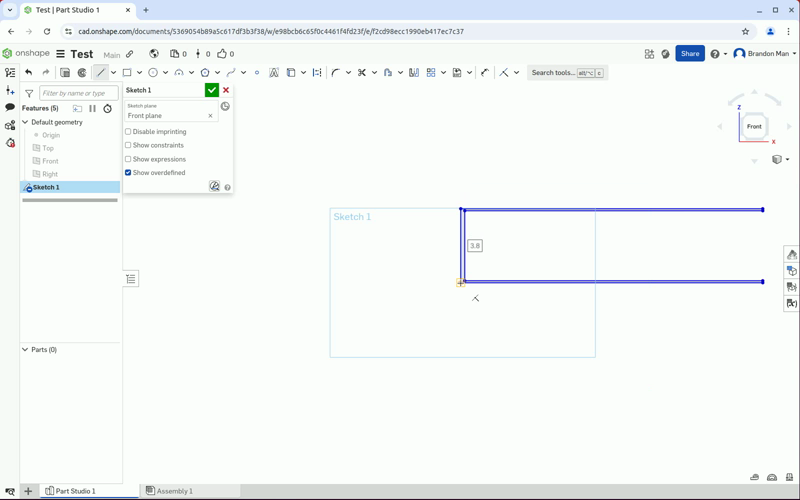
scroll(-6)
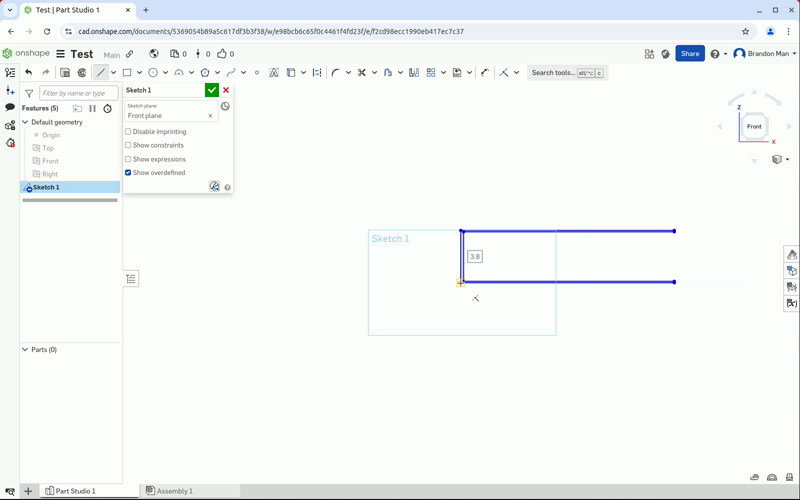
scroll(-6)
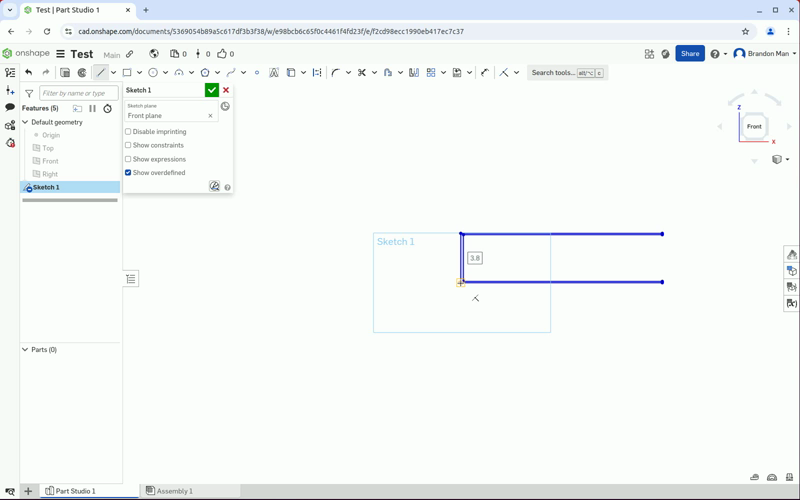
scroll(-6)
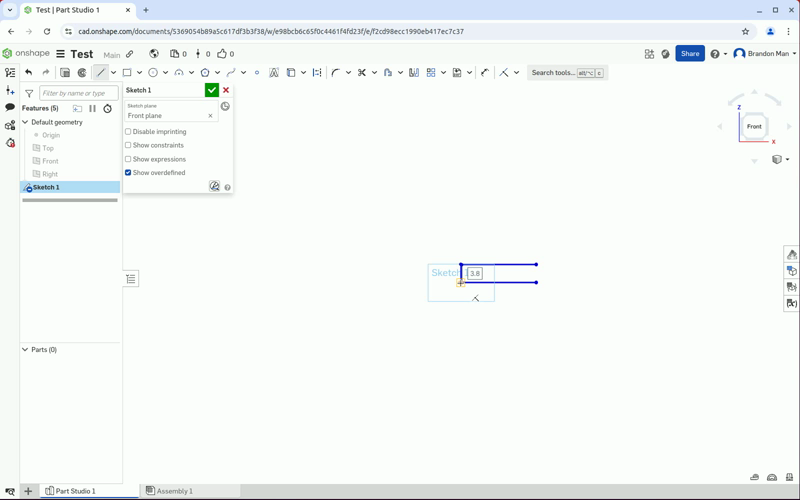
key(esc)
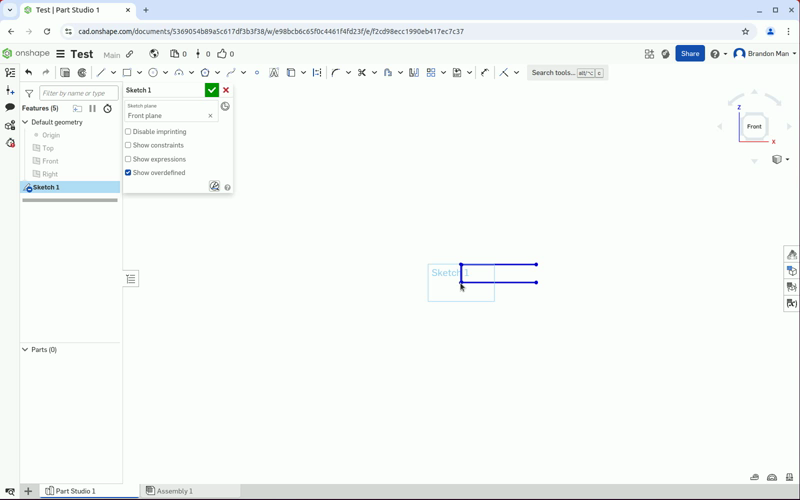
mouse_move(506, 282)
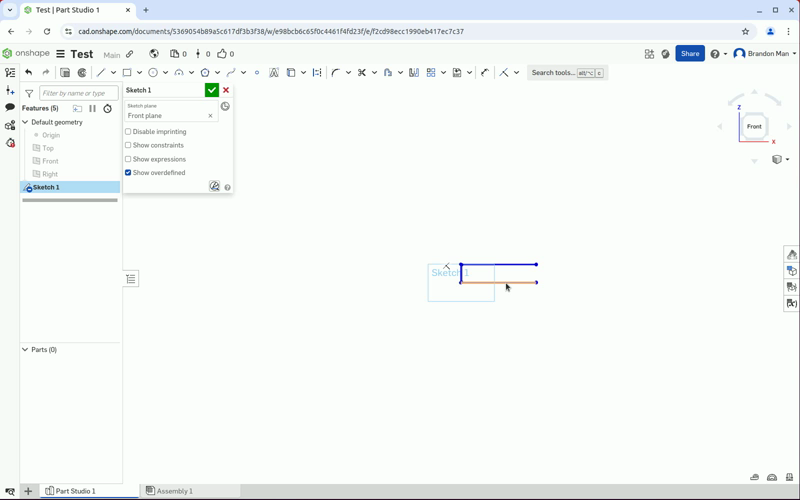
scroll(6)
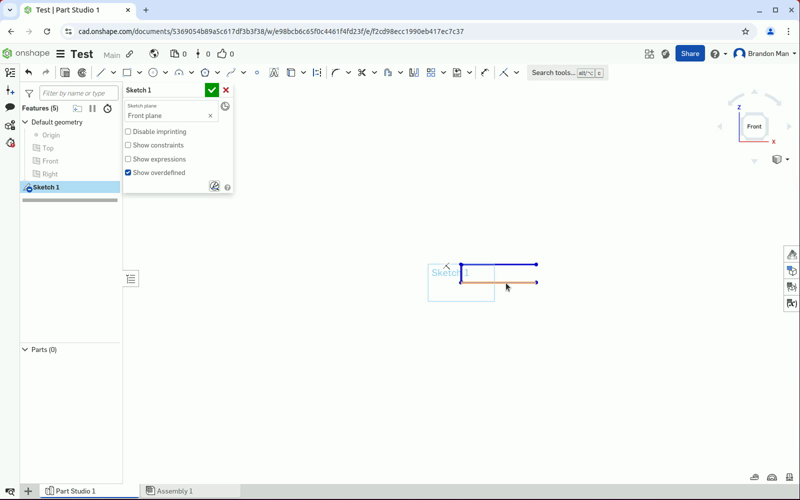
scroll(6)
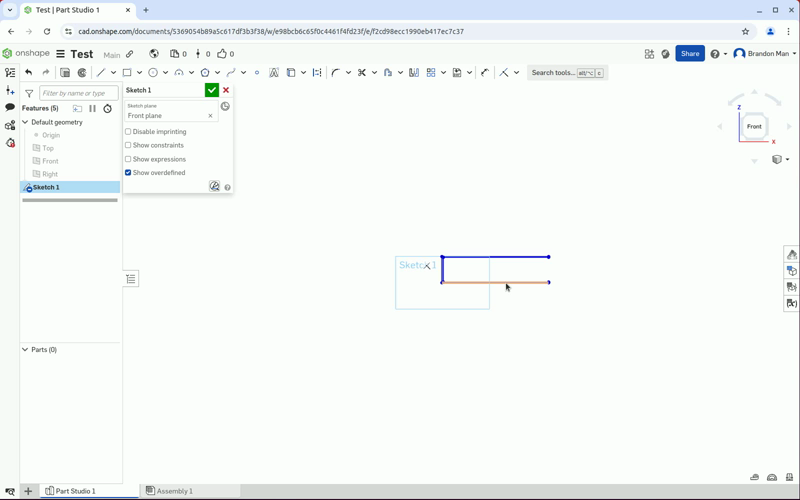
scroll(6)
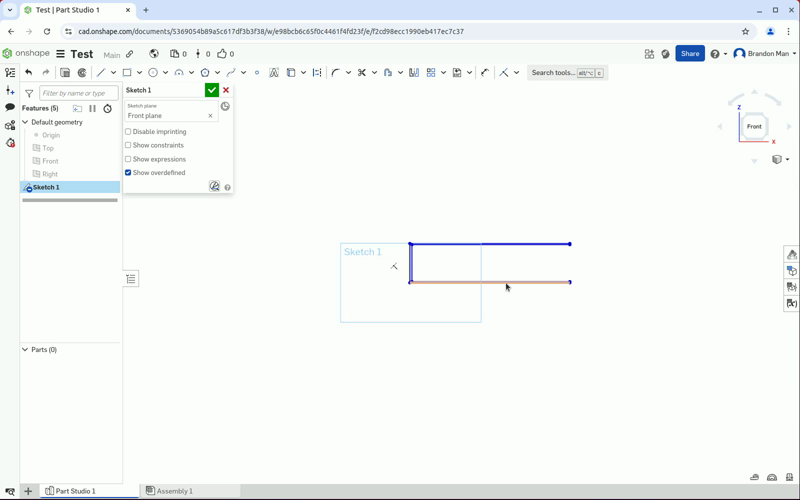
scroll(6)
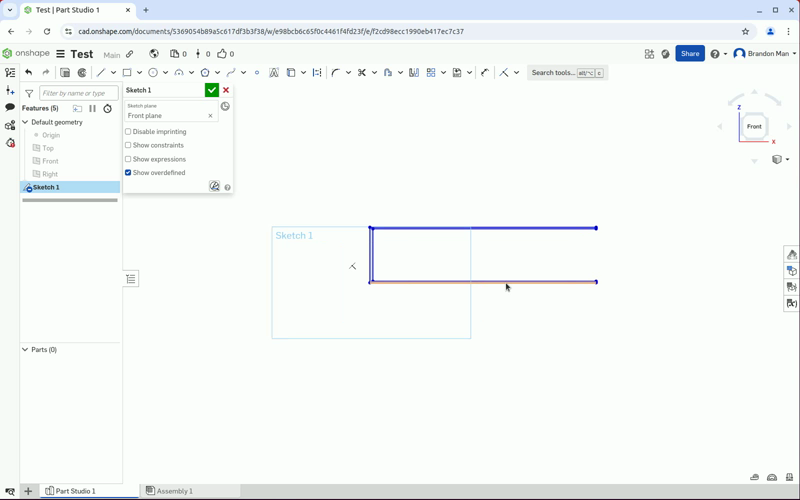
scroll(6)
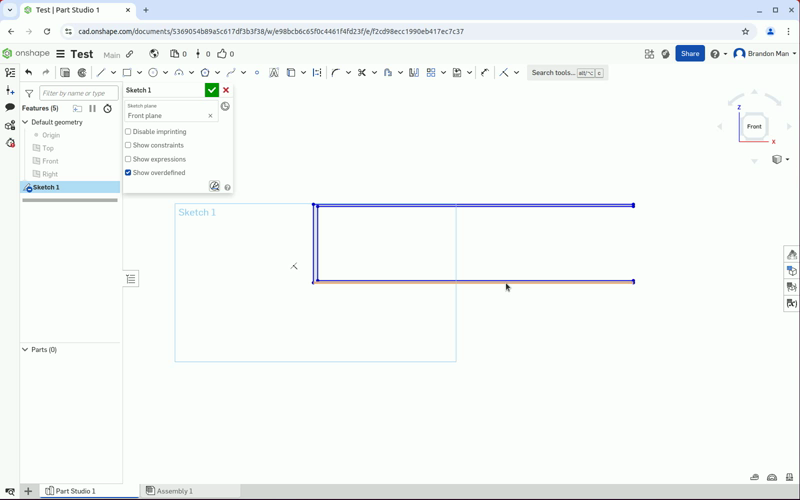
scroll(6)
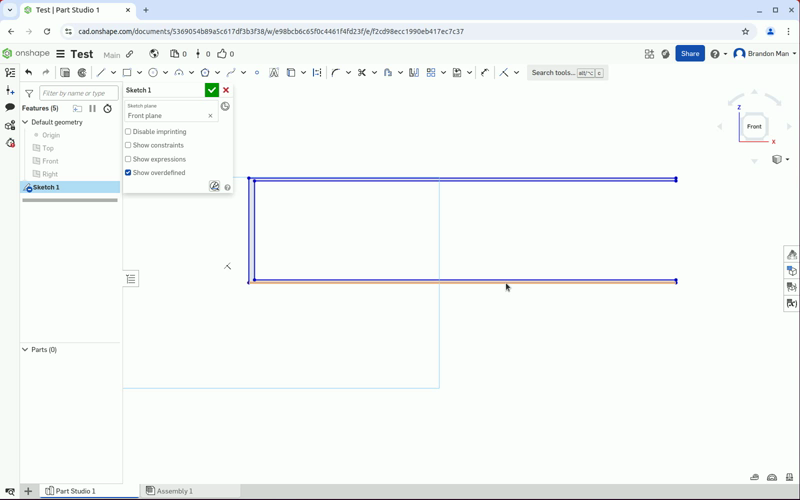
scroll(6)
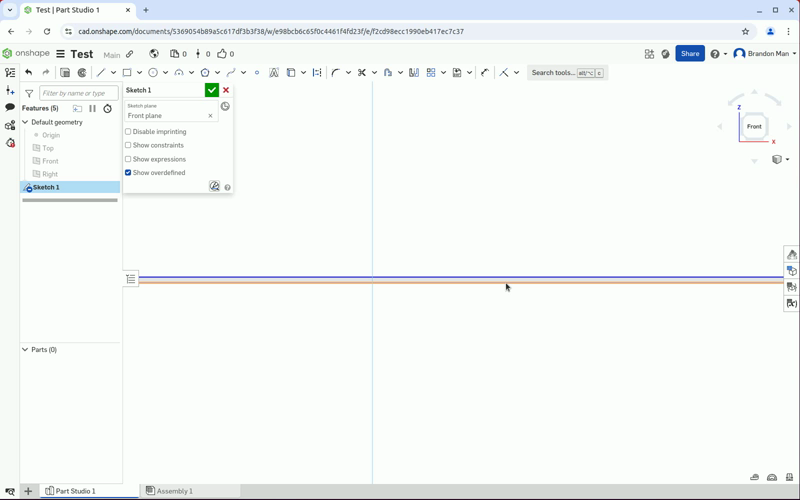
click(506, 282)
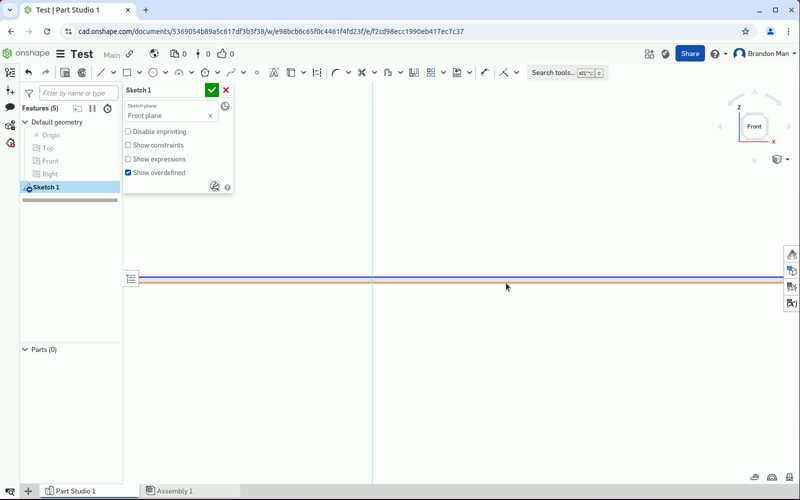
scroll(-6)
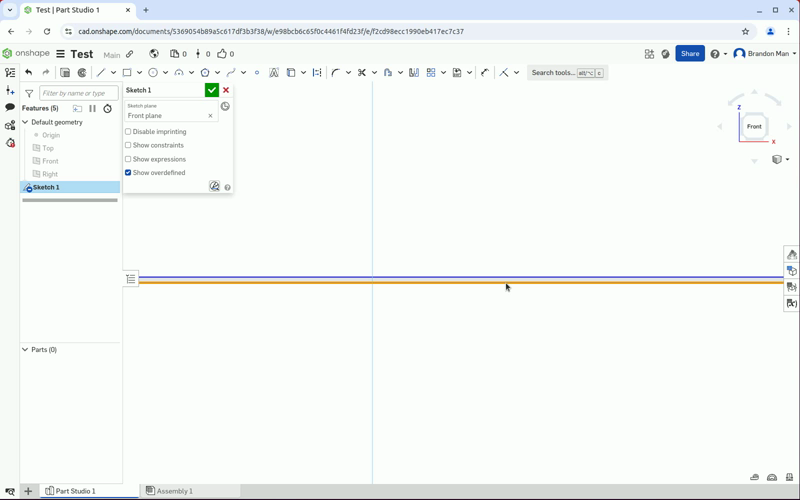
scroll(-6)
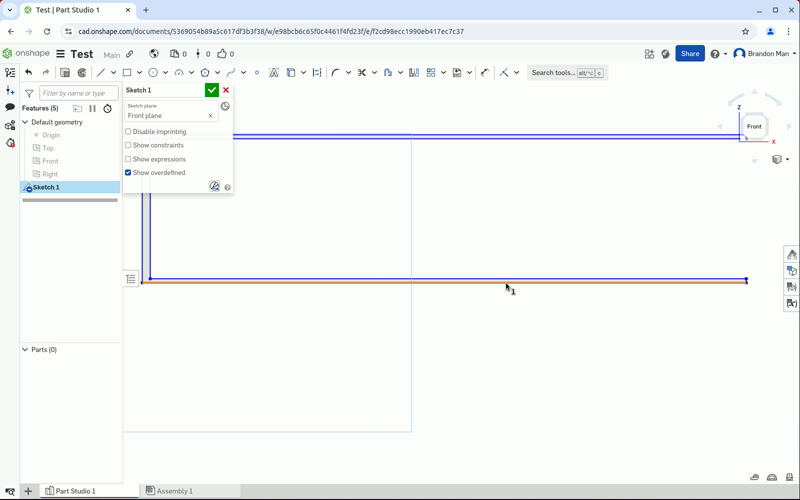
scroll(-6)
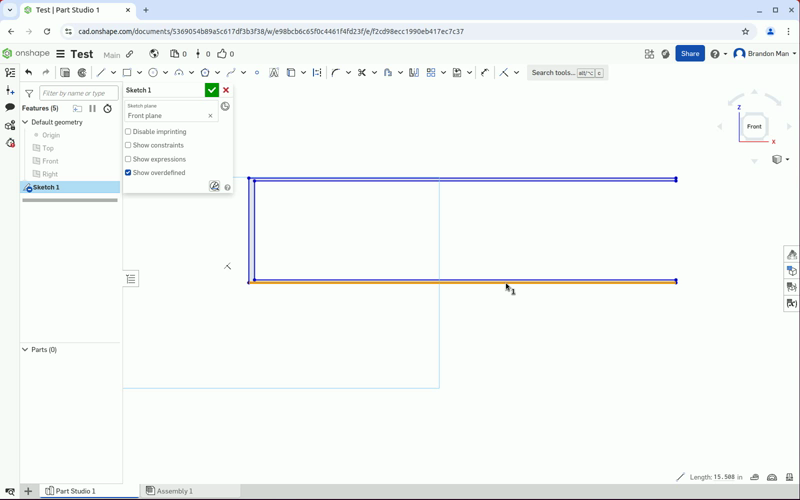
scroll(-6)
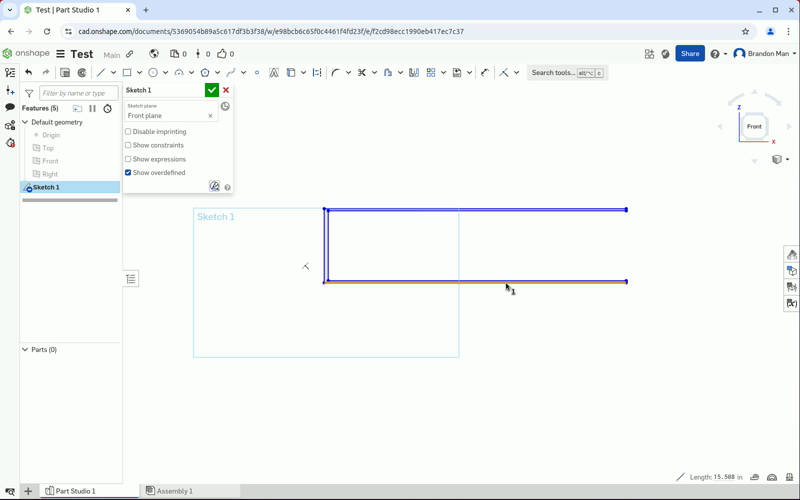
scroll(-6)
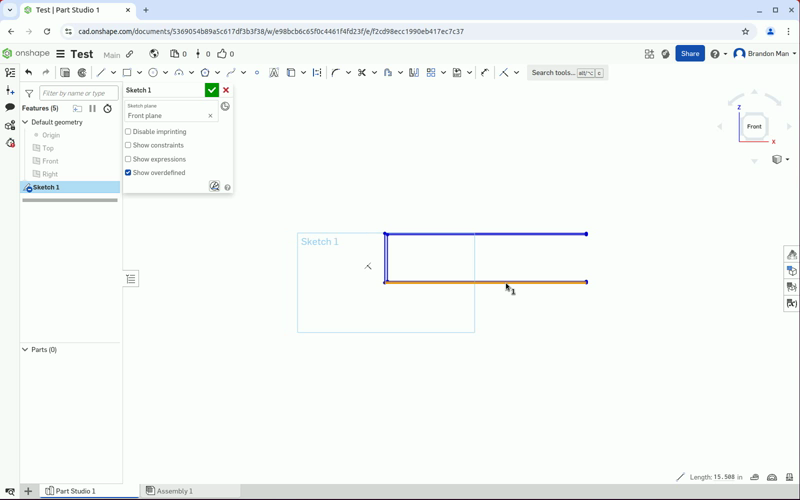
scroll(-6)
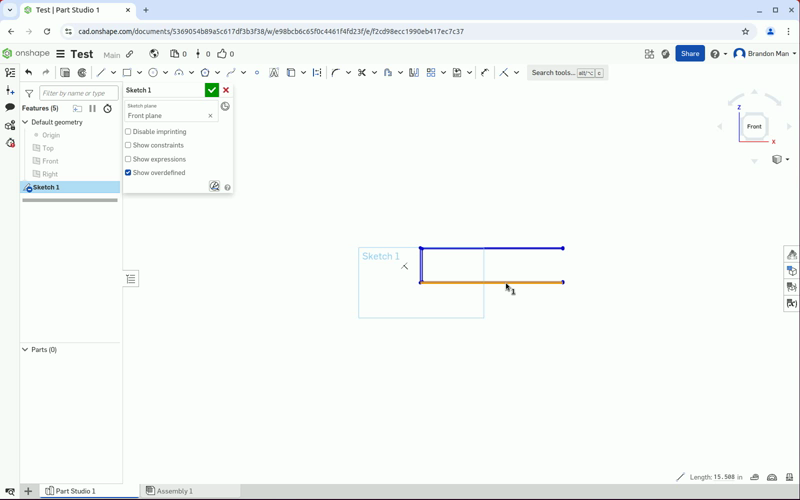
scroll(-6)
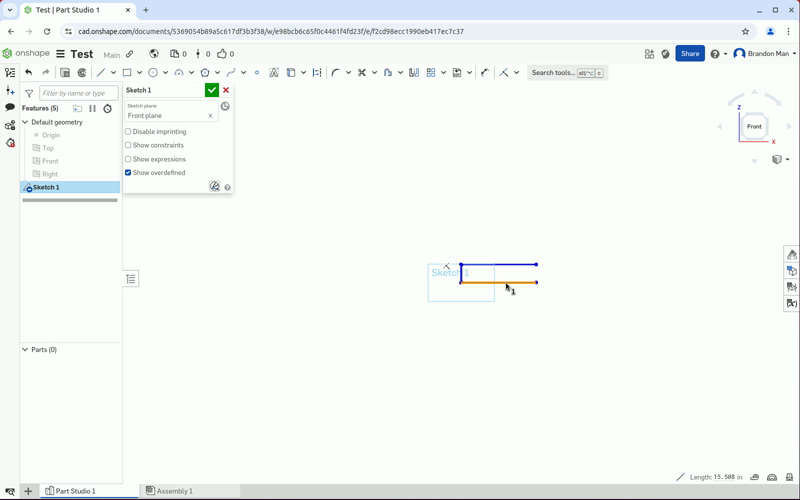
mouse_move(73, 352)
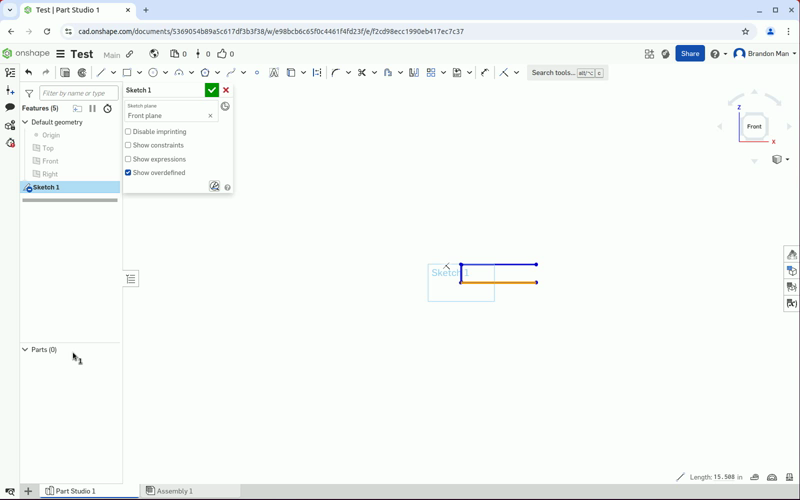
key(shift+y)
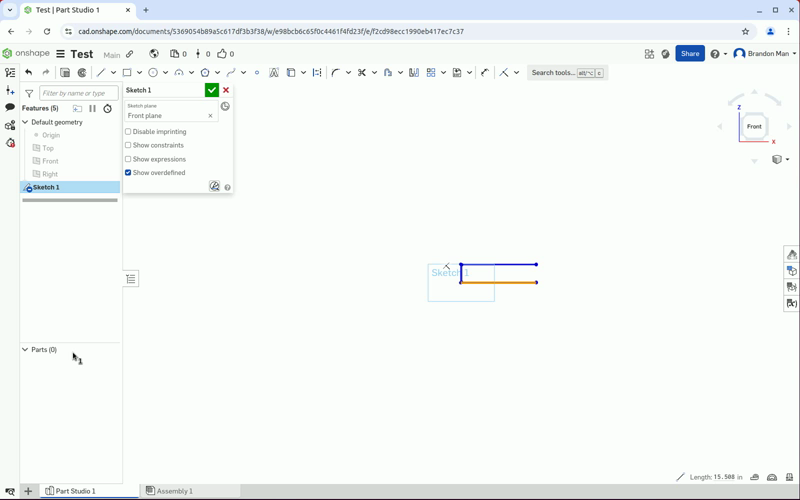
key(shift+e)
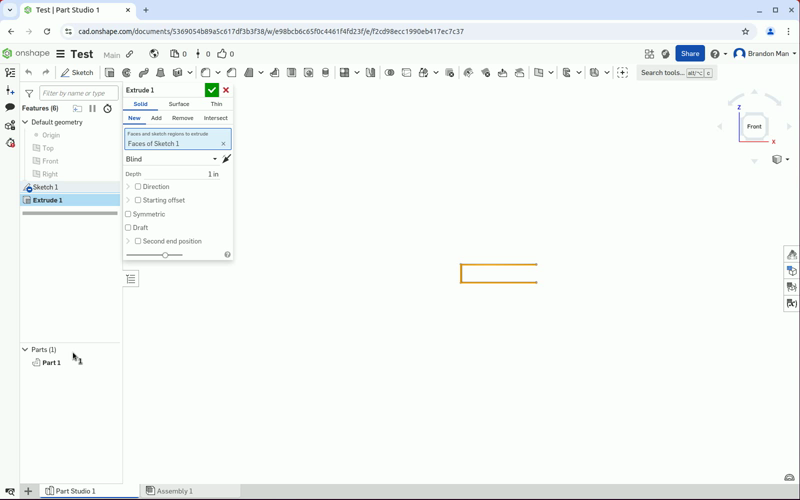
mouse_move(143, 106)
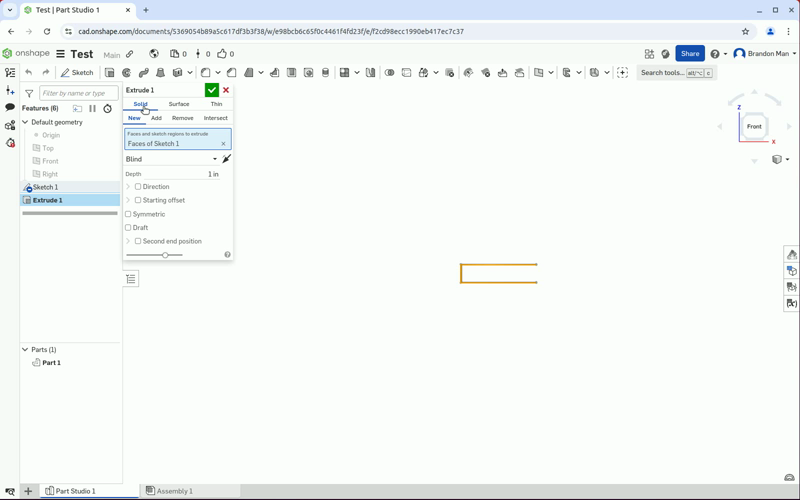
click(143, 106)
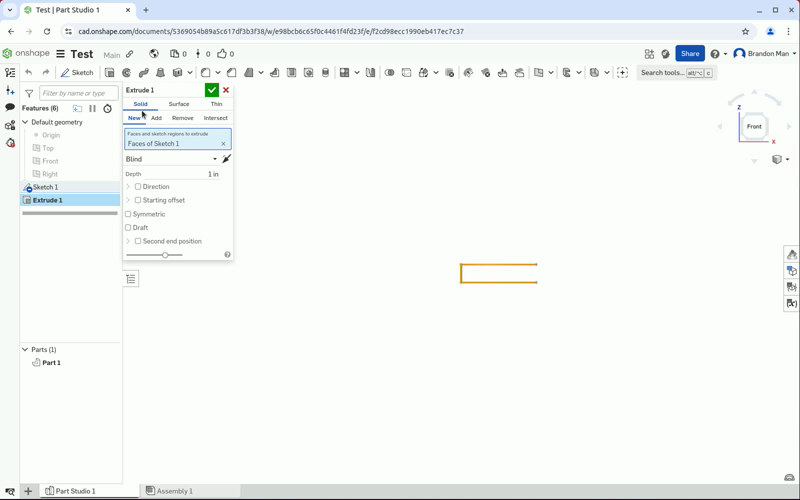
mouse_move(137, 120)
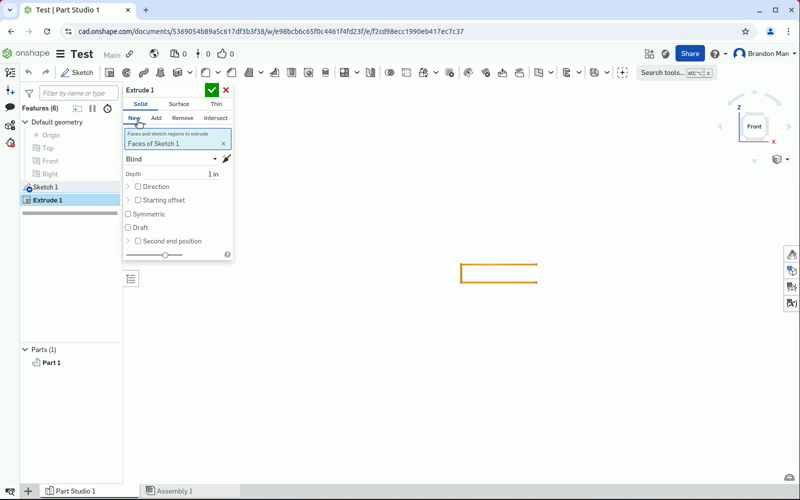
click(137, 120)
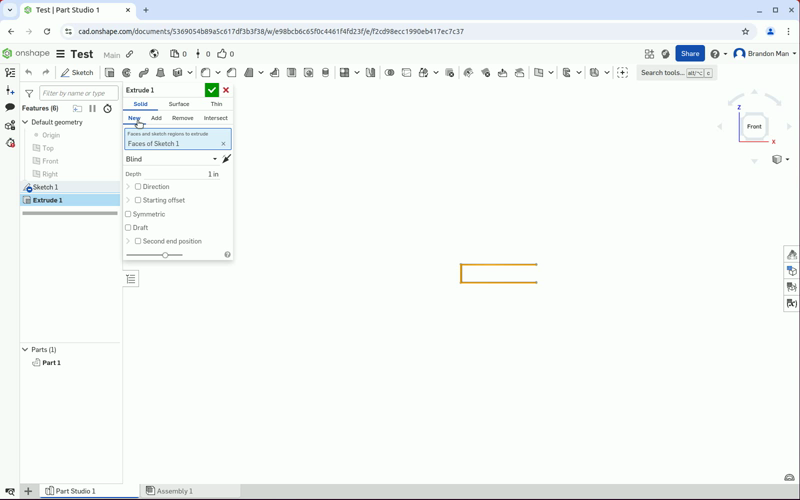
key(tab, 4)
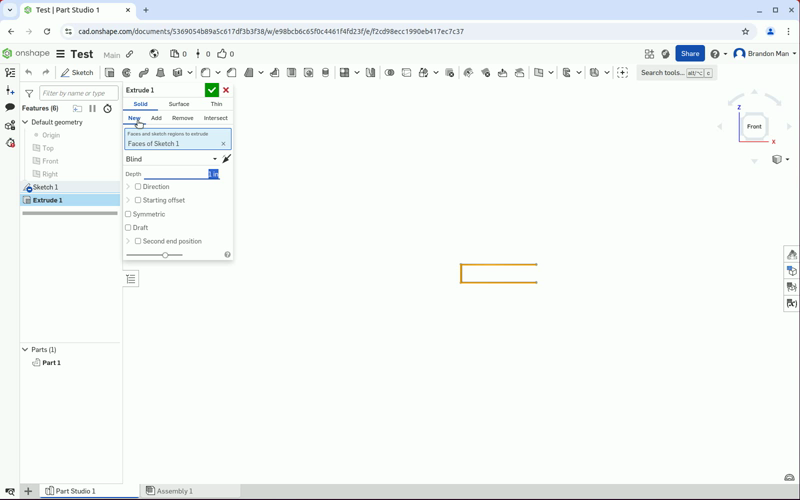
text(15.405)
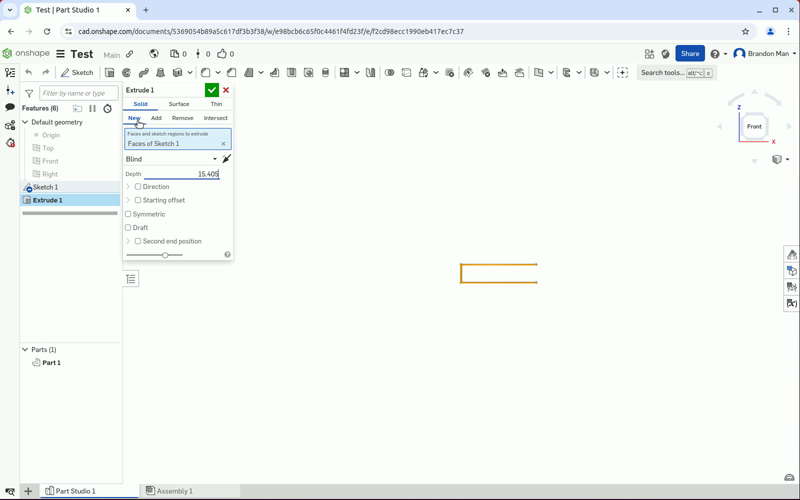
key(enter)
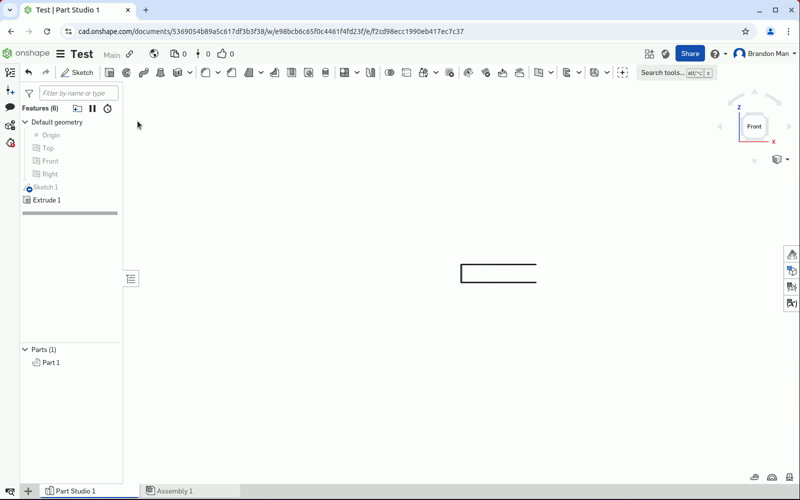
key(shift+h)
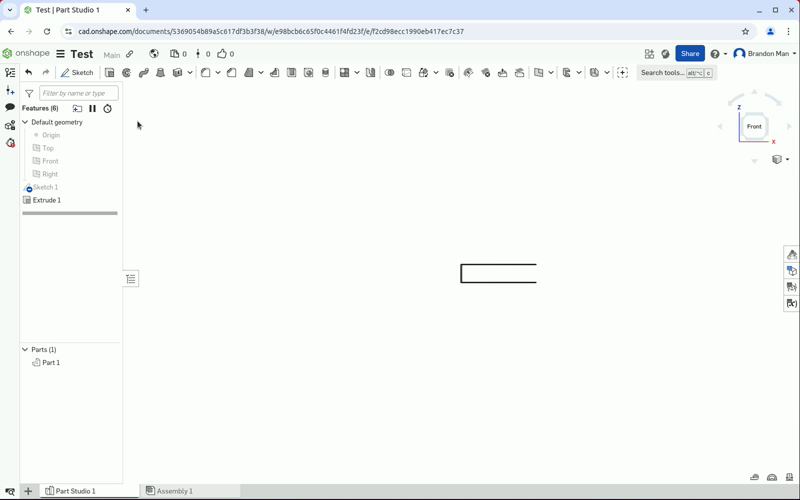
key(shift+h)
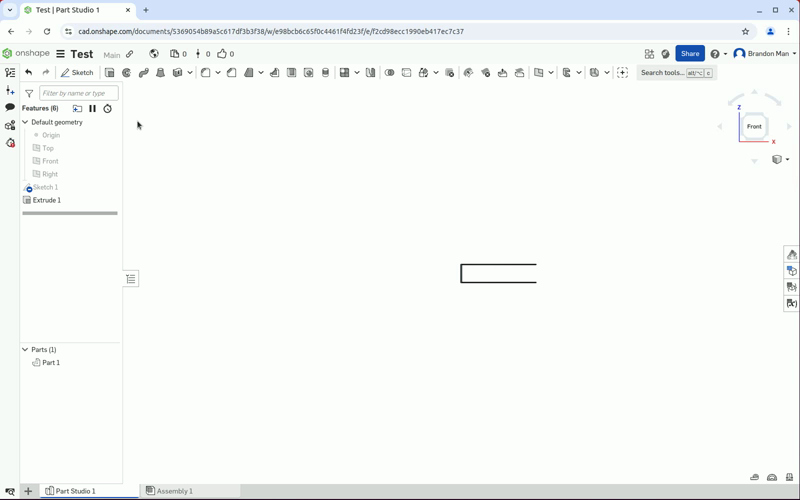
mouse_move(73, 189)
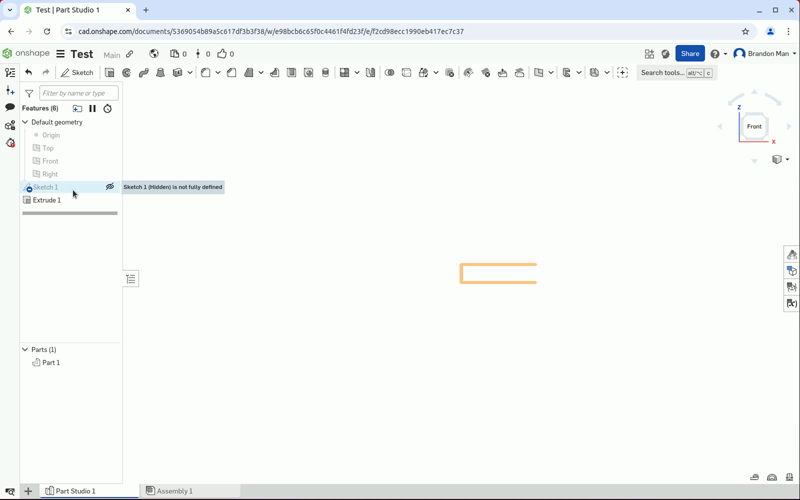
click(73, 189)
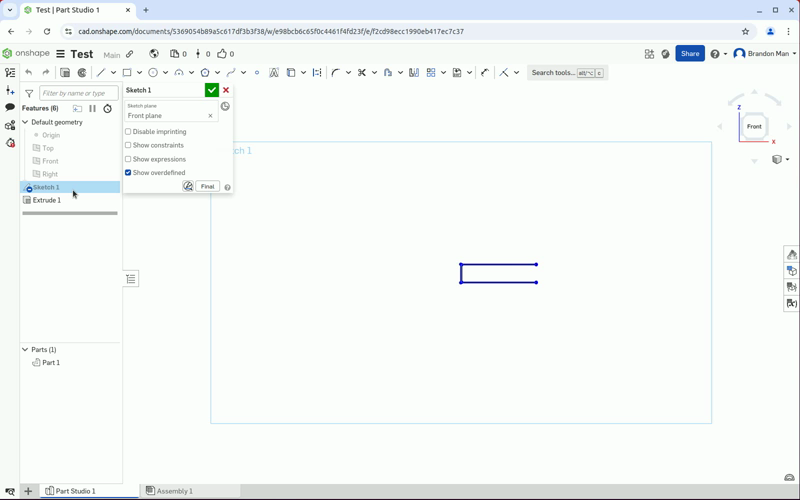
mouse_move(229, 92)
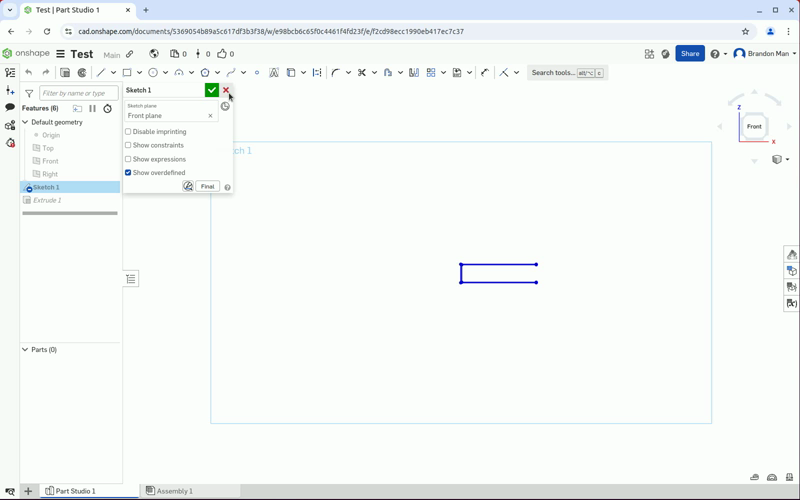
click(229, 92)
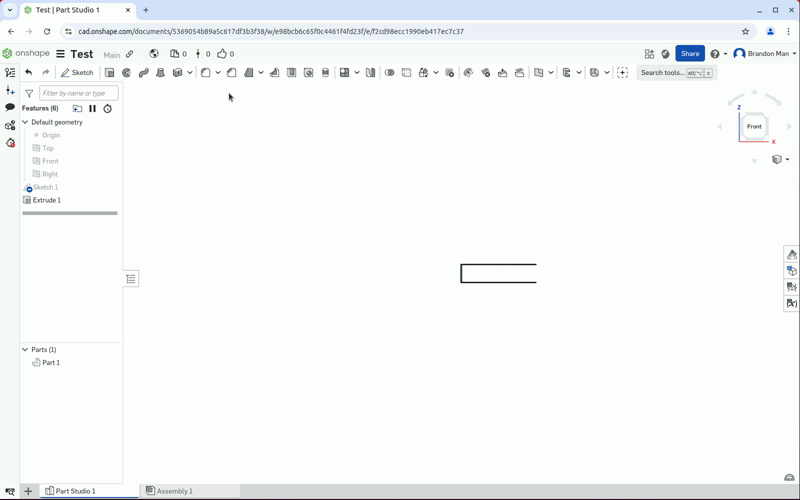
mouse_move(73, 352)
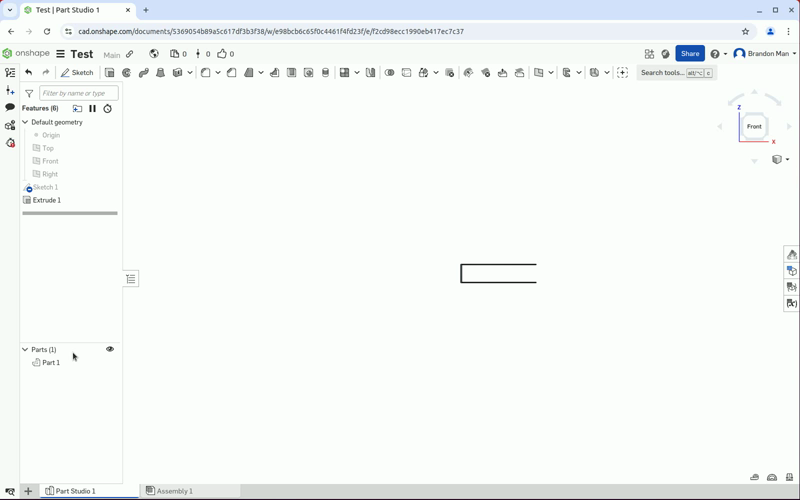
key(y)
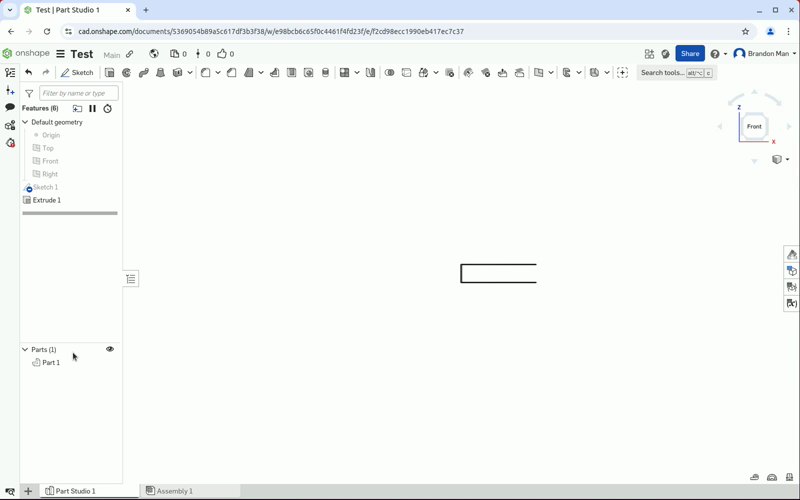
key(shift+p)
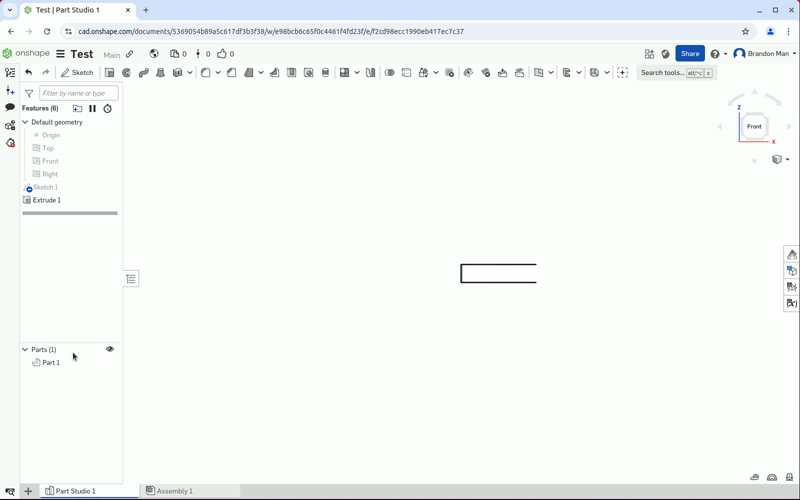
key(space)
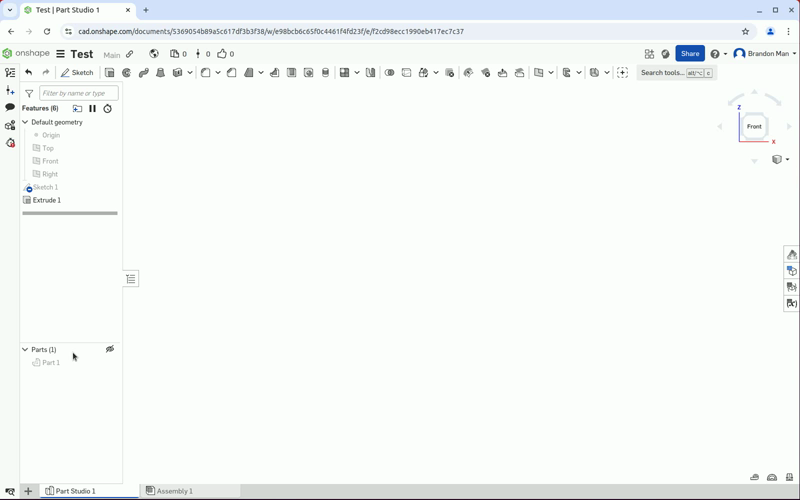
key_down(shift)
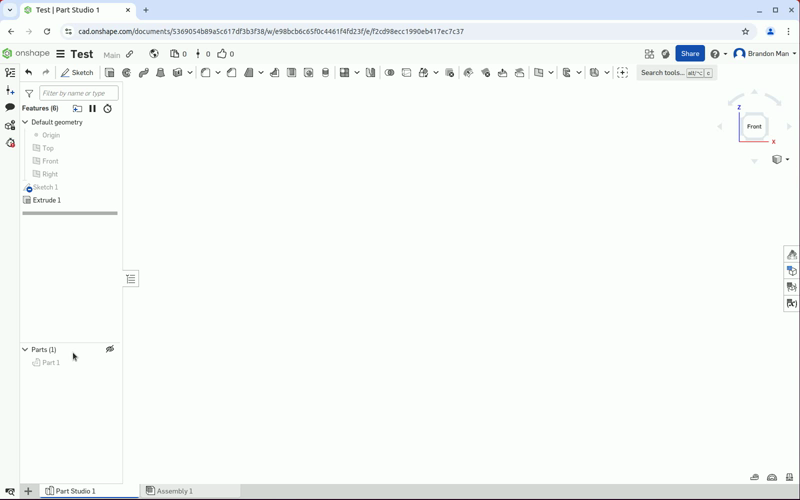
key(down)
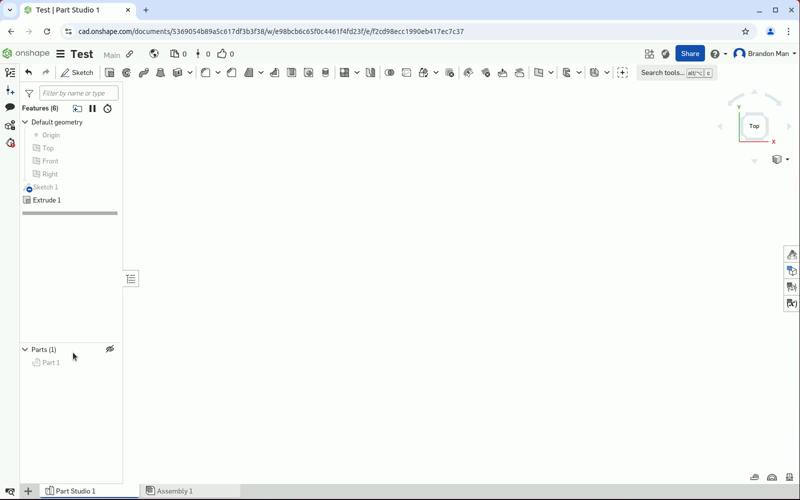
key_up(shift)
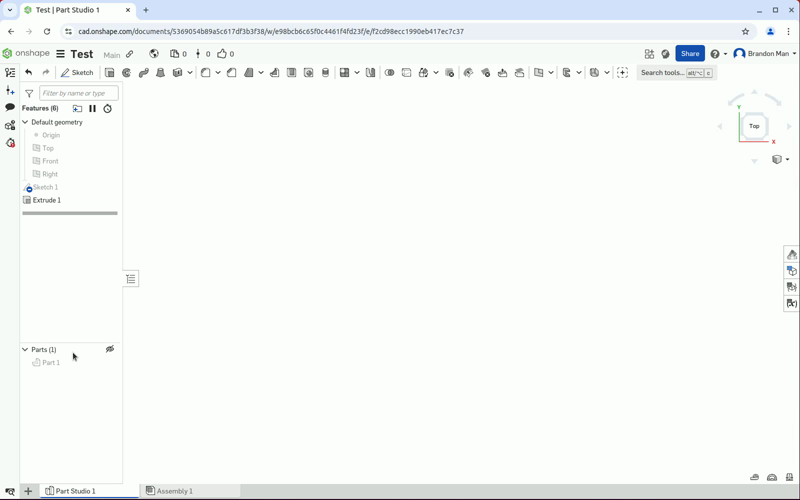
mouse_move(73, 352)
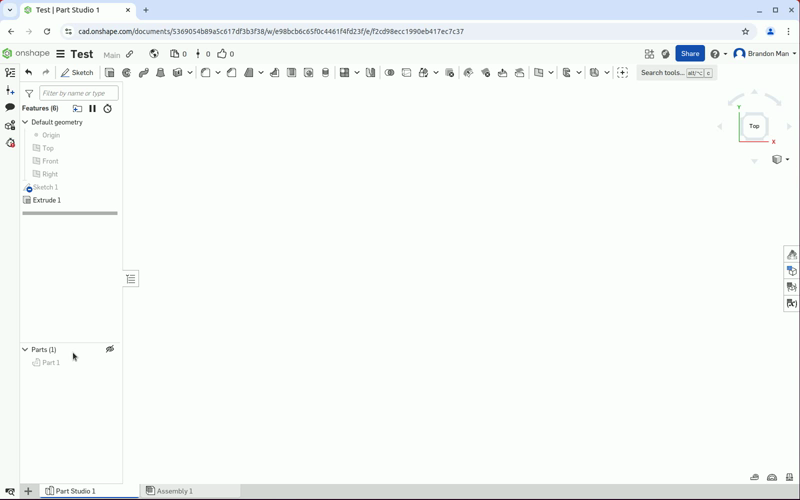
key(shift+y)
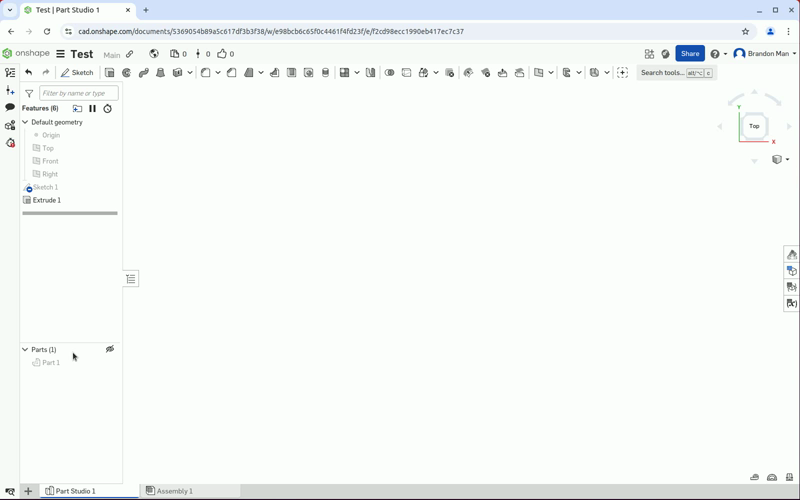
key(shift+s)
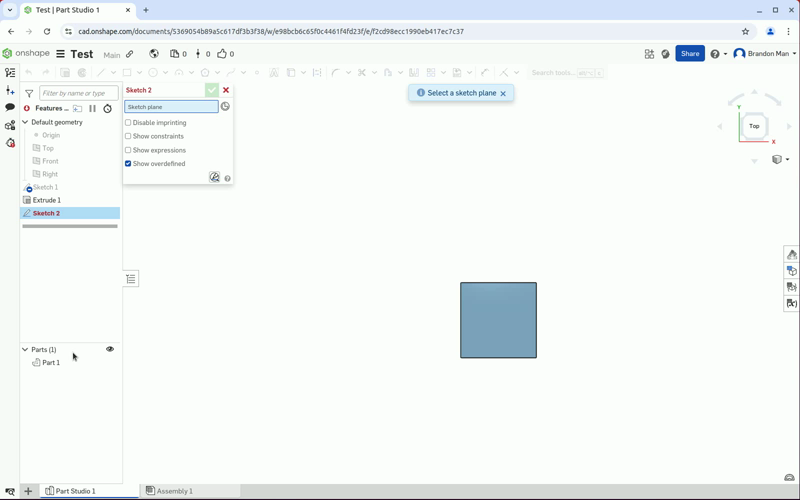
mouse_move(73, 150)
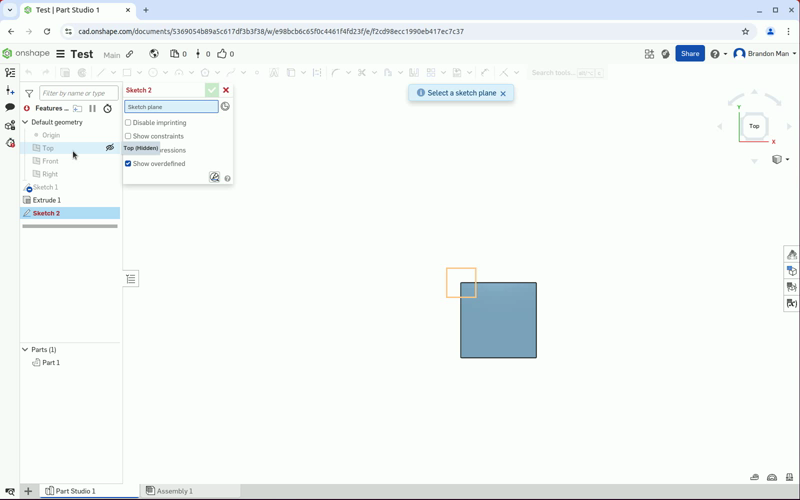
click(73, 150)
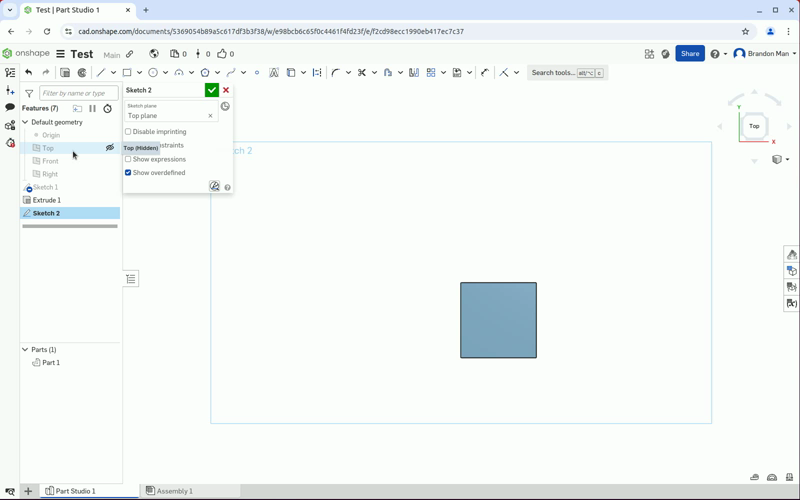
mouse_move(73, 352)
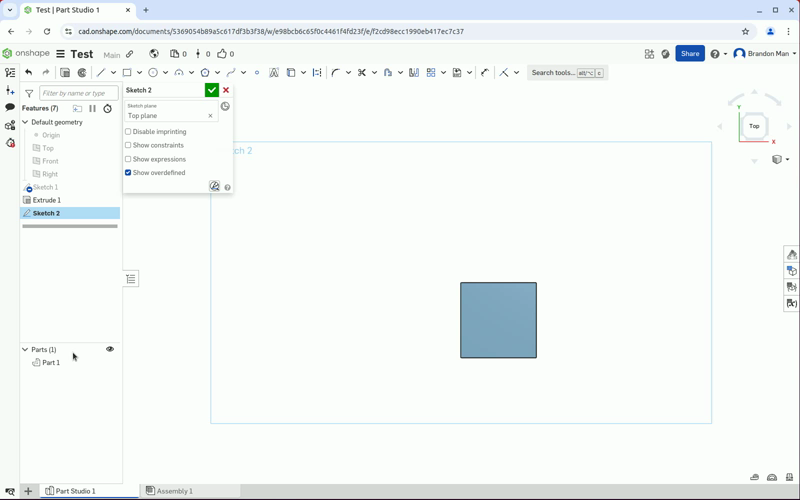
key(y)
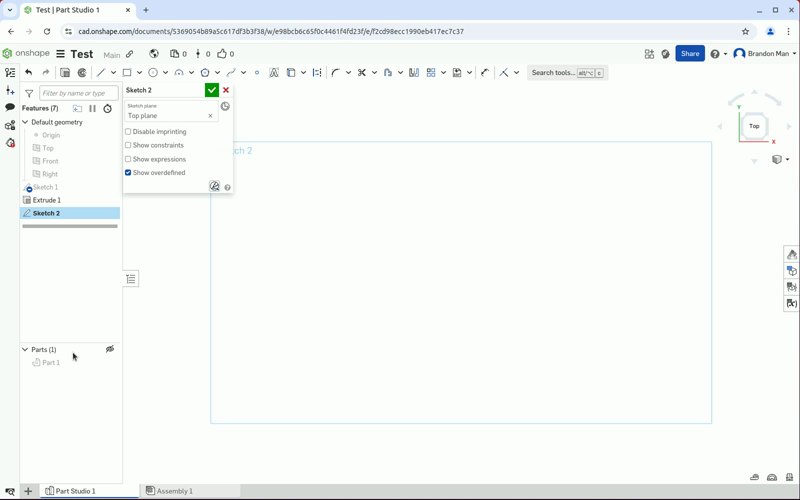
key(l)
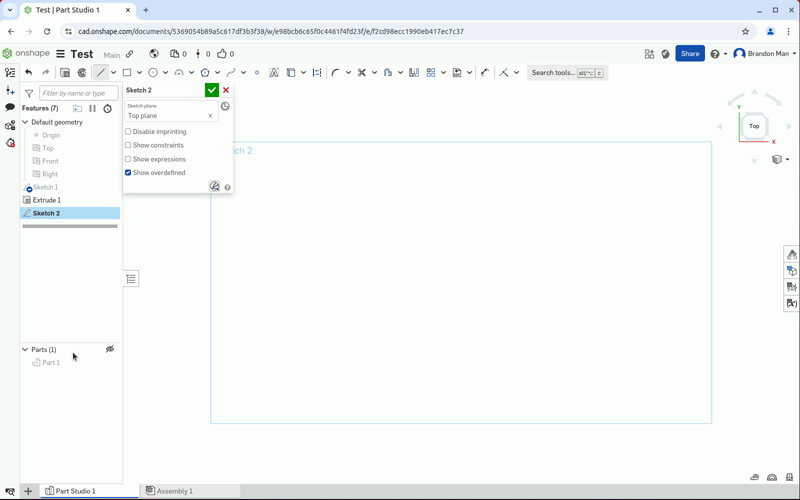
key_down(shift)
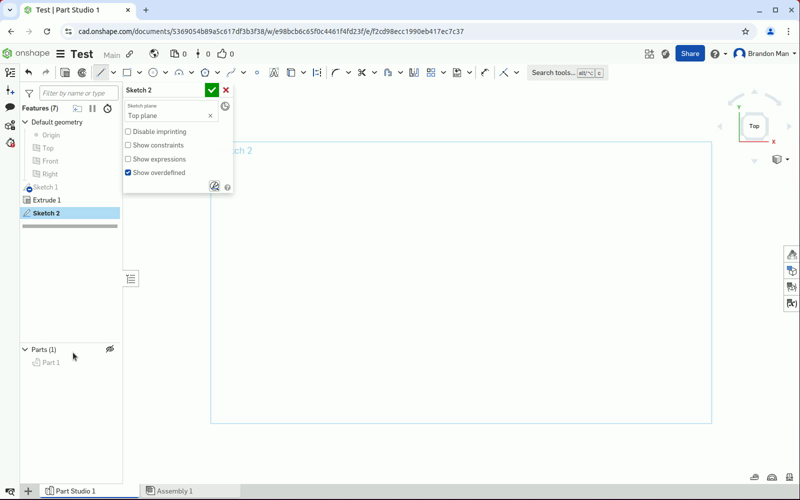
mouse_move(380, 245)
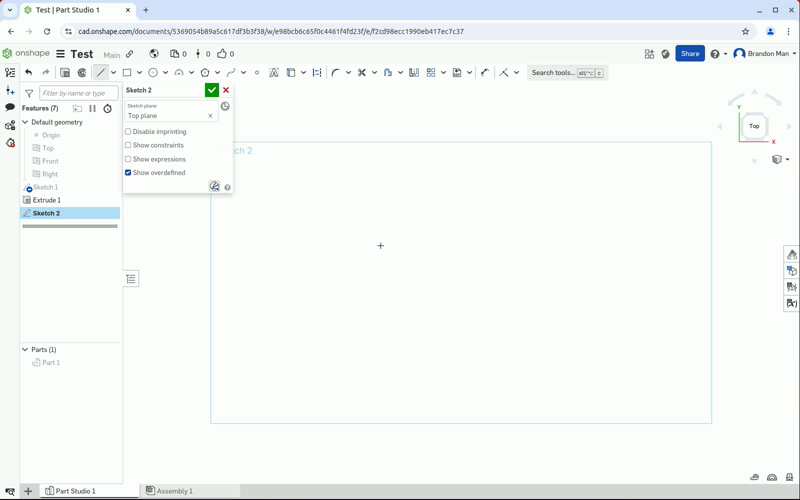
click(380, 245)
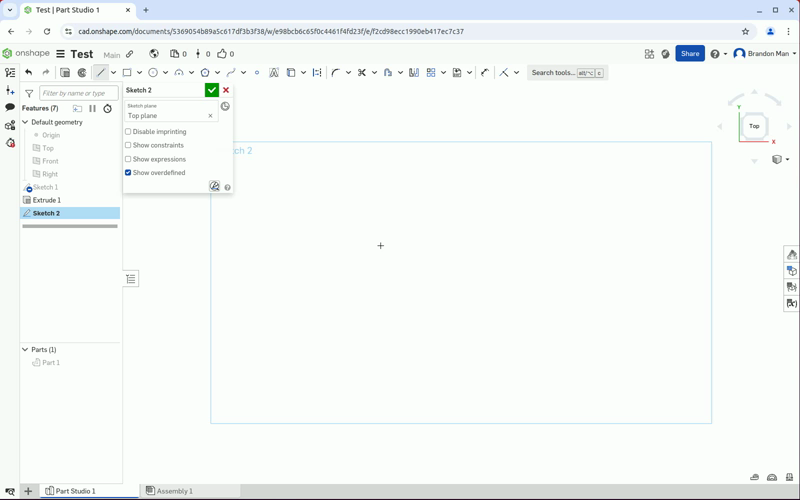
key_up(shift)
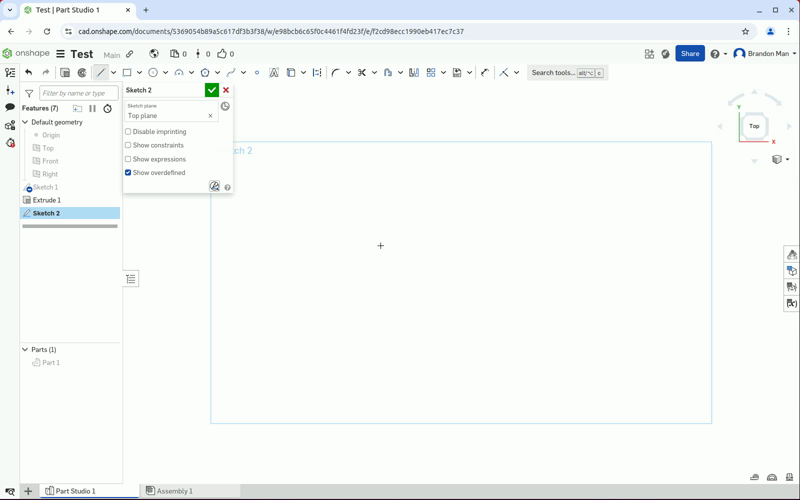
key_down(shift)
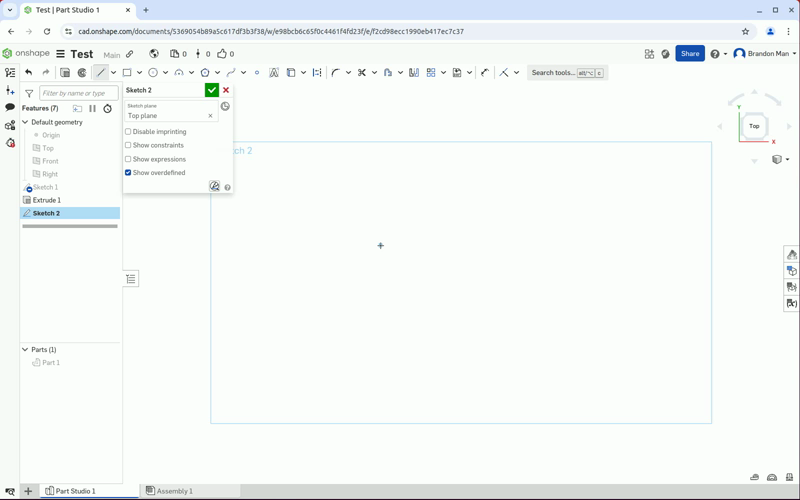
mouse_move(456, 245)
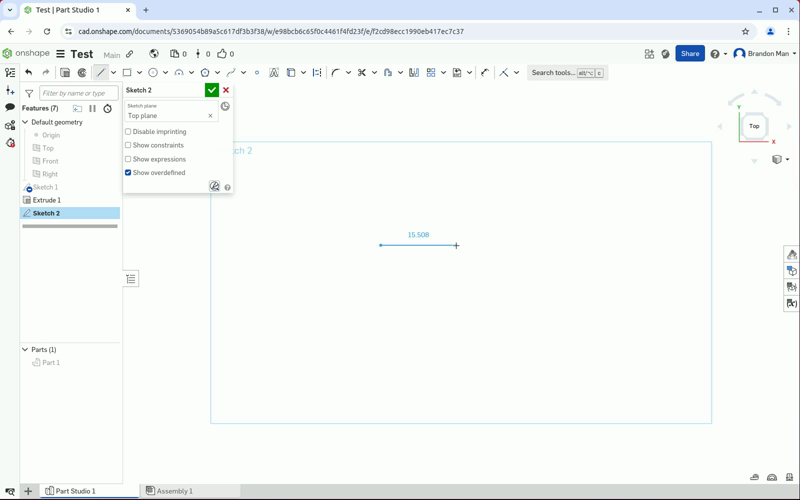
click(456, 245)
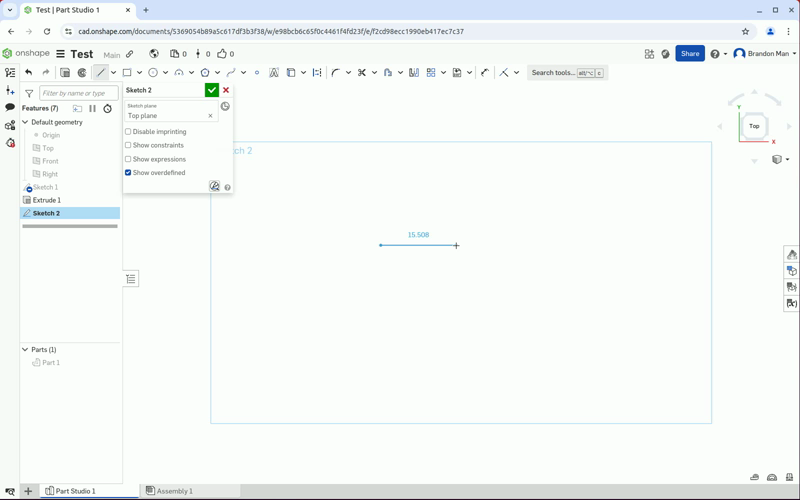
key_up(shift)
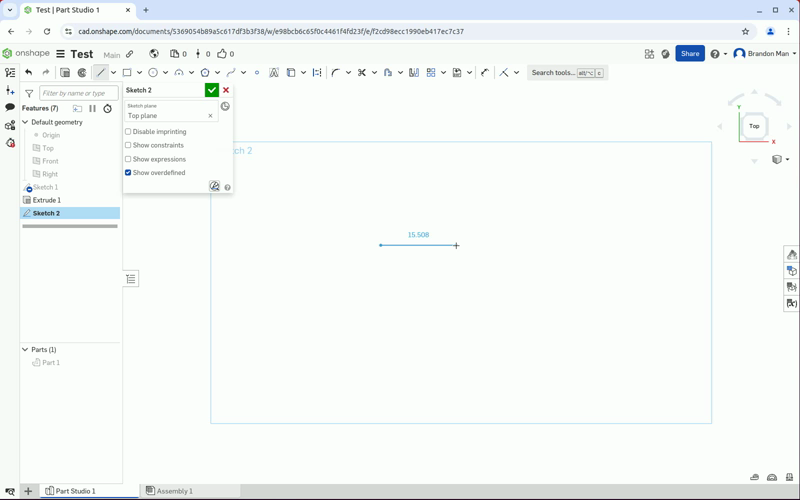
key_down(shift)
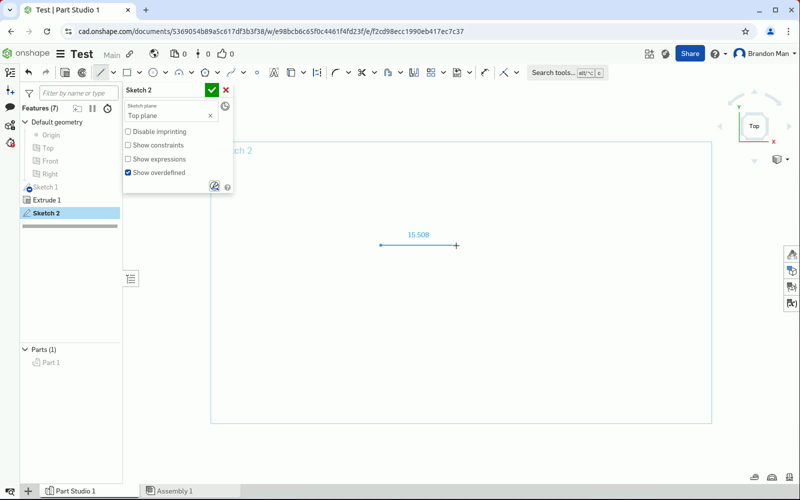
mouse_move(486, 245)
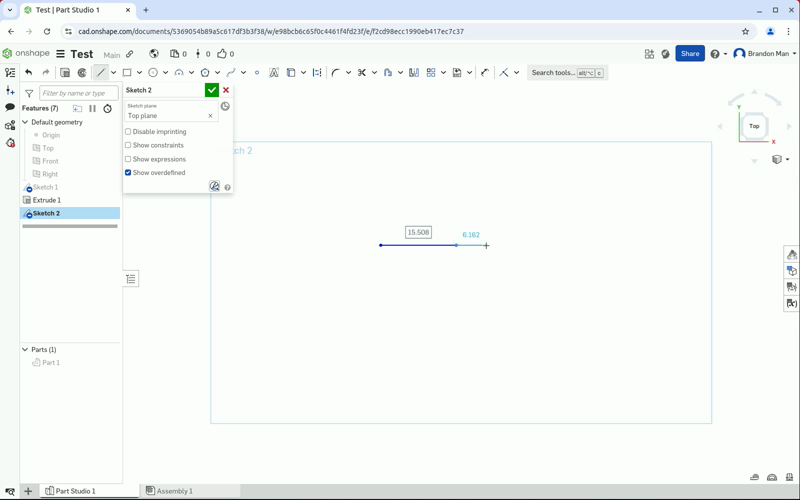
mouse_move(475, 245)
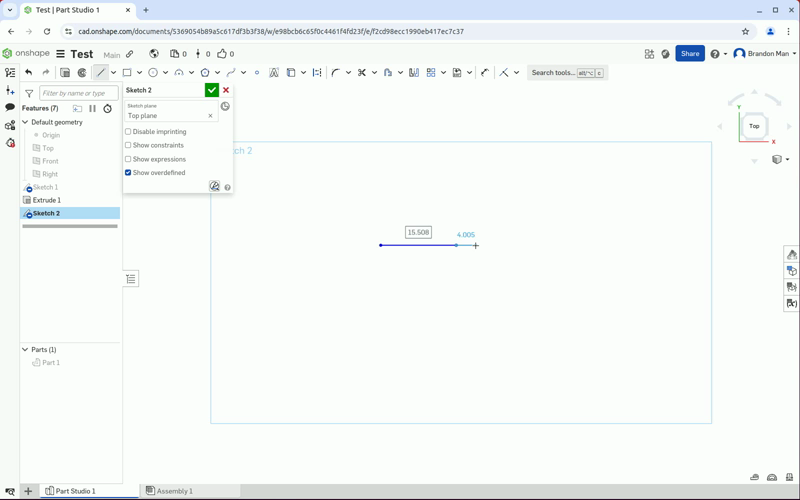
click(475, 245)
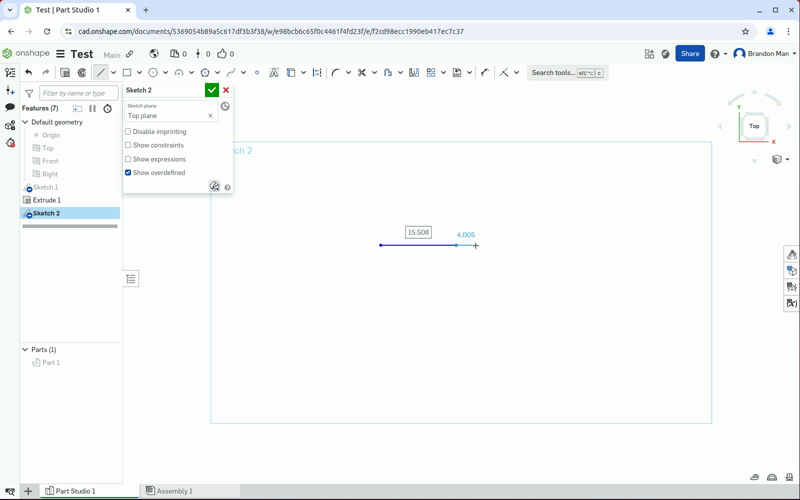
key_up(shift)
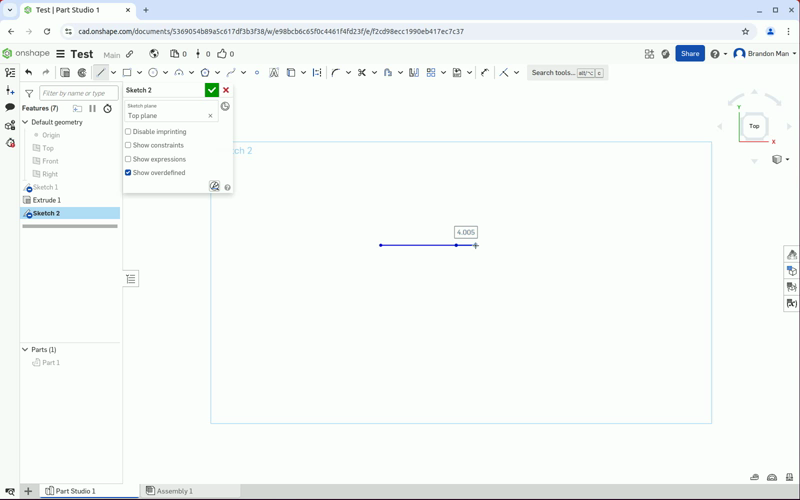
key_down(shift)
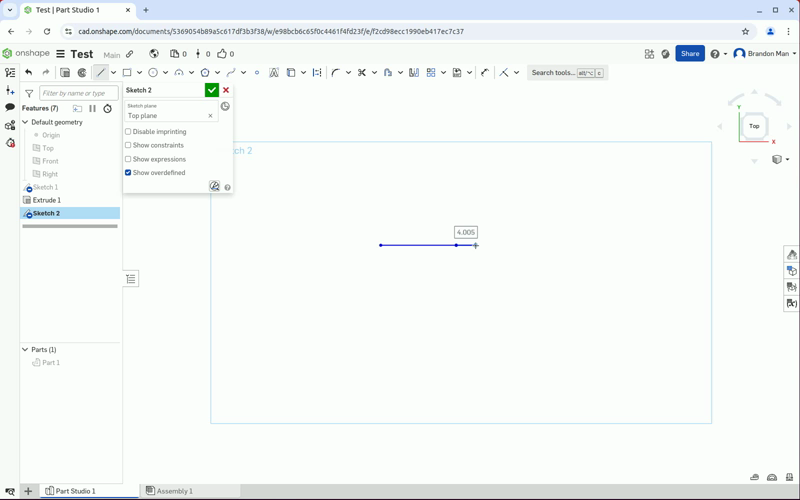
mouse_move(550, 245)
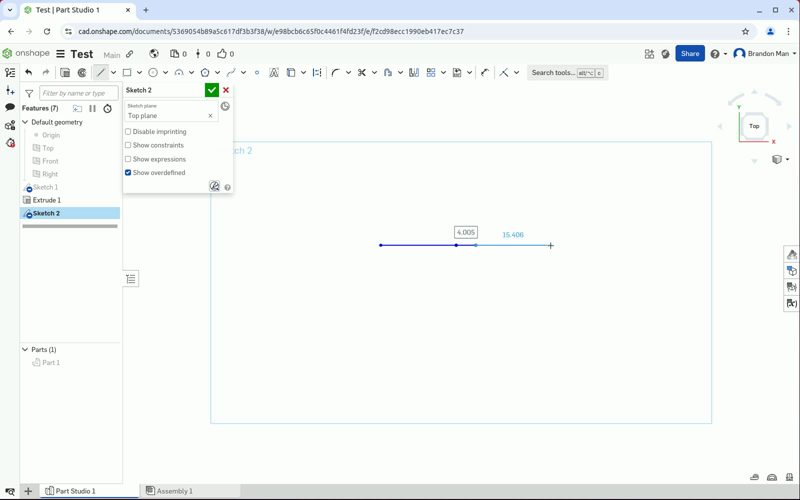
click(550, 245)
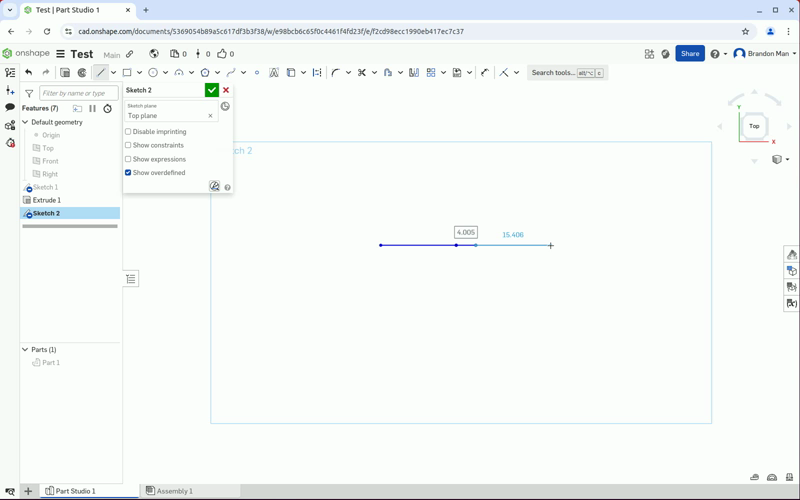
key_up(shift)
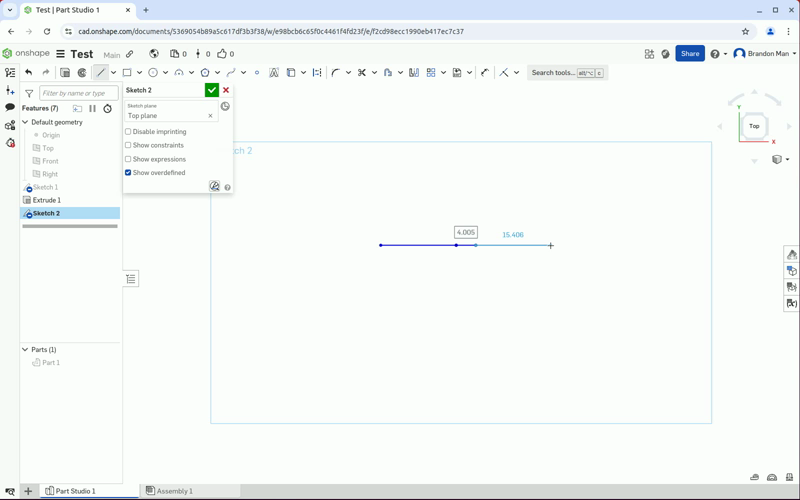
key_down(shift)
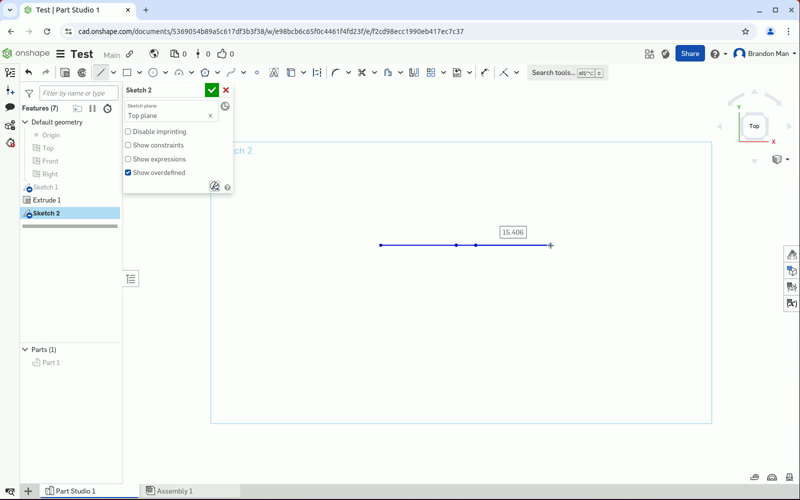
mouse_move(550, 170)
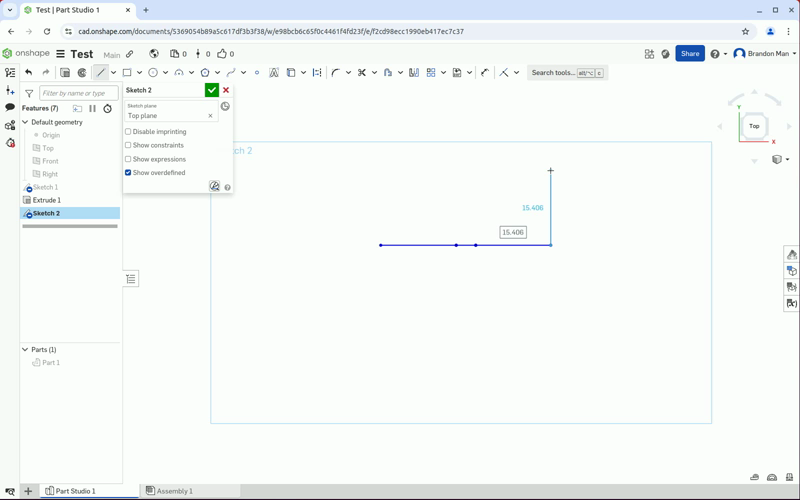
click(550, 170)
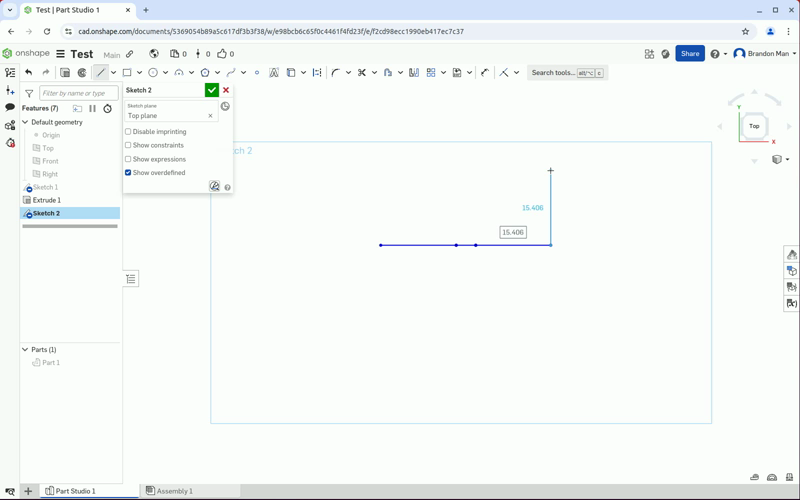
key_up(shift)
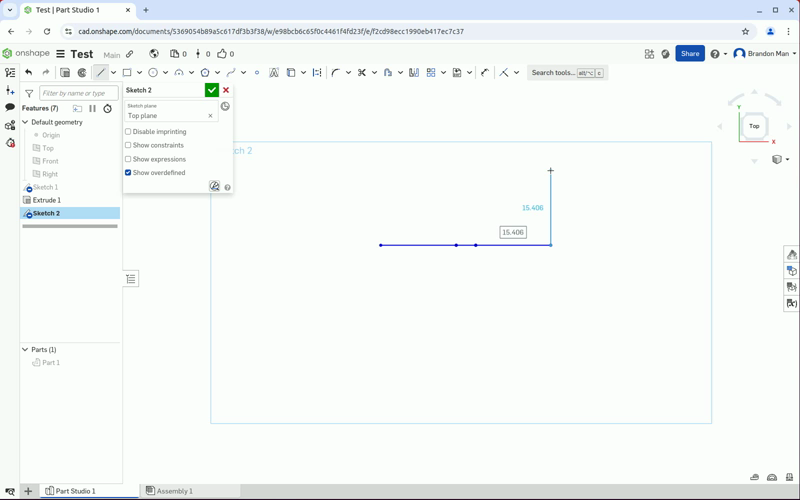
key_down(shift)
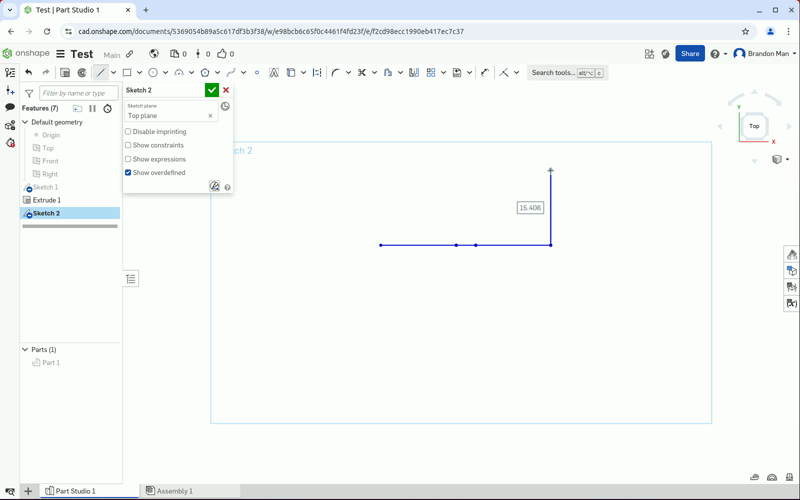
mouse_move(475, 170)
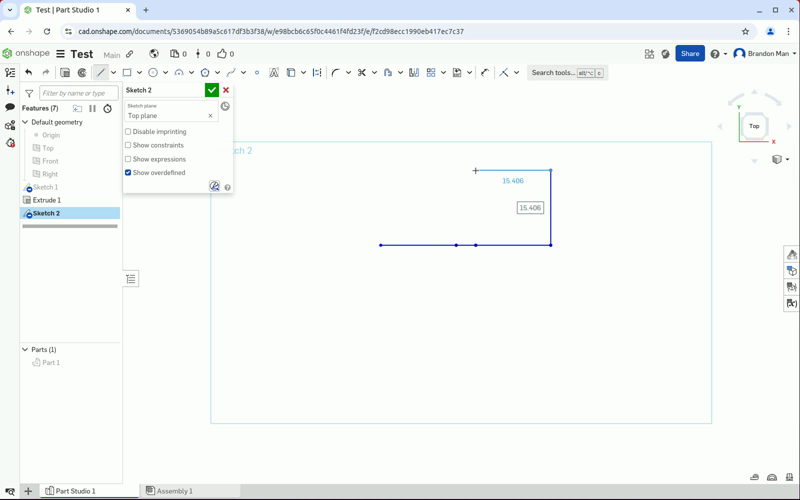
click(475, 170)
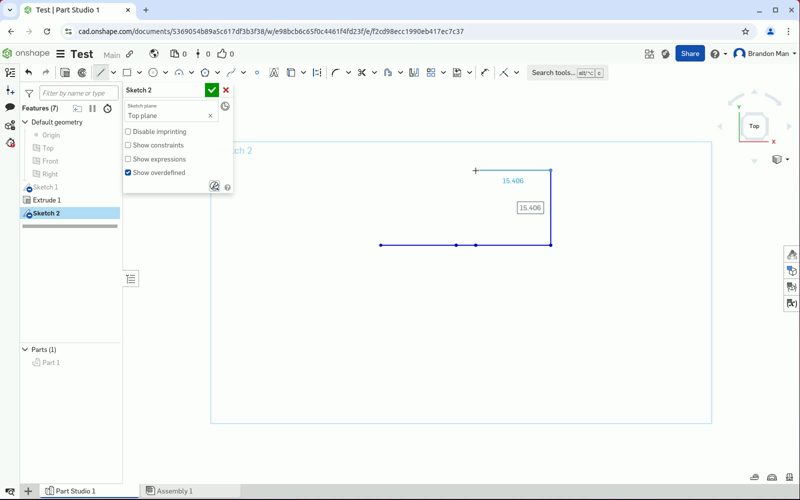
key_up(shift)
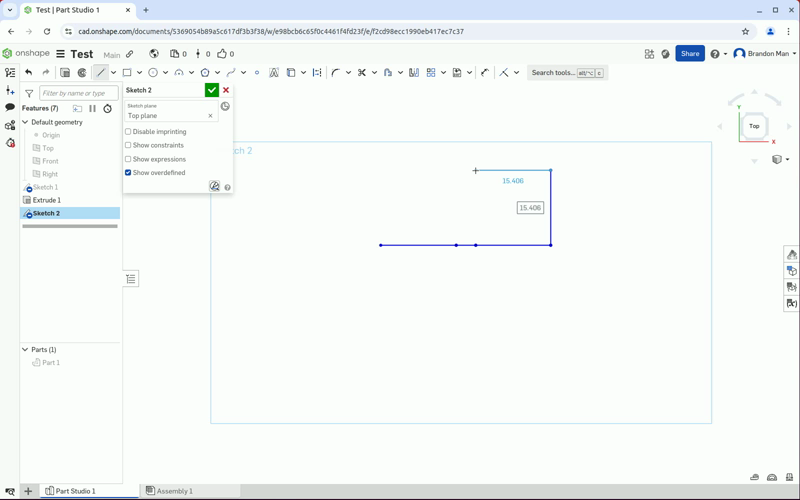
key_down(shift)
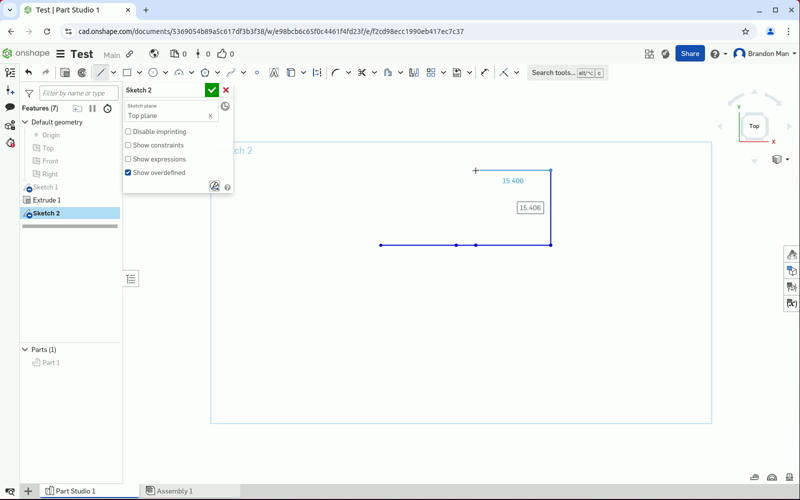
mouse_move(505, 170)
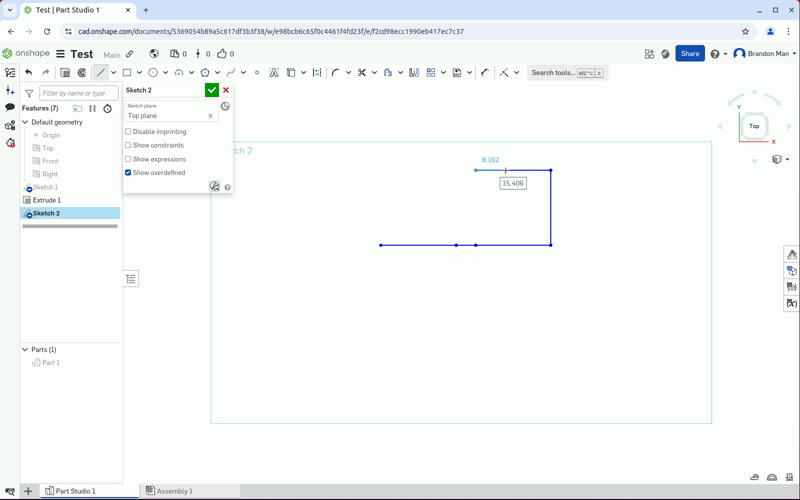
mouse_move(456, 170)
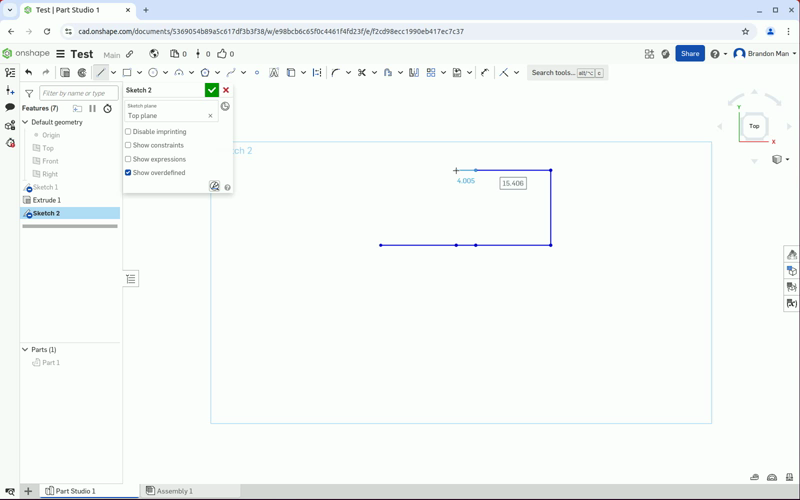
click(456, 170)
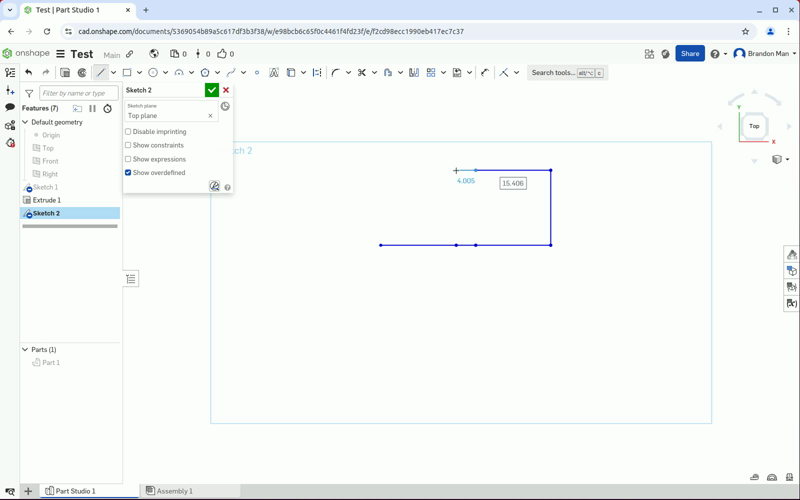
key_up(shift)
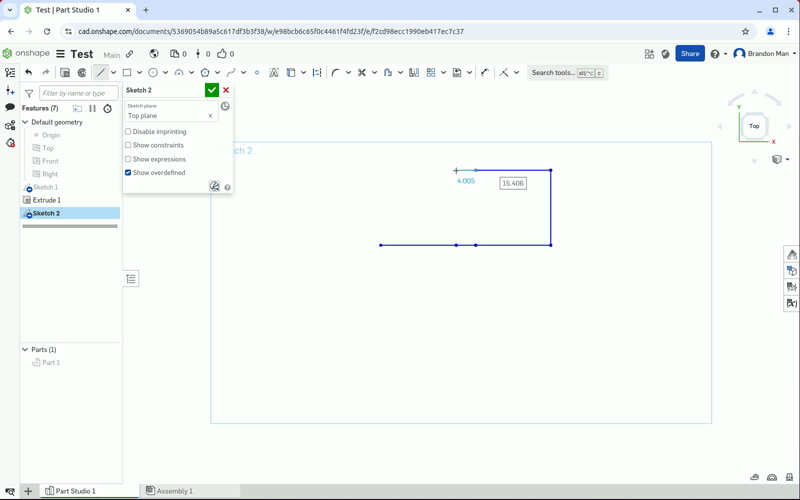
key_down(shift)
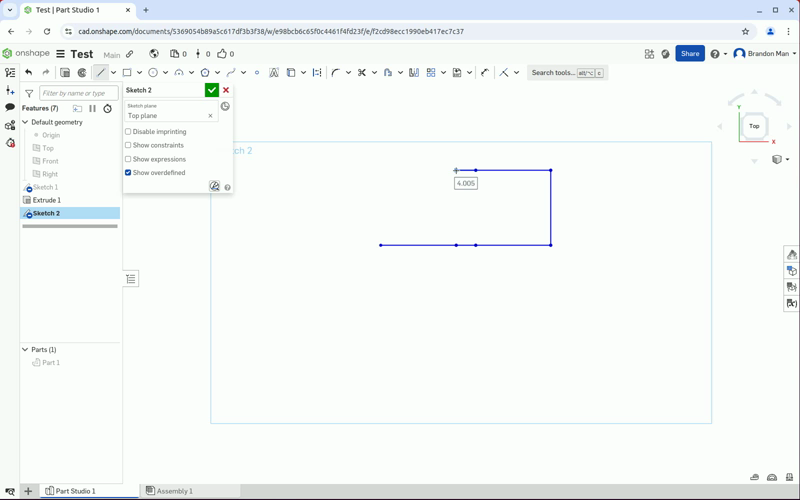
mouse_move(380, 170)
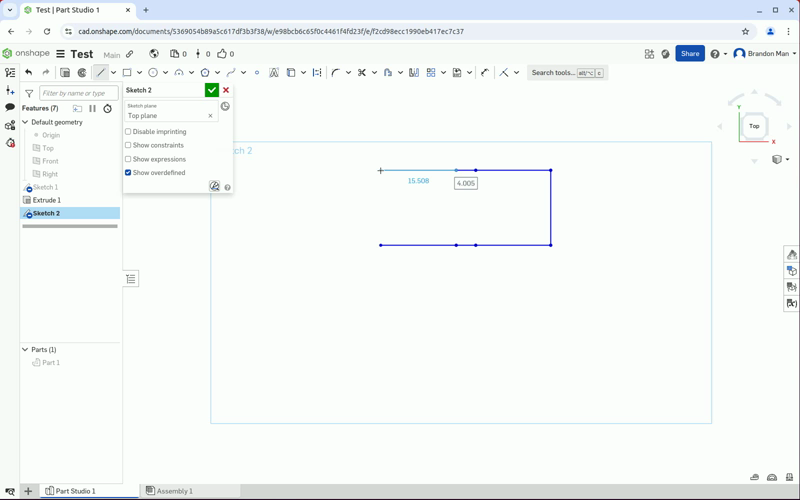
click(380, 170)
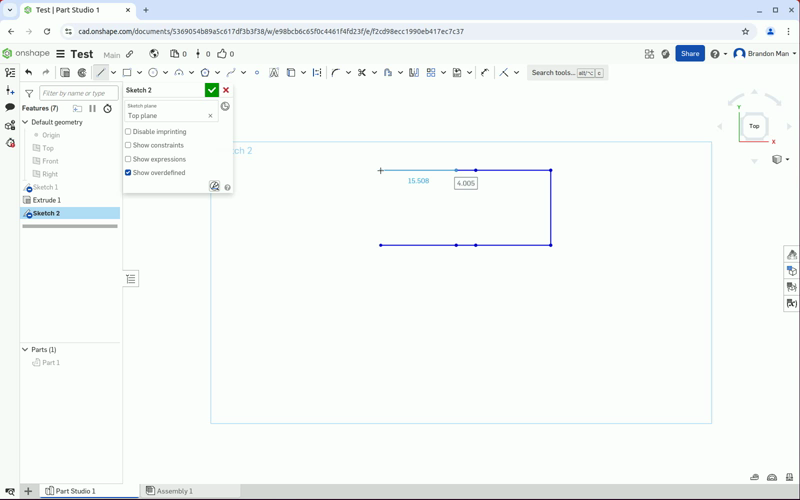
key_up(shift)
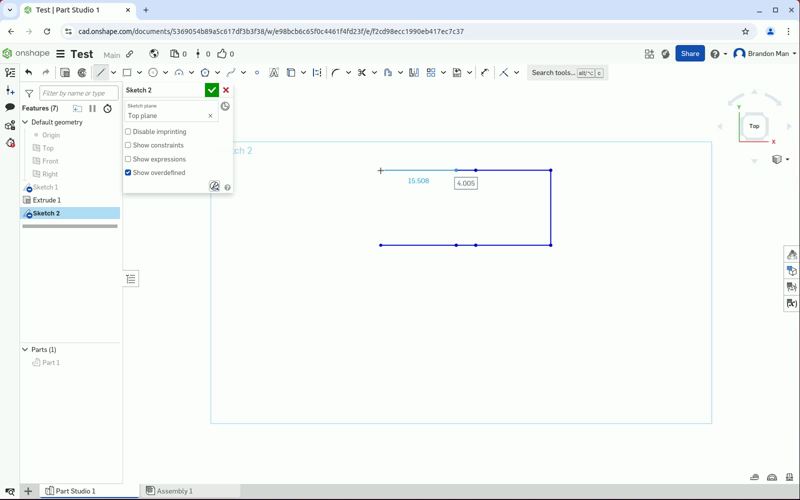
key_down(shift)
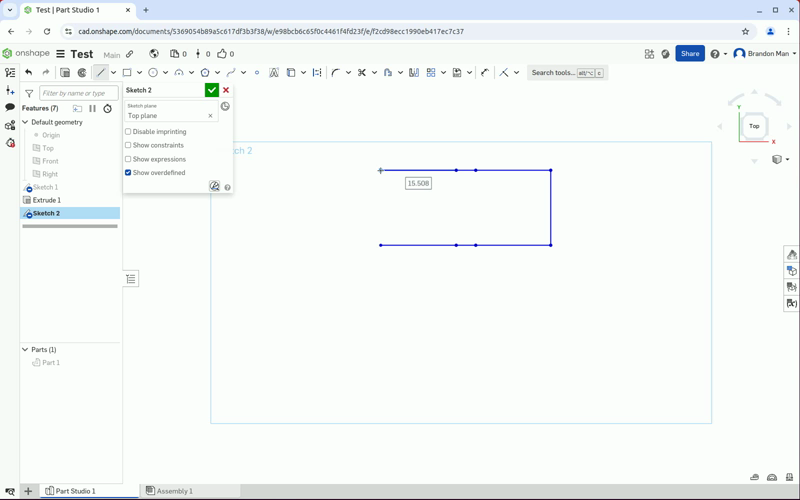
mouse_move(380, 245)
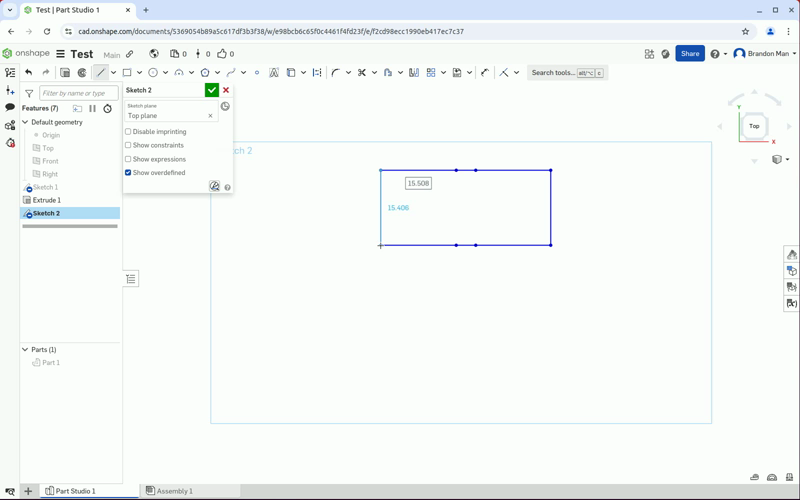
key_up(shift)
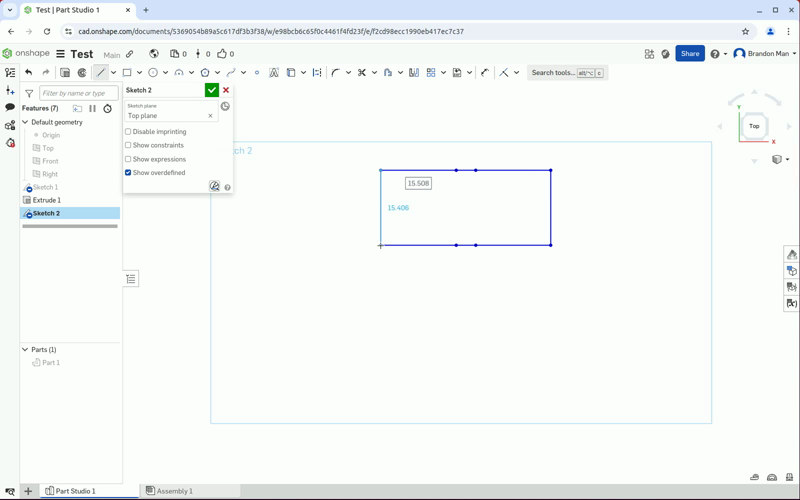
click(380, 245)
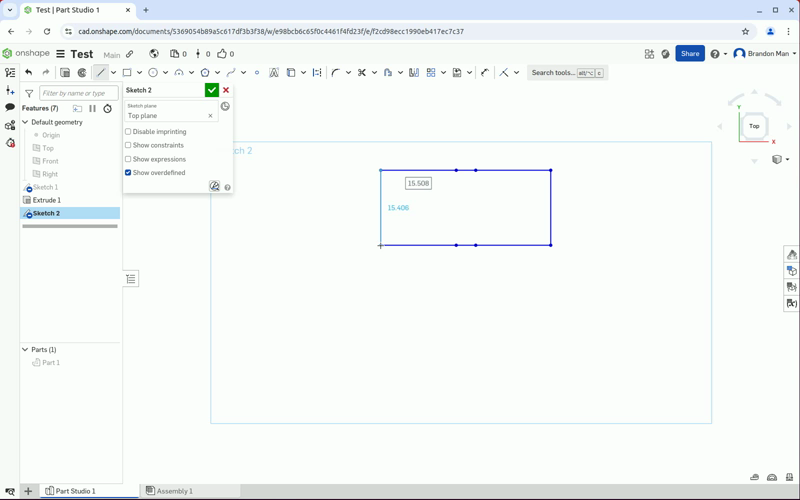
key(esc)
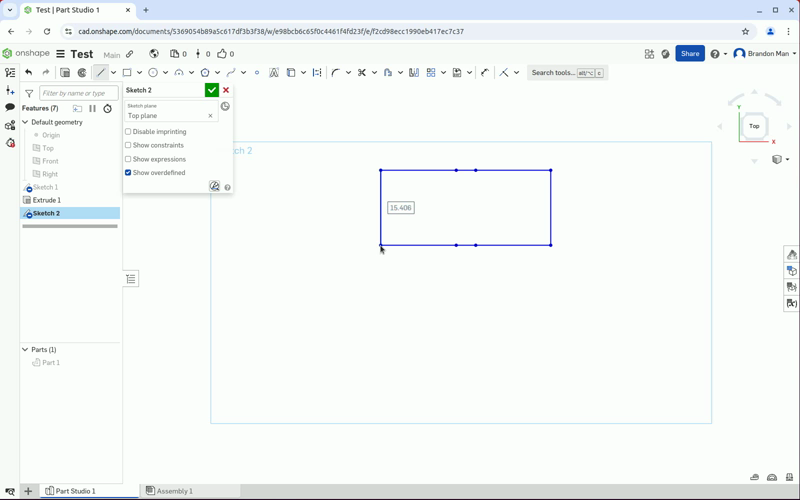
mouse_move(457, 200)
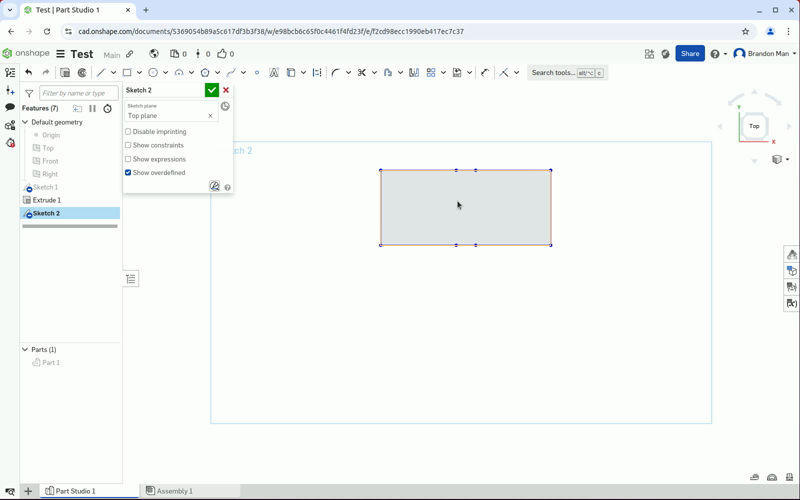
click(457, 200)
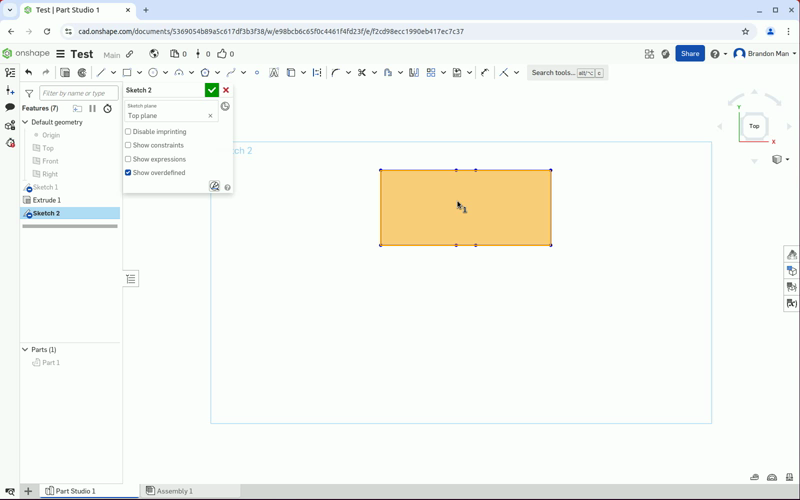
mouse_move(73, 352)
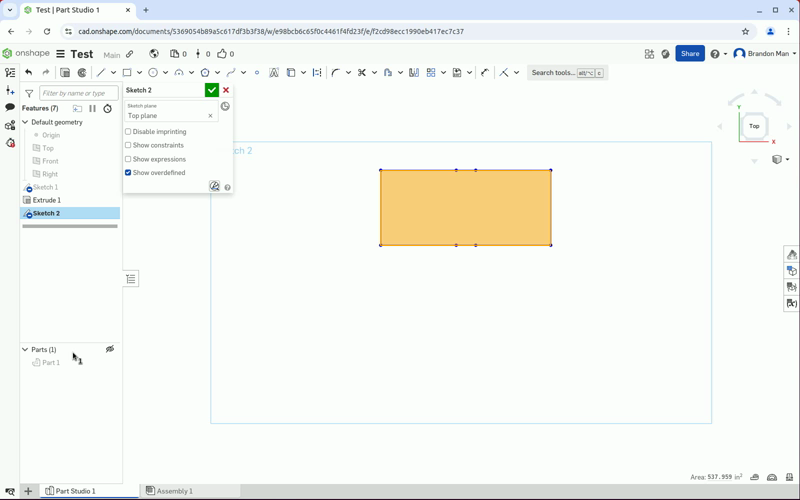
key(shift+y)
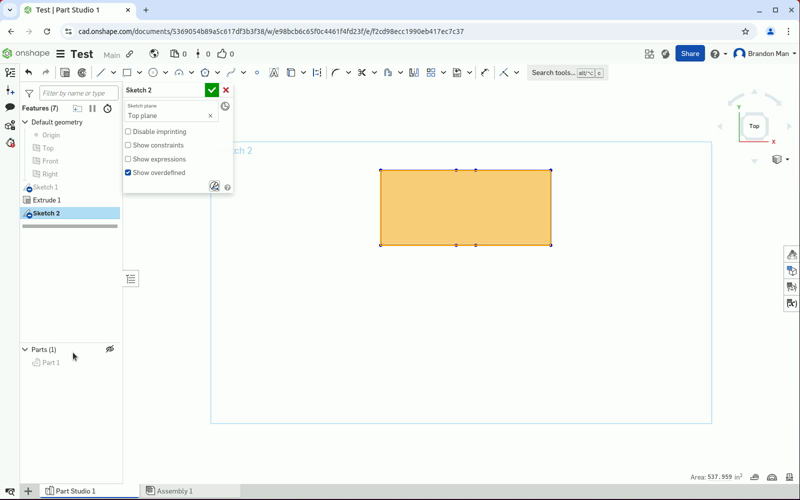
key(shift+e)
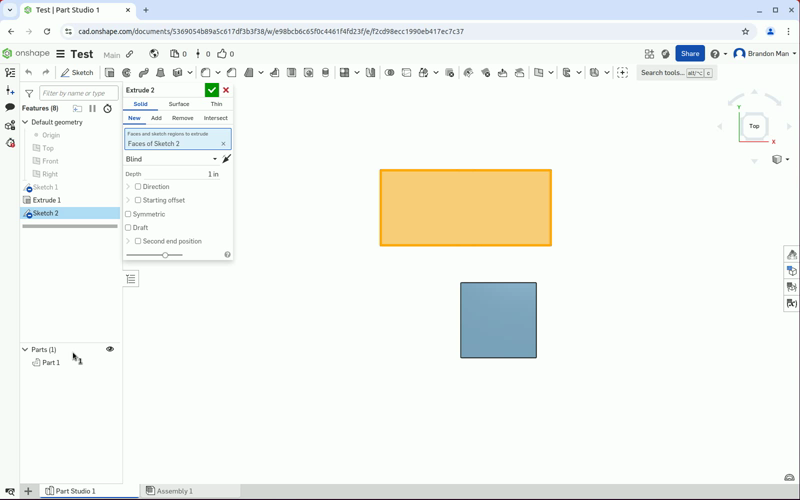
mouse_move(143, 106)
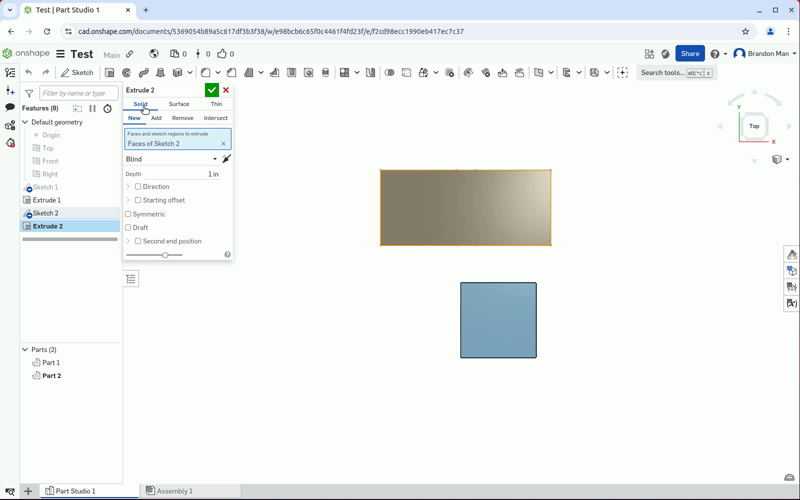
click(143, 106)
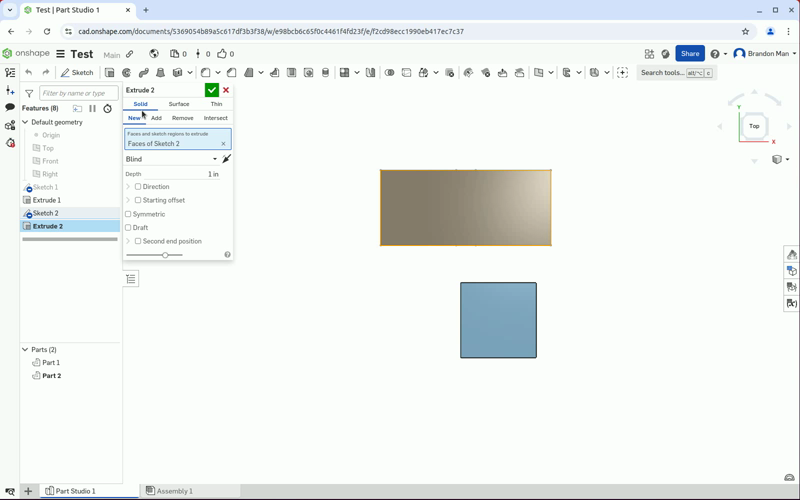
mouse_move(137, 120)
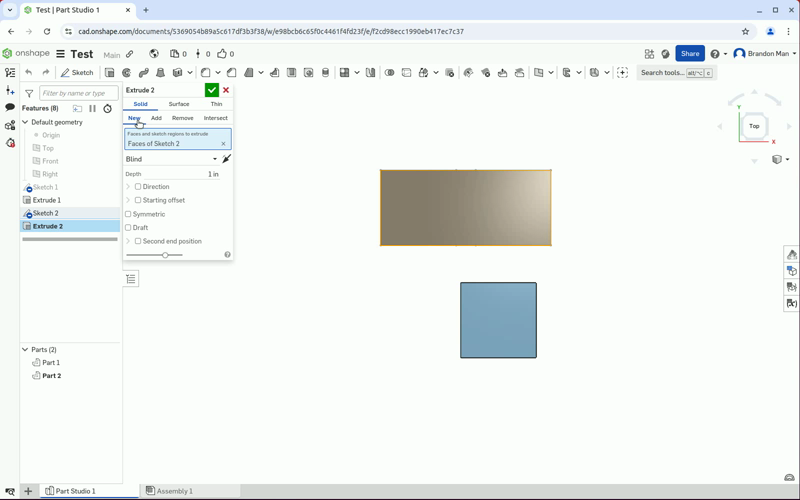
click(137, 120)
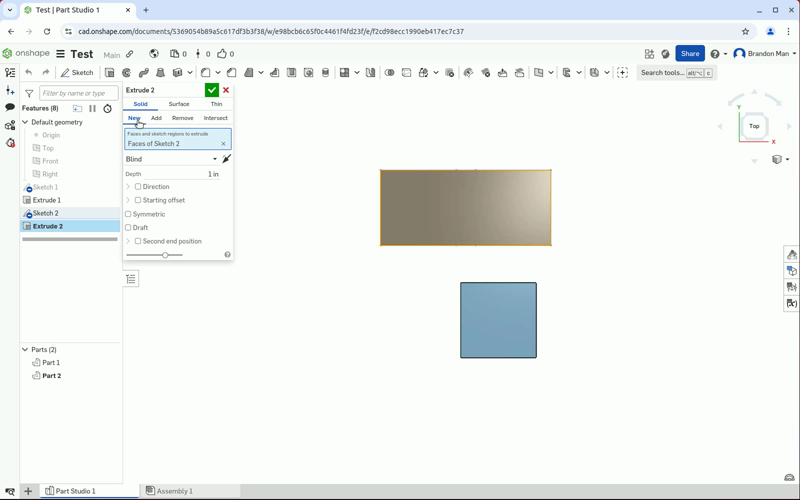
key(tab, 4)
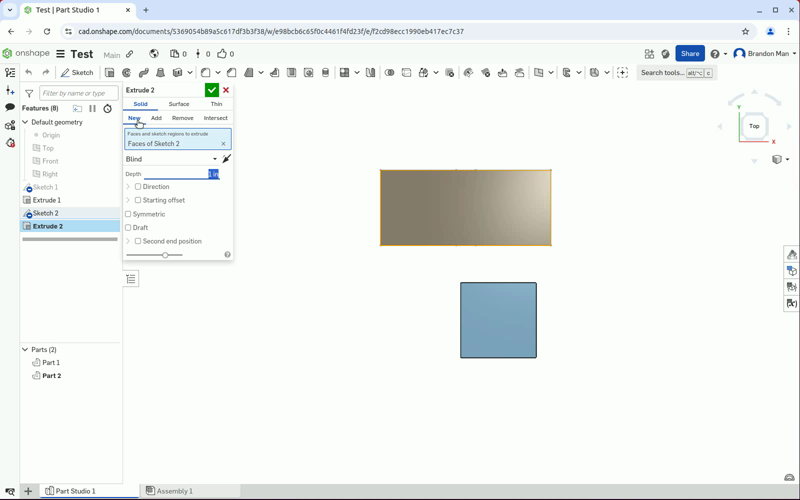
text(0.241)
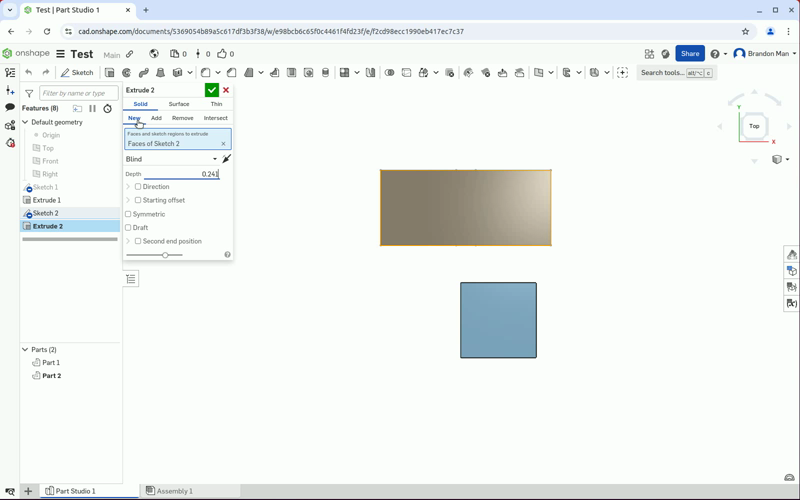
key(enter)
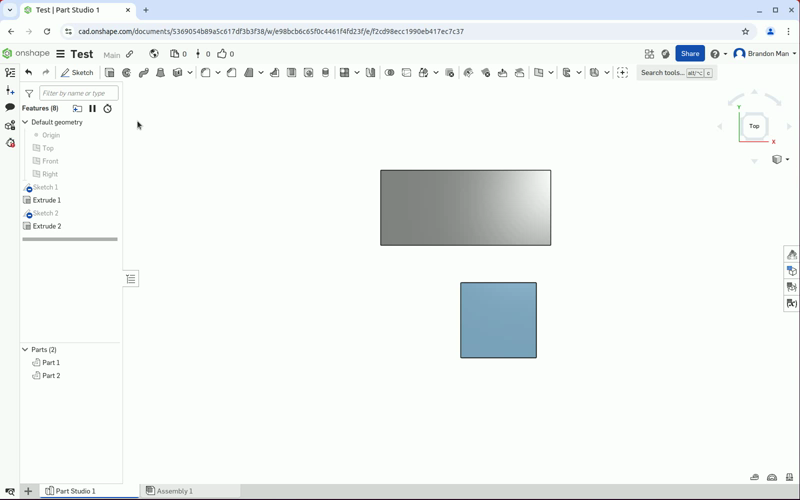
key(shift+h)
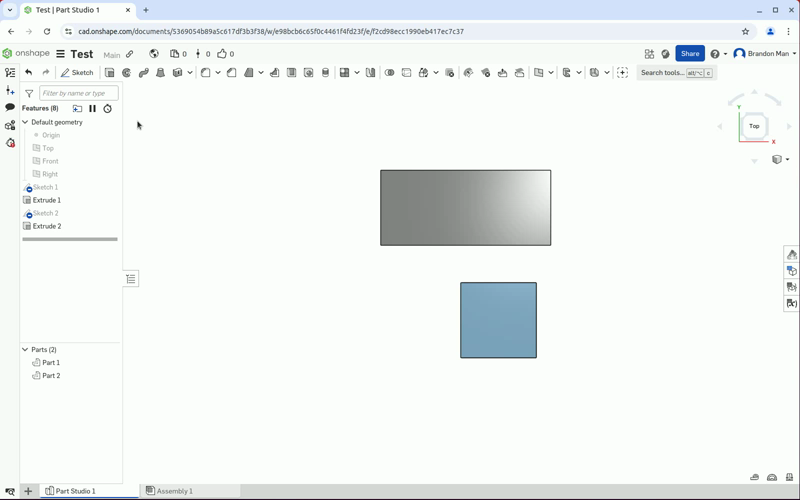
key(shift+h)
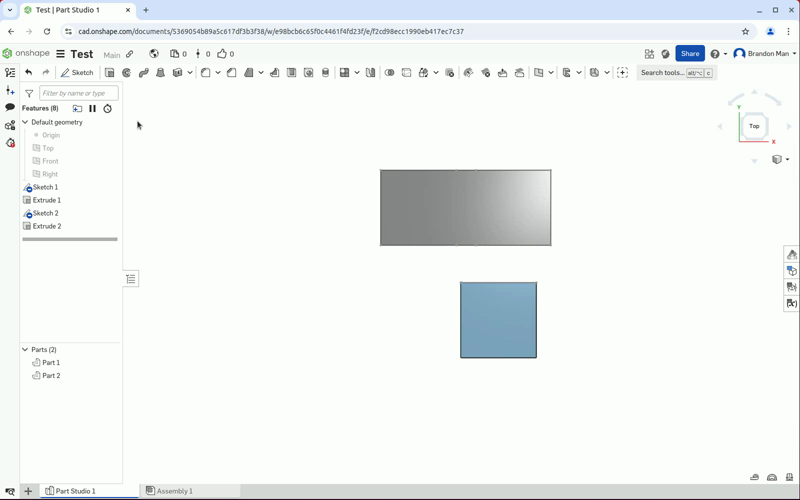
key(shift+7)
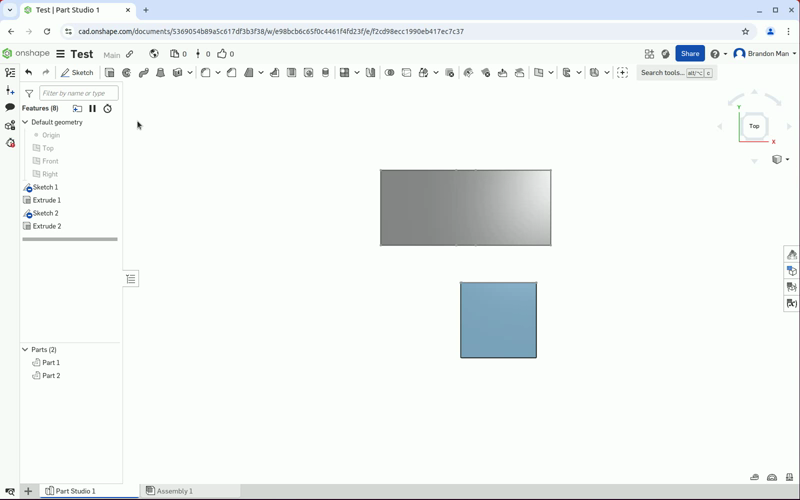
key(up, 3)
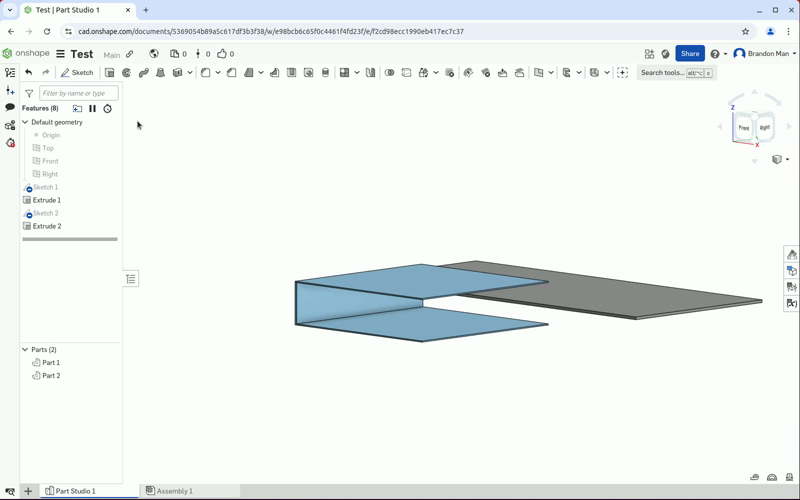
key(left, 3)
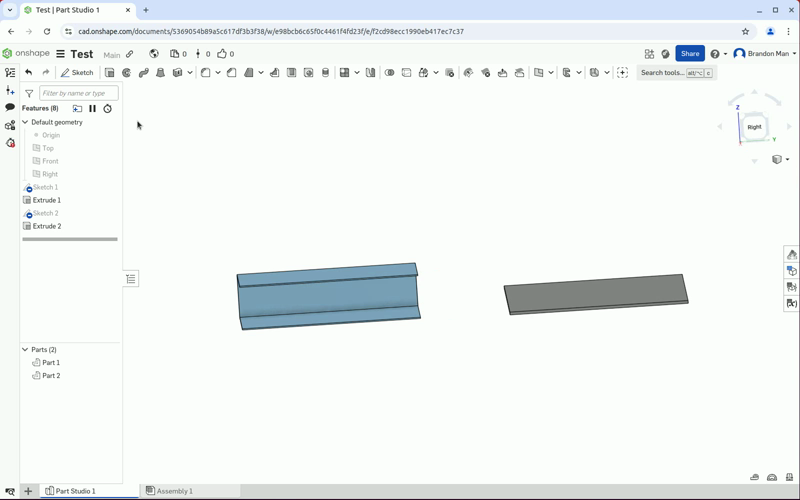
key(right, 3)
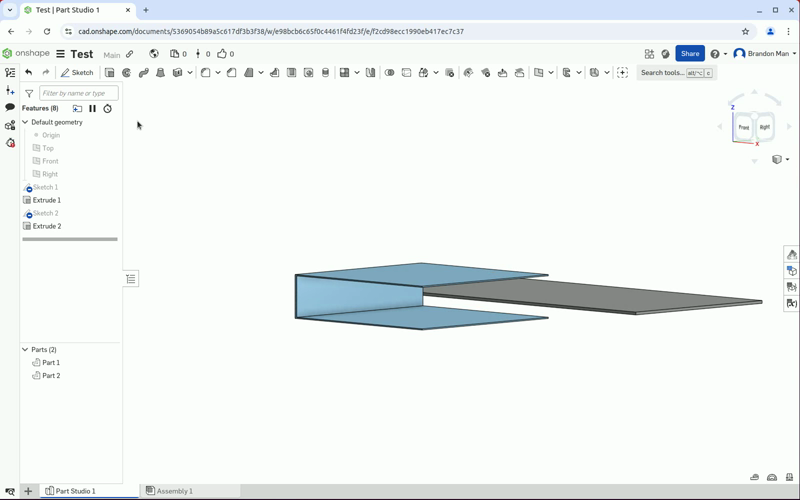
key(down, 3)
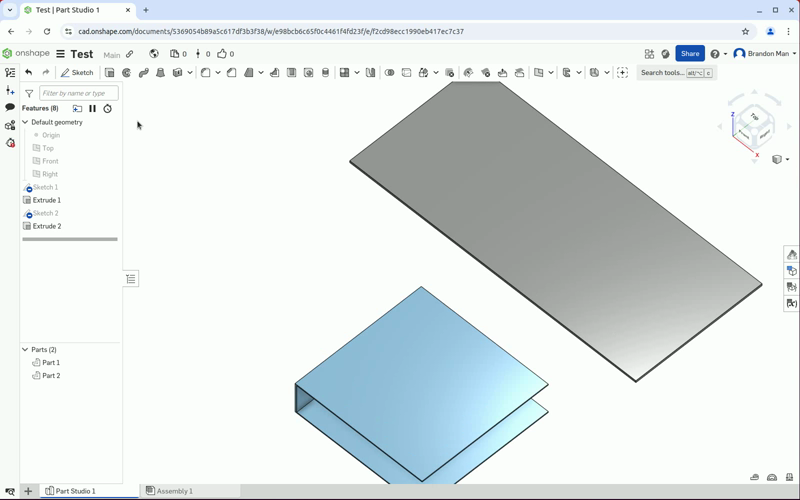
mouse_move(73, 189)
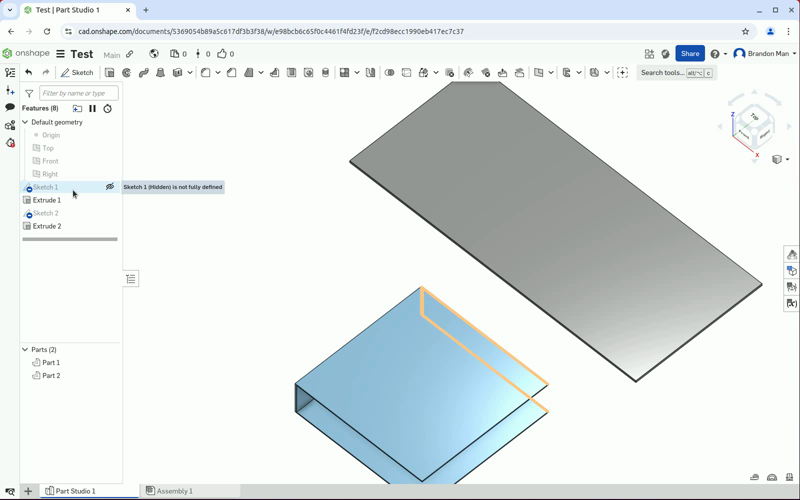
click(73, 189)